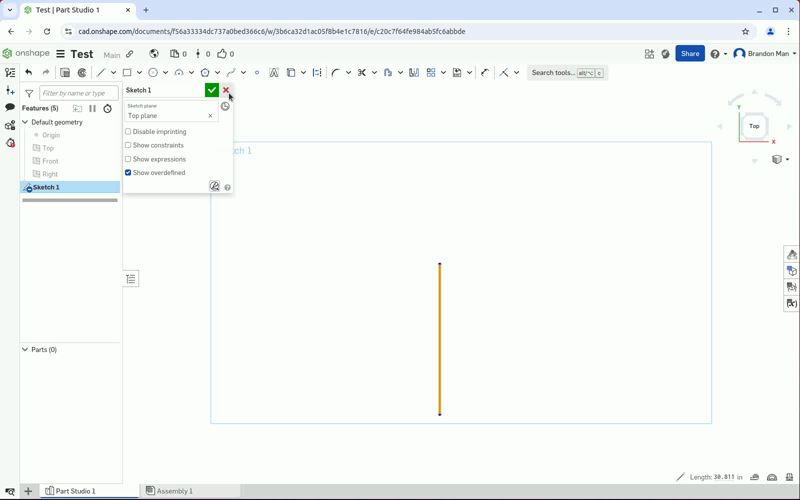
key(shift+h)
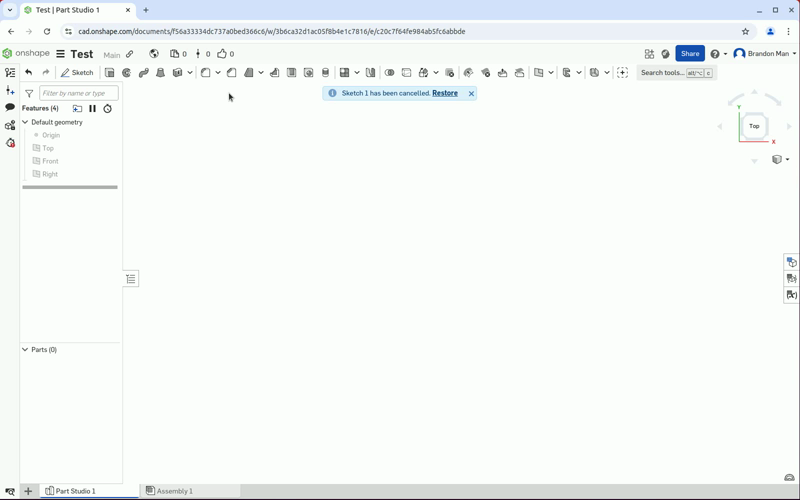
mouse_move(73, 352)
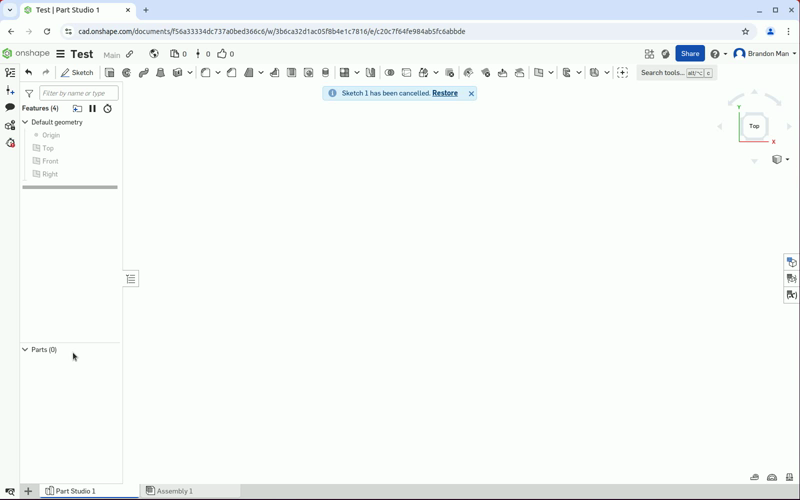
key(y)
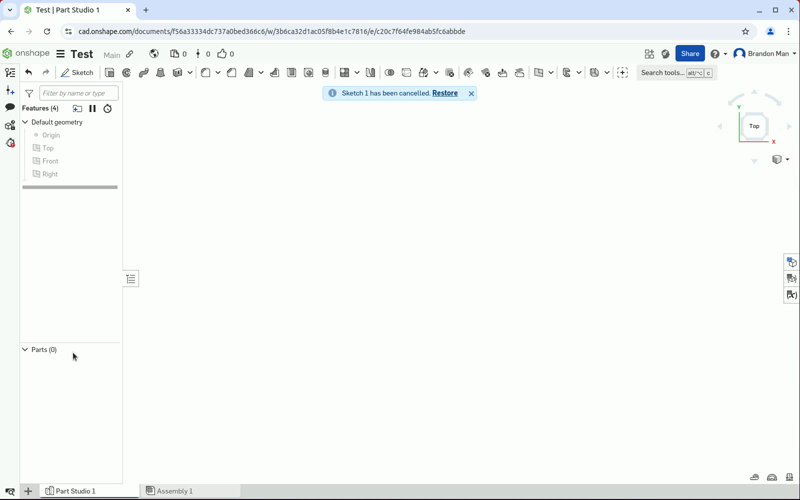
key(shift+p)
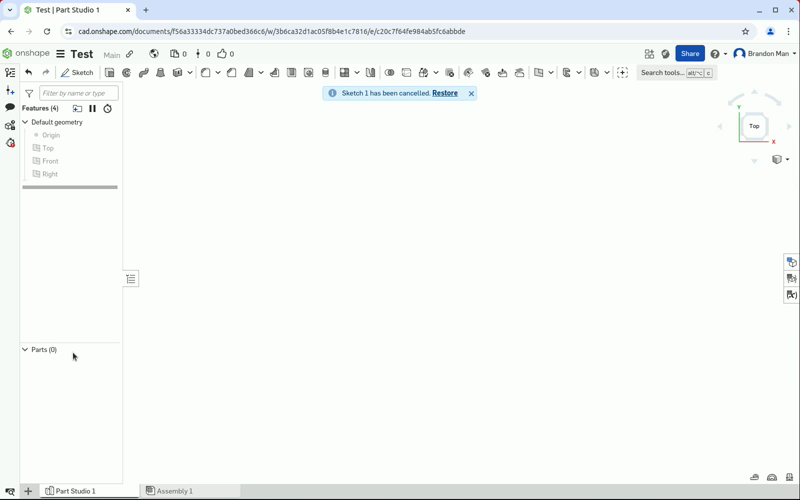
key(space)
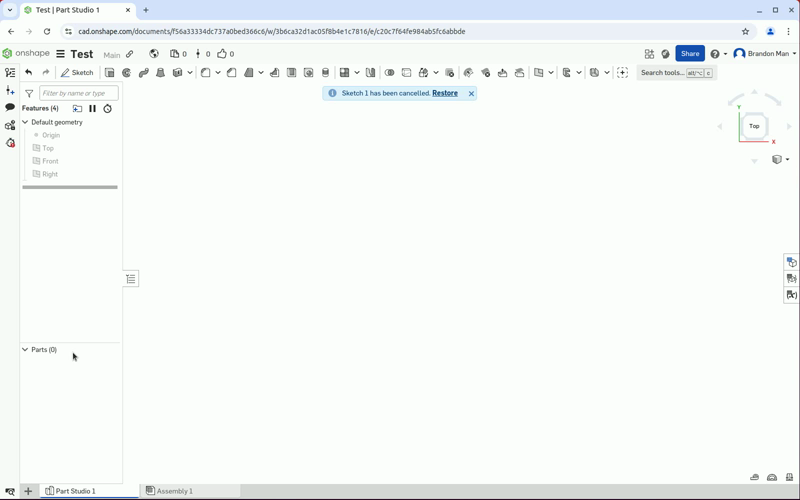
key_down(shift)
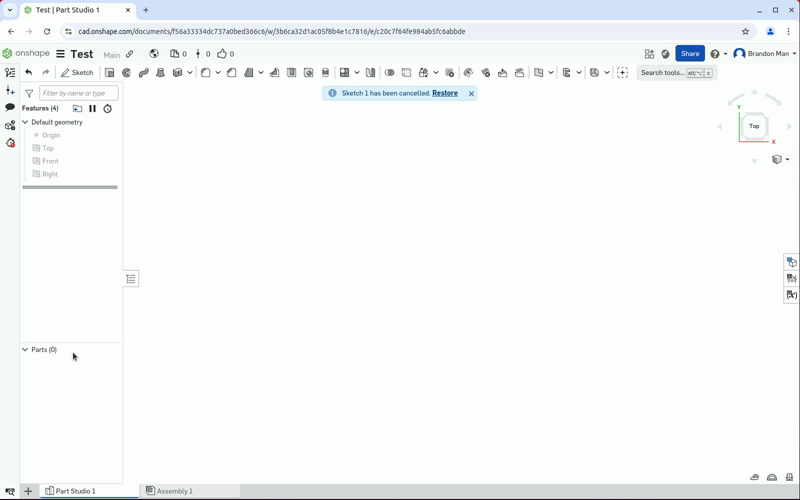
key(up)
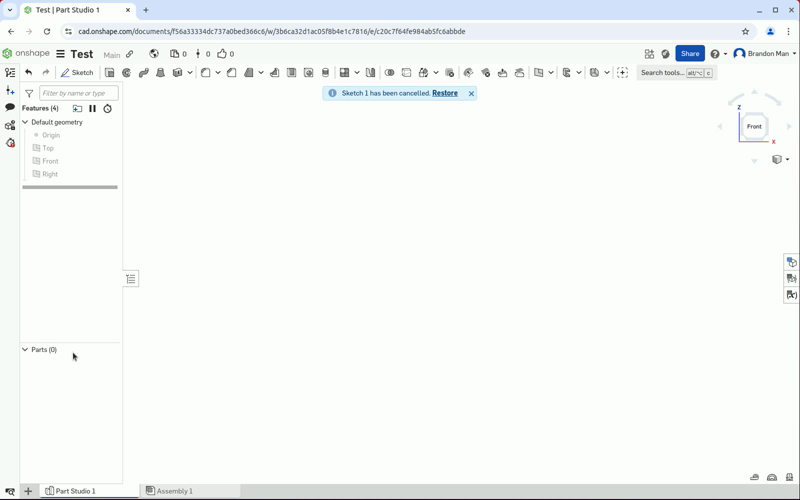
key_up(shift)
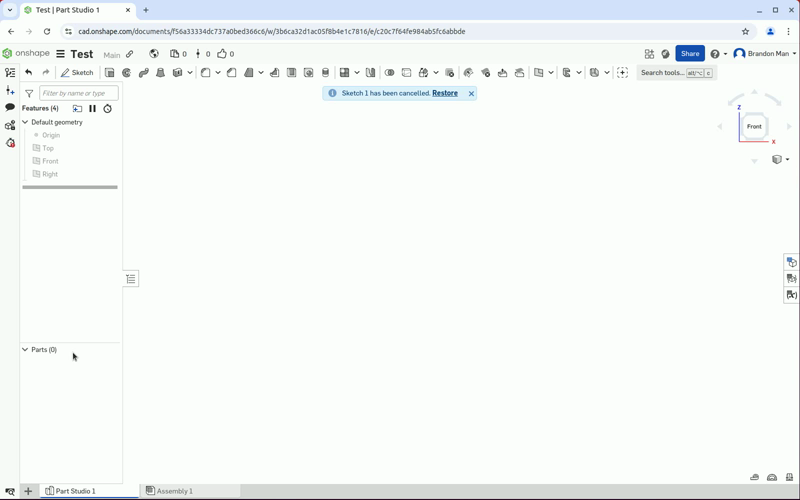
mouse_move(73, 352)
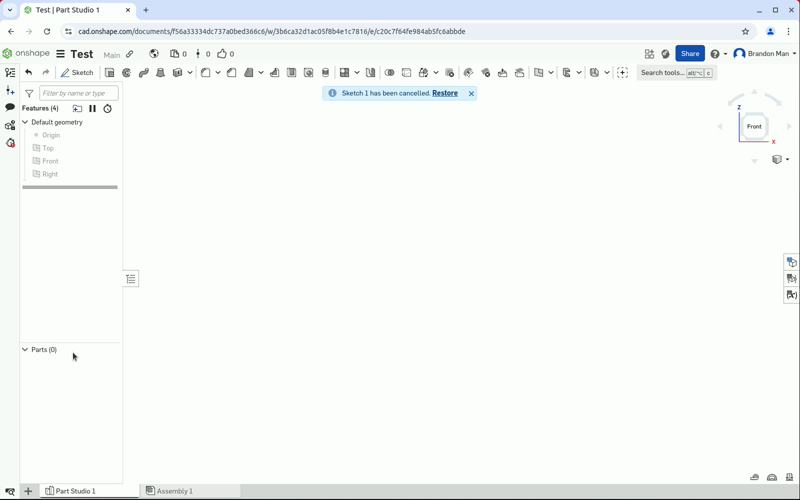
key(shift+y)
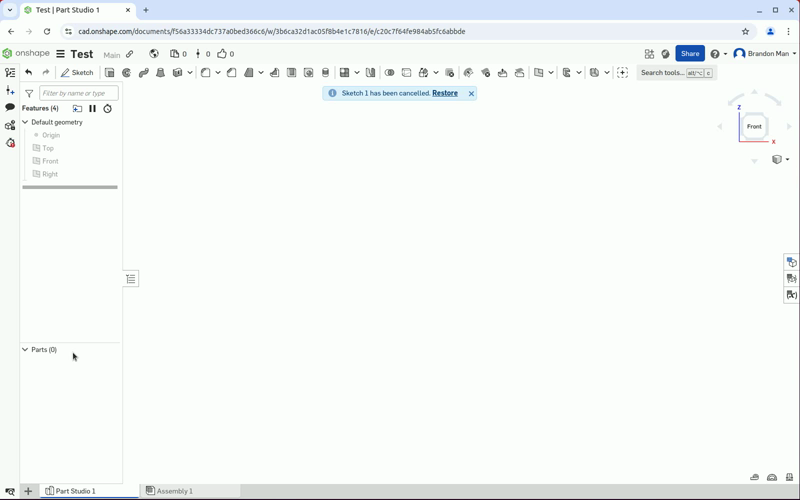
key(shift+s)
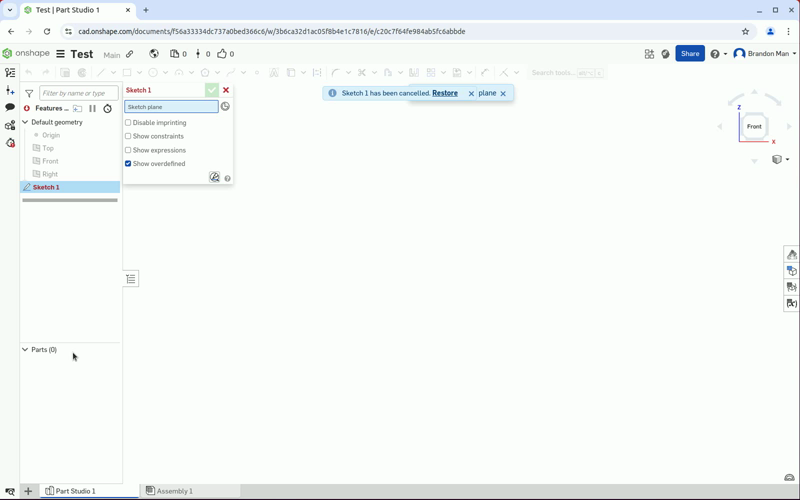
mouse_move(73, 163)
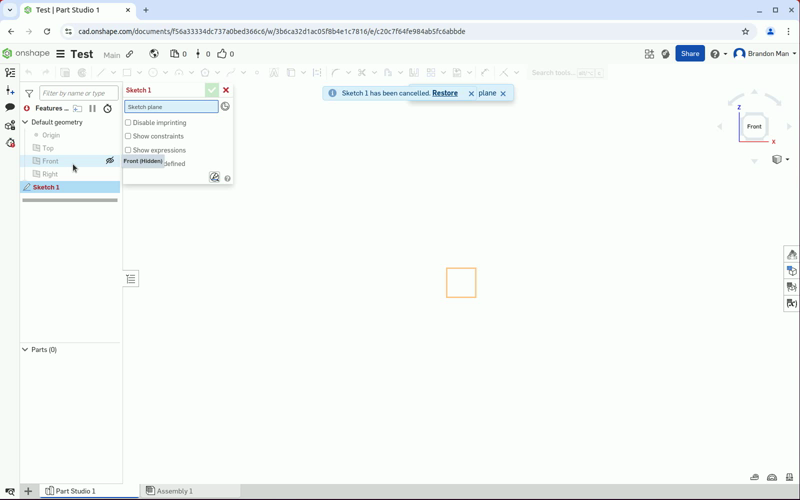
click(73, 163)
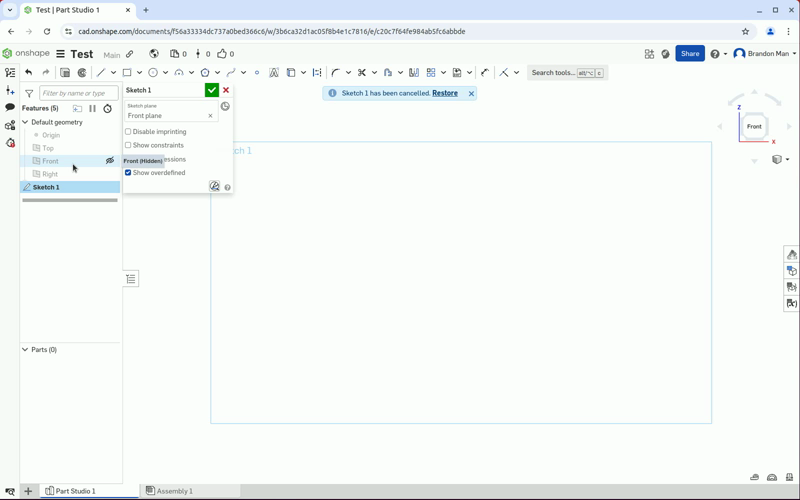
mouse_move(73, 352)
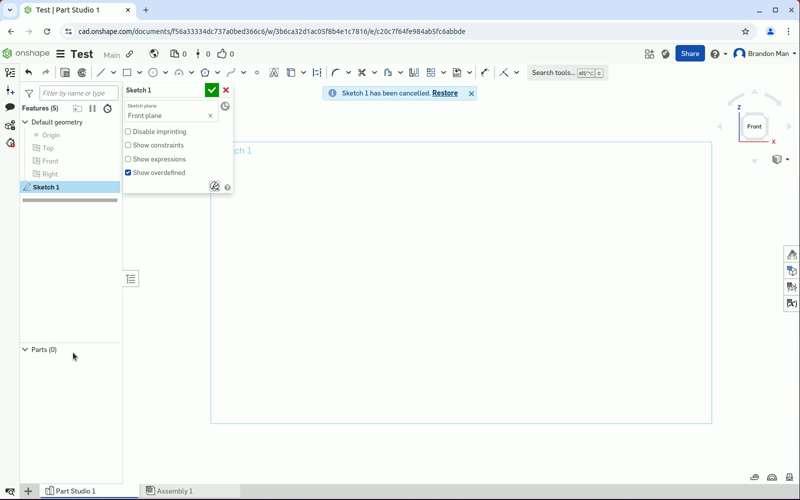
key(y)
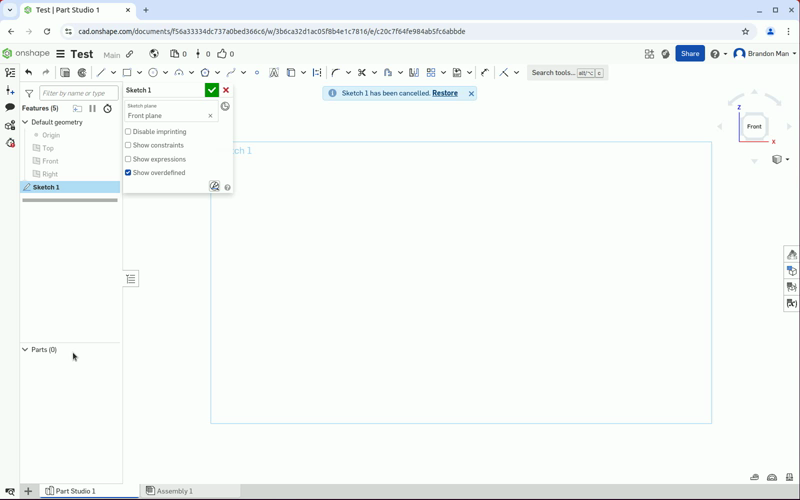
key(l)
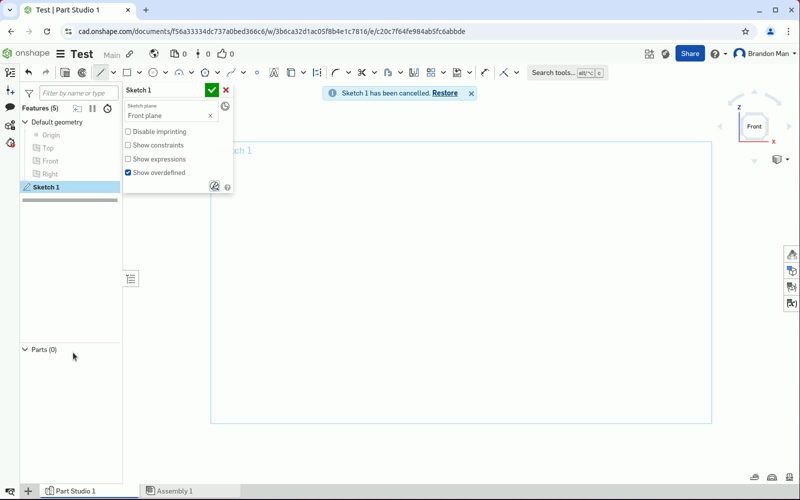
key_down(shift)
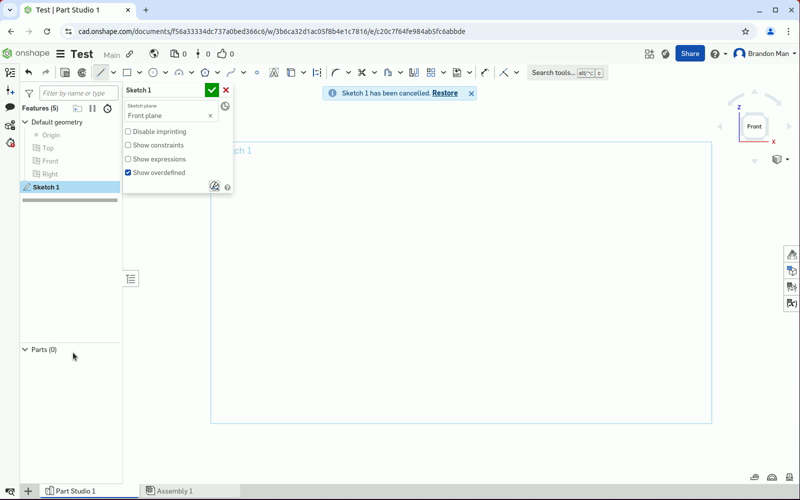
mouse_move(348, 339)
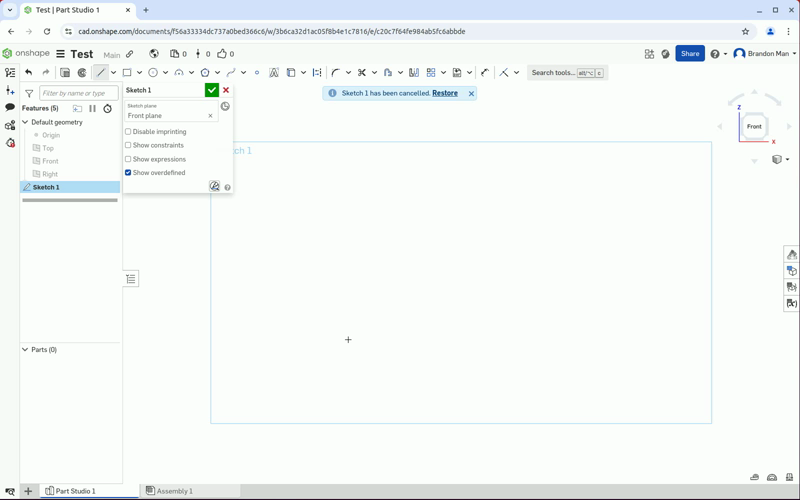
click(348, 339)
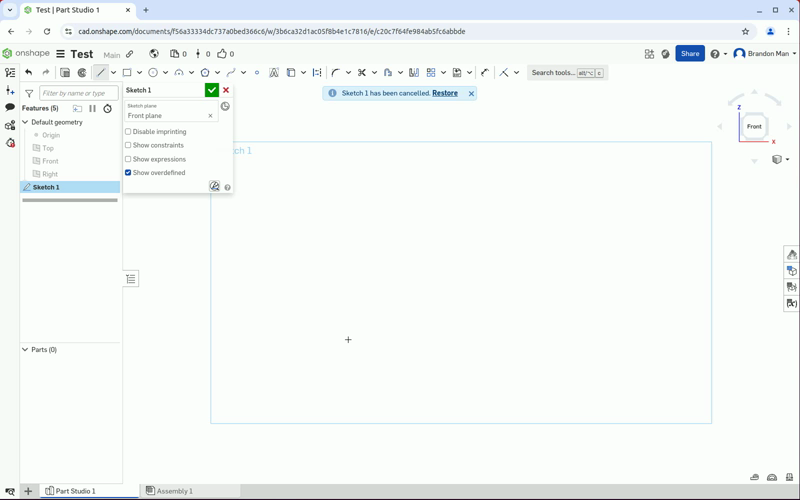
key_up(shift)
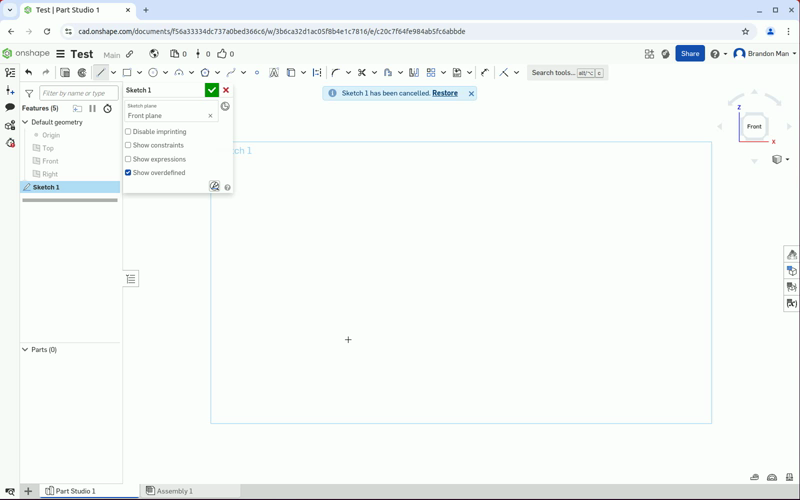
key_down(shift)
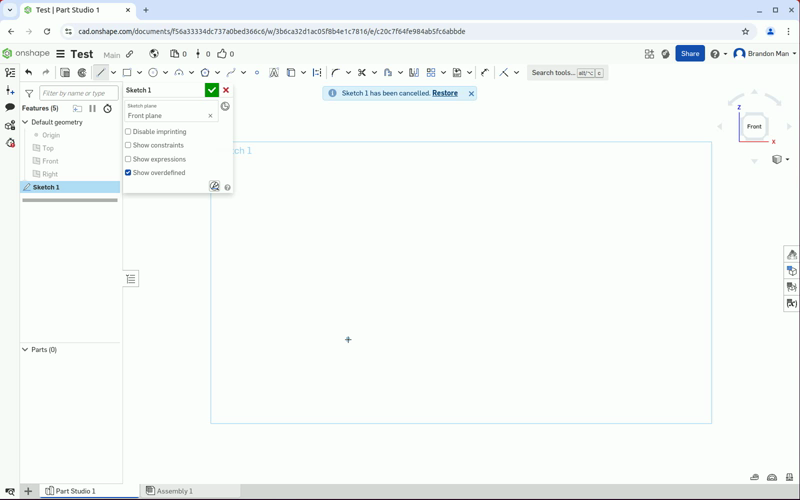
mouse_move(572, 339)
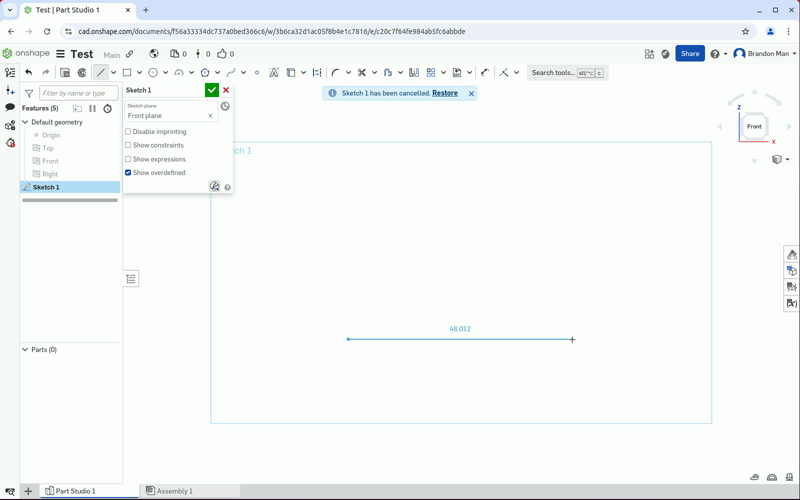
click(572, 339)
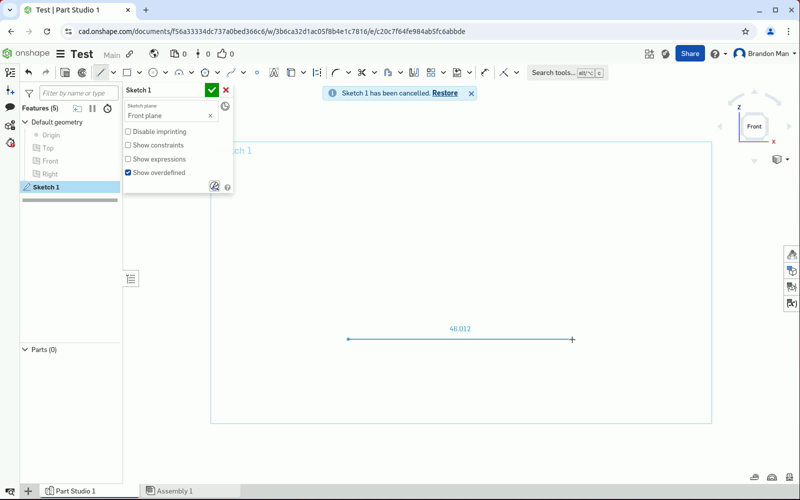
key_up(shift)
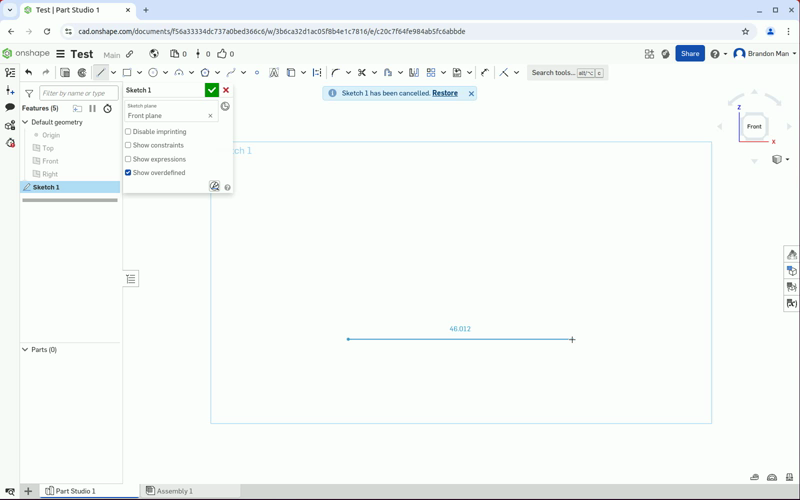
key_down(shift)
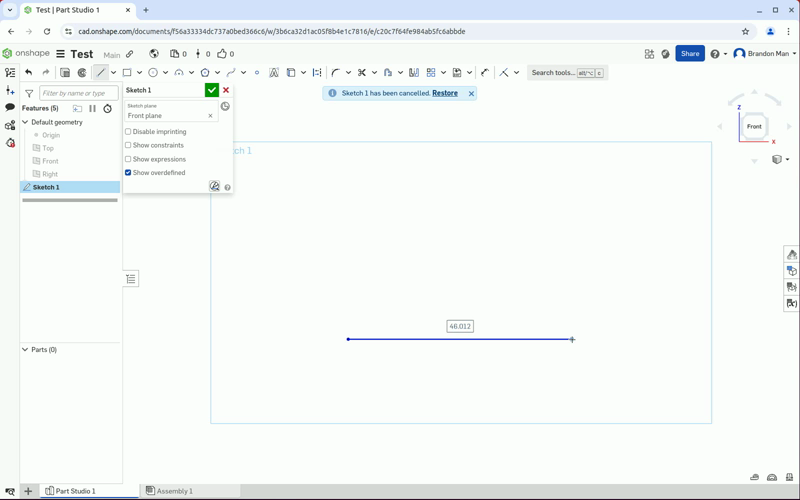
mouse_move(572, 226)
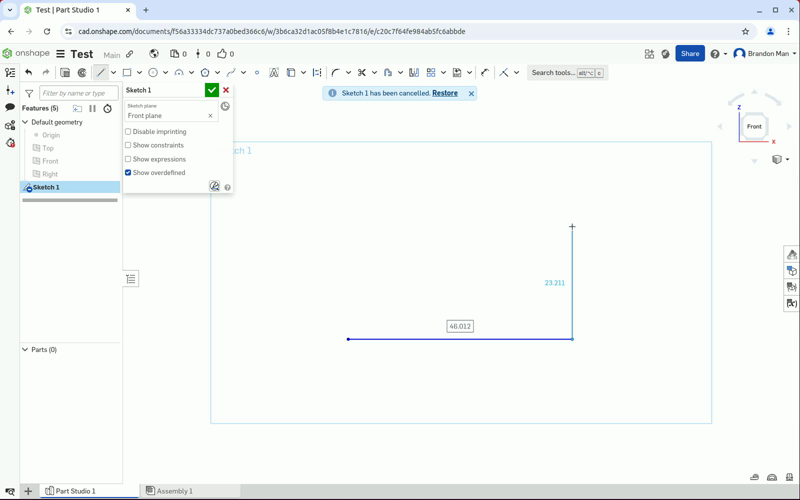
click(572, 226)
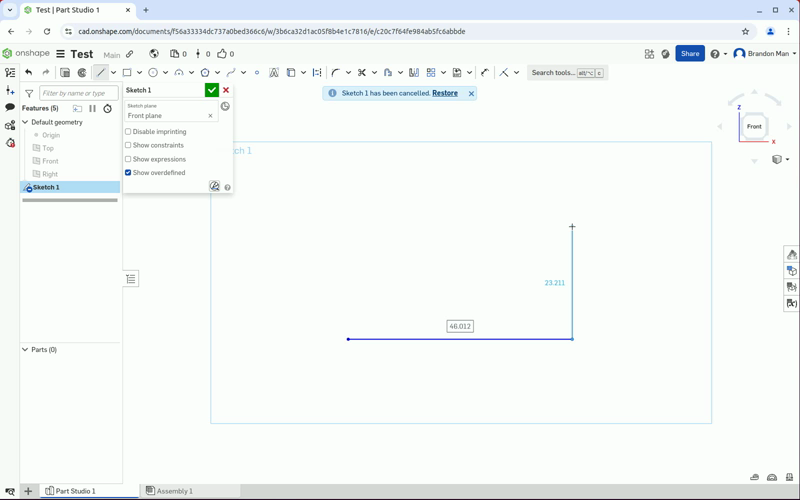
key_up(shift)
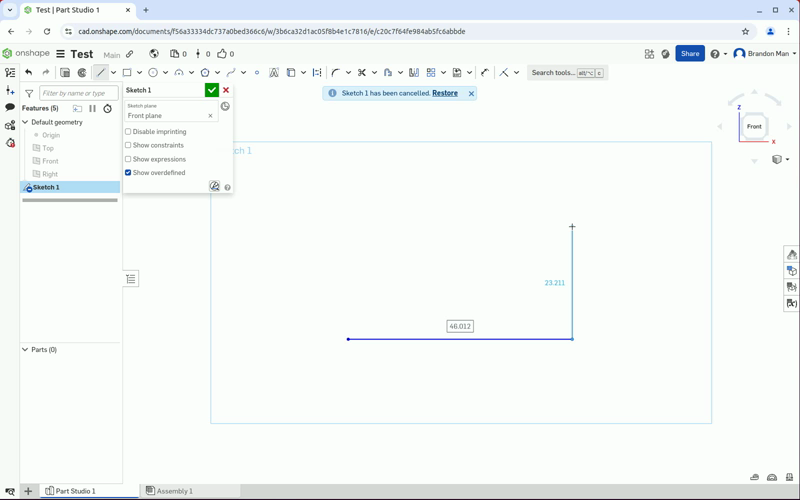
key_down(shift)
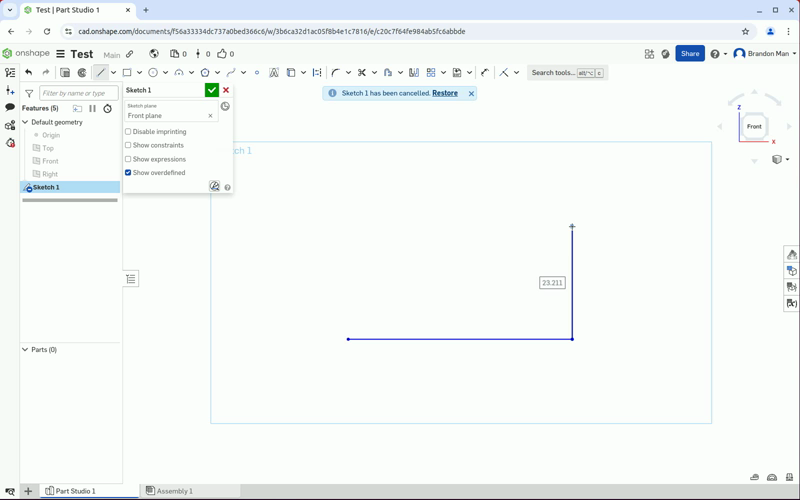
mouse_move(348, 226)
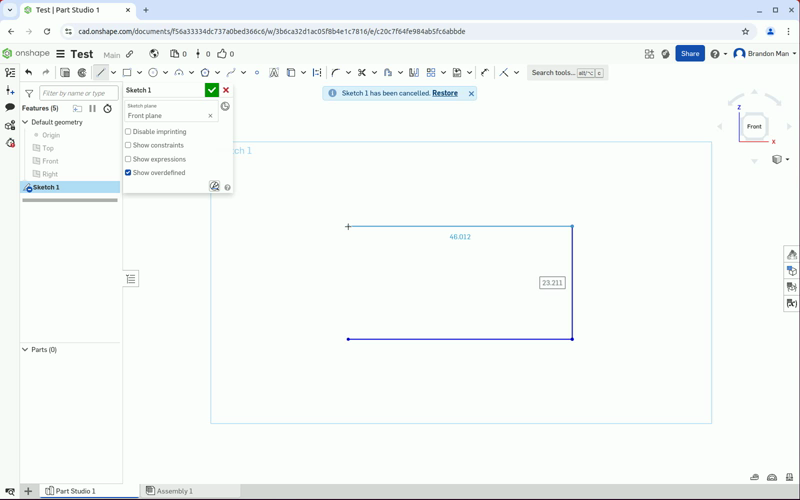
click(348, 226)
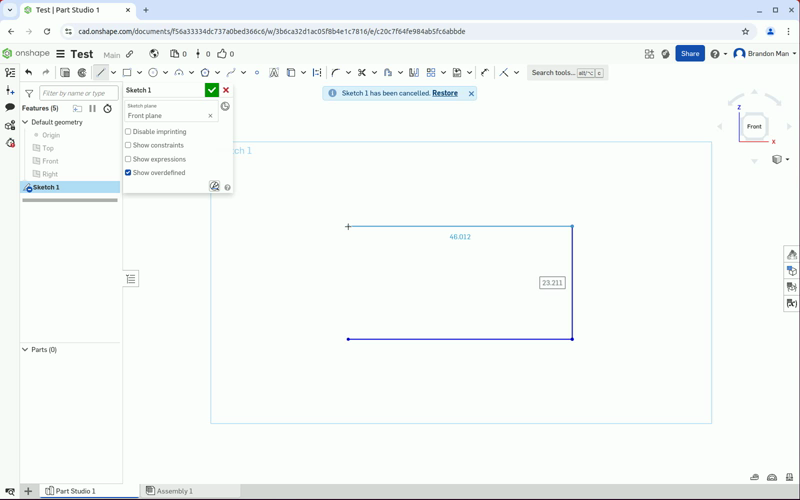
key_up(shift)
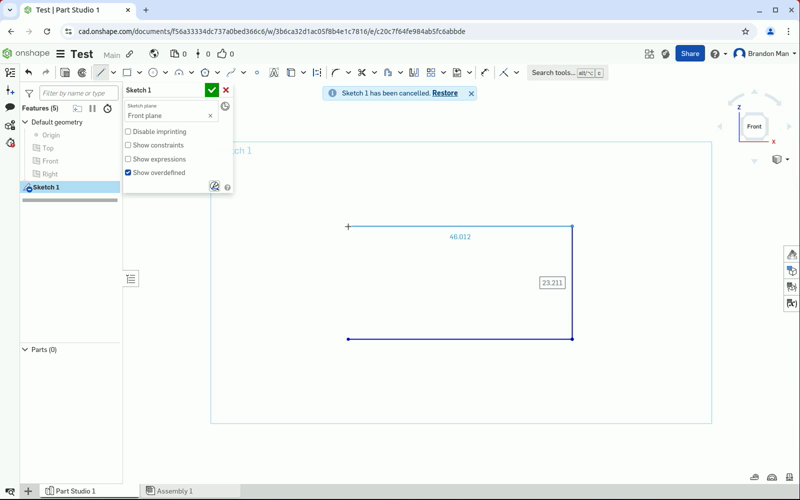
key_down(shift)
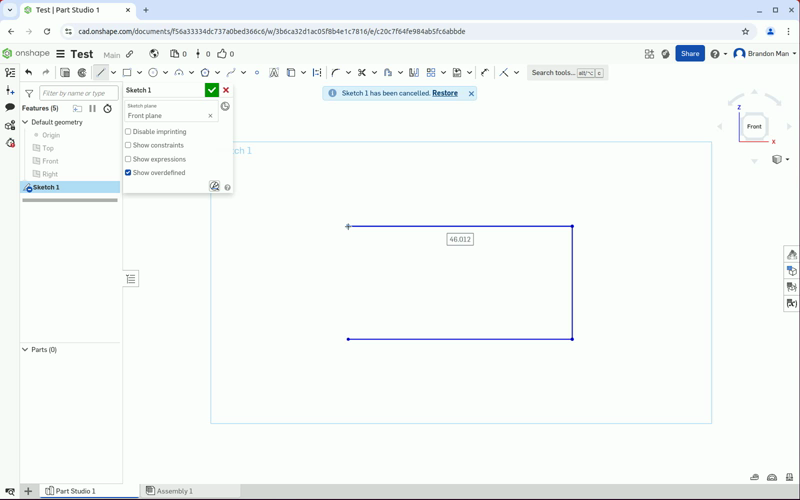
mouse_move(348, 339)
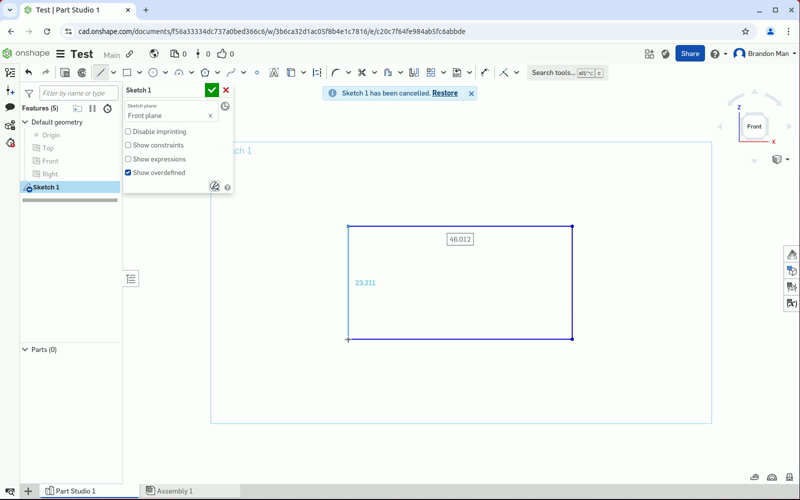
key_up(shift)
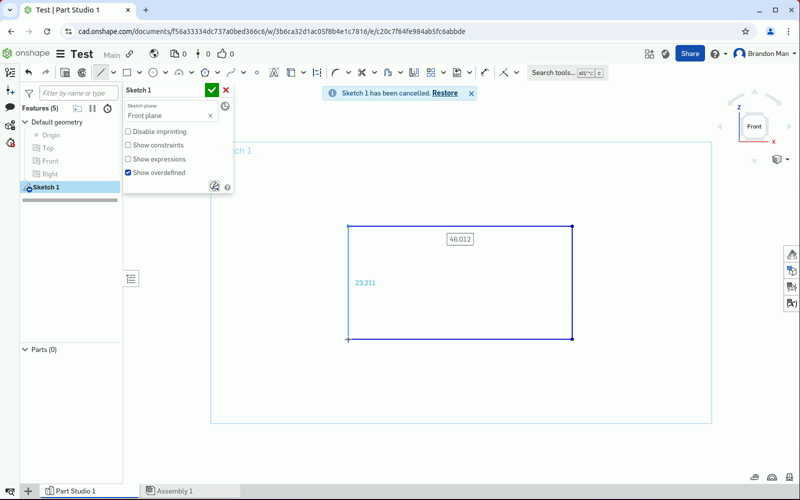
click(348, 339)
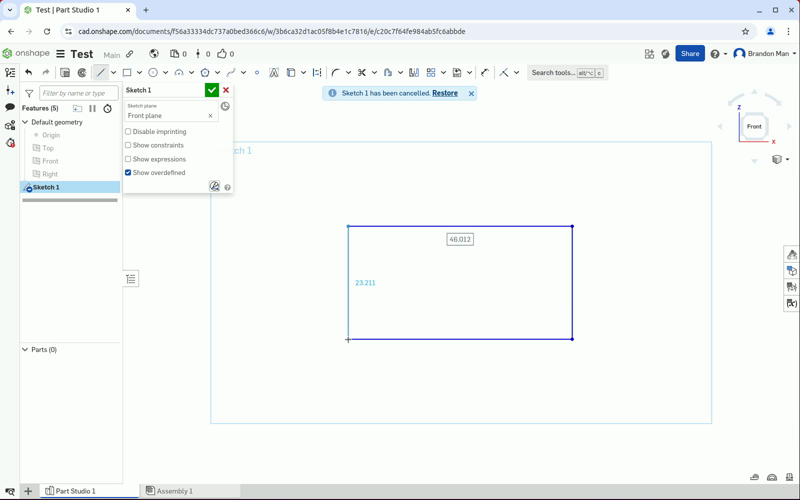
key(esc)
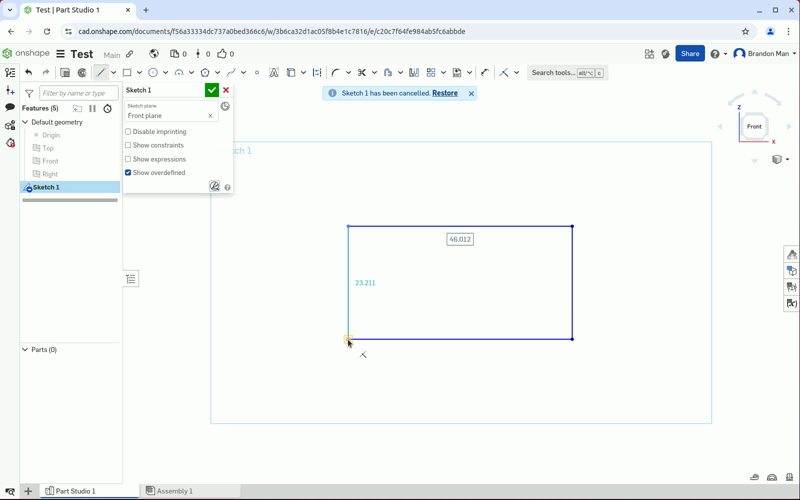
mouse_move(509, 281)
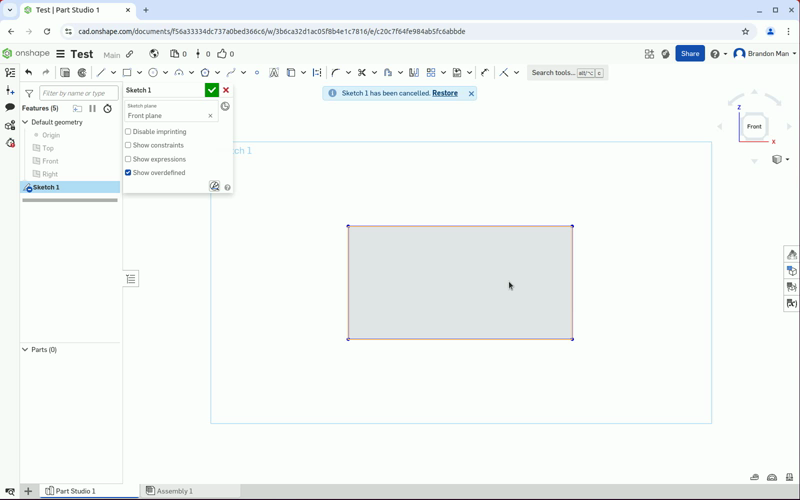
click(509, 281)
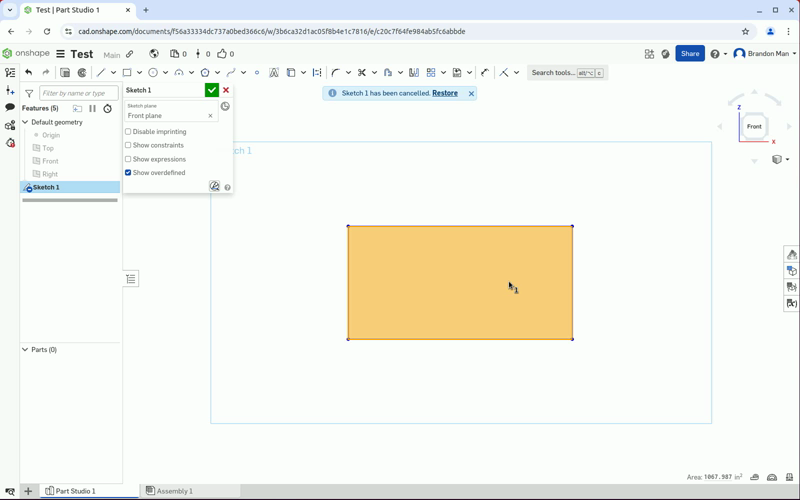
mouse_move(73, 352)
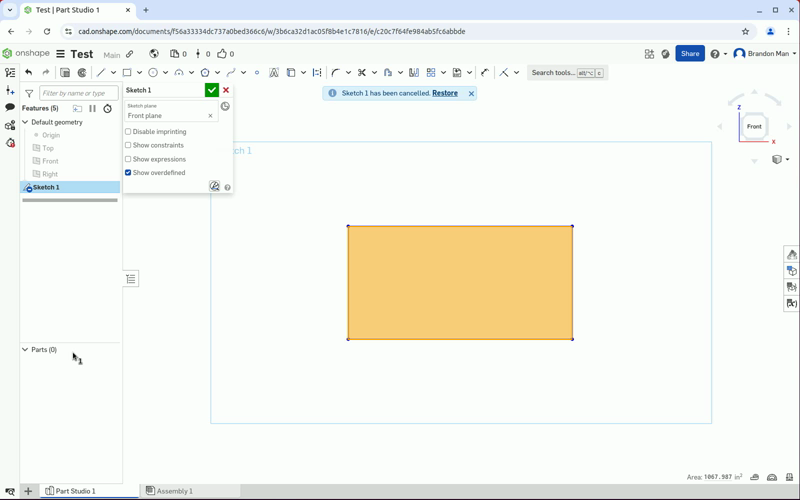
key(shift+y)
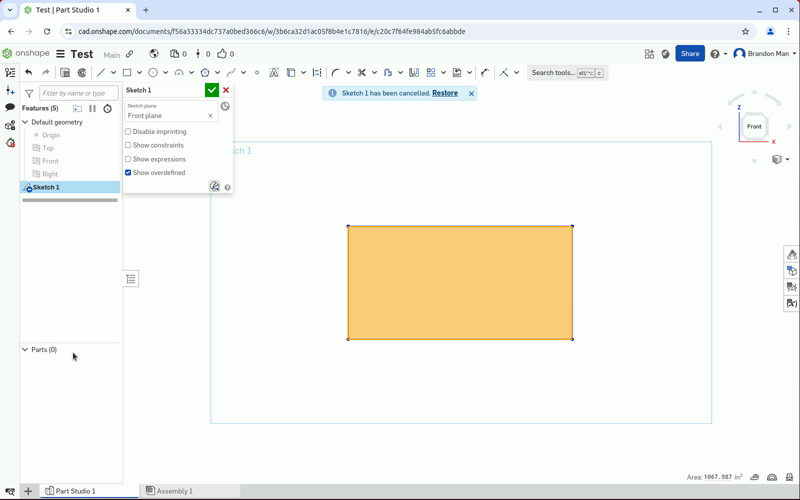
key(shift+e)
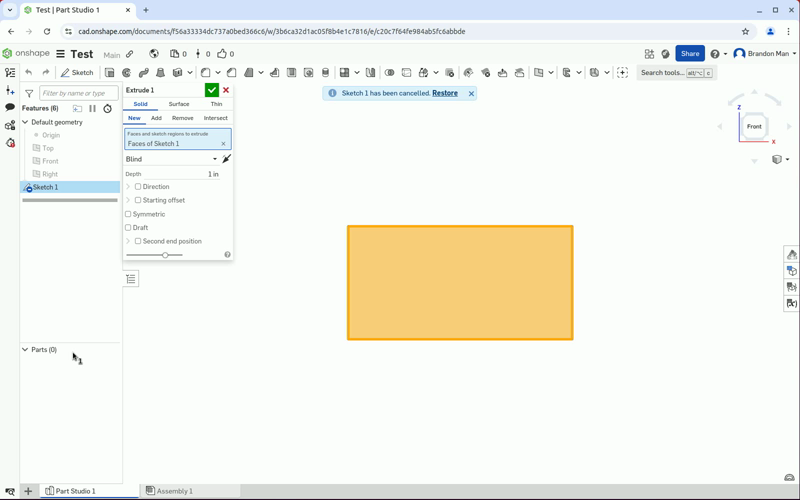
mouse_move(143, 106)
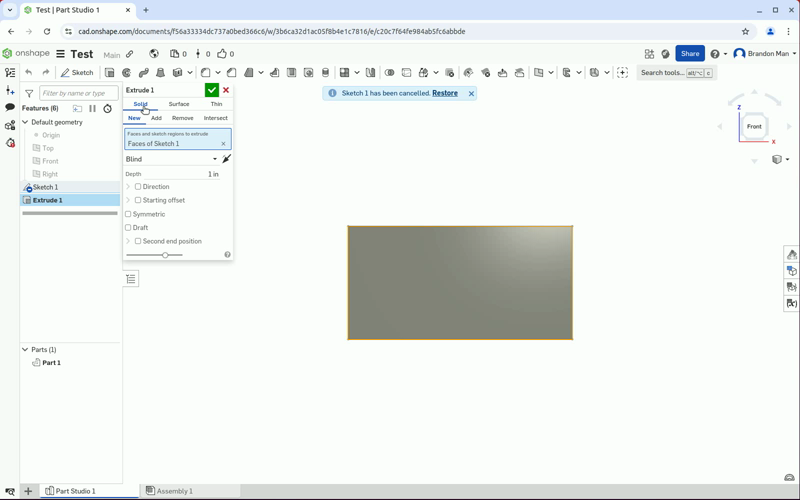
click(143, 106)
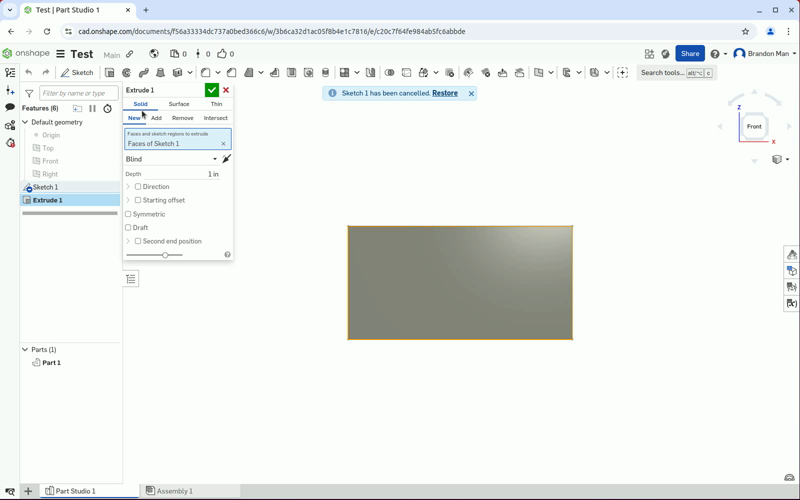
mouse_move(137, 120)
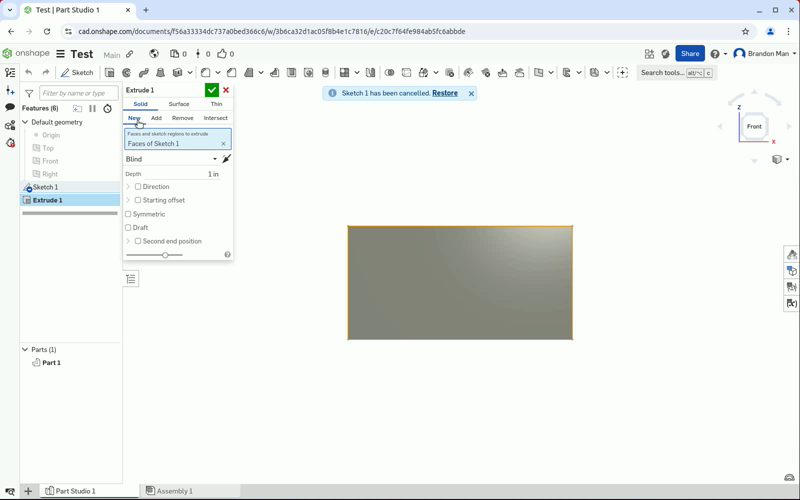
click(137, 120)
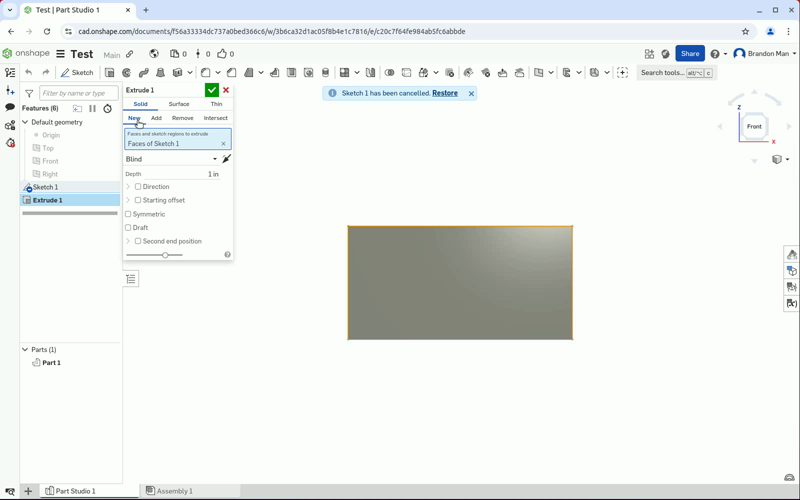
key(tab, 4)
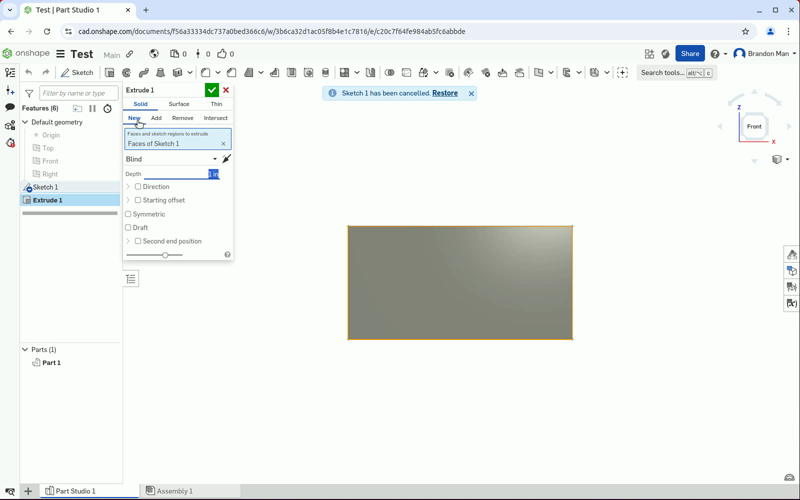
text(11.554)
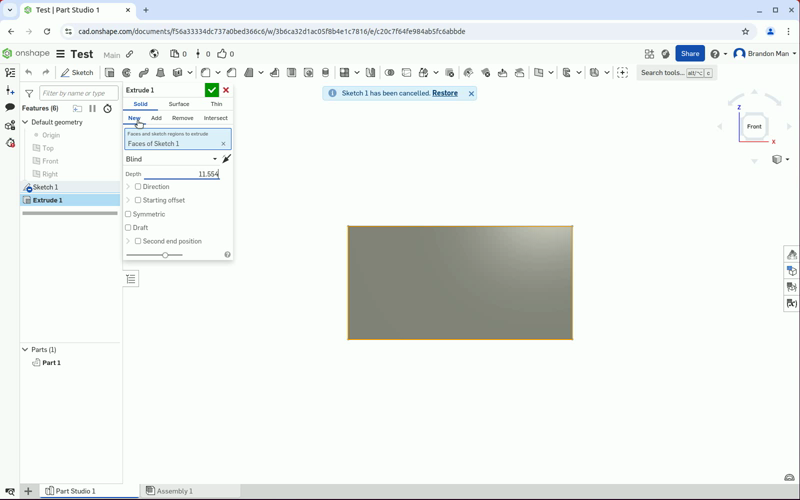
key(enter)
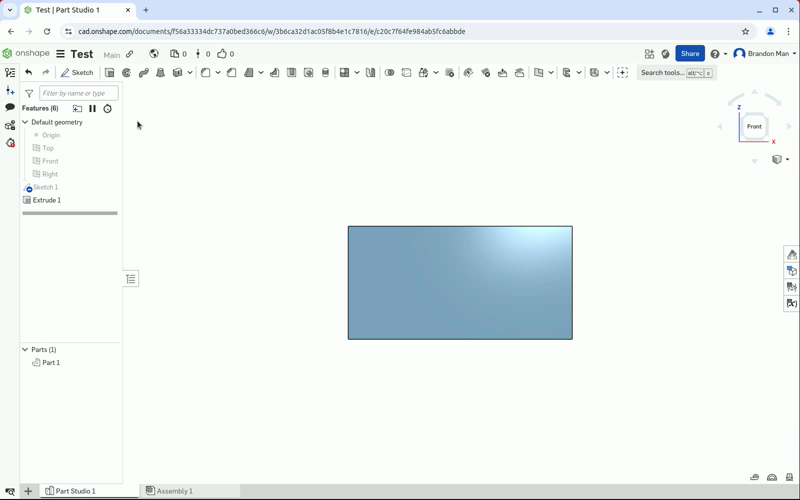
key(shift+h)
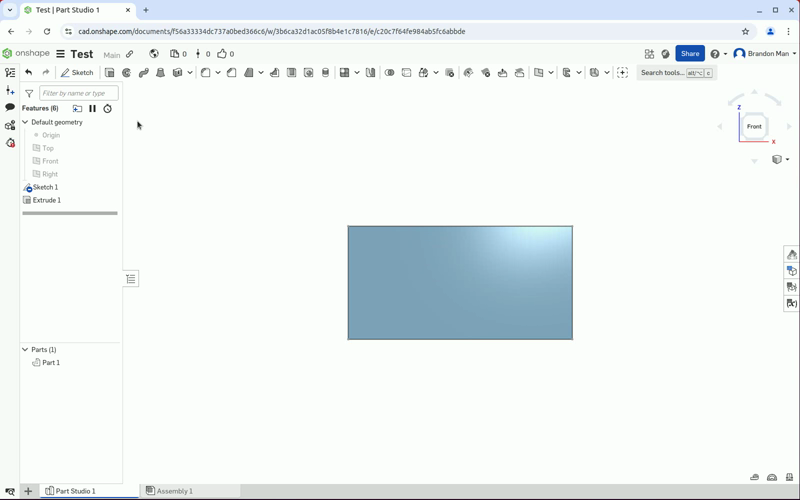
key(shift+h)
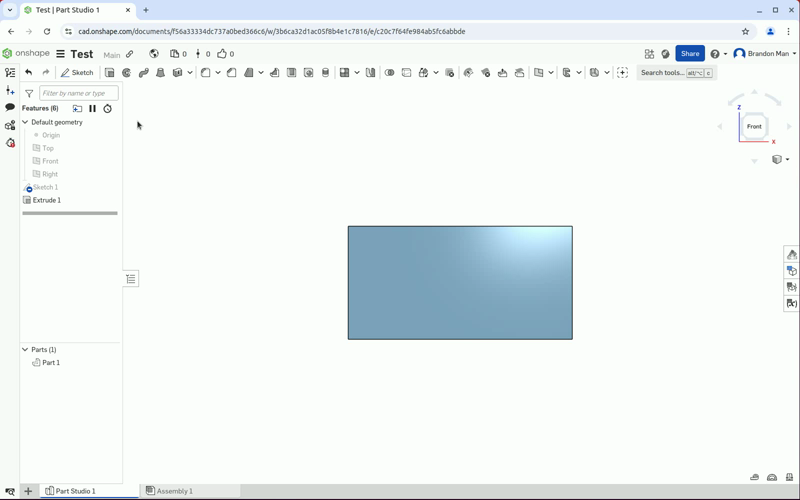
mouse_move(73, 189)
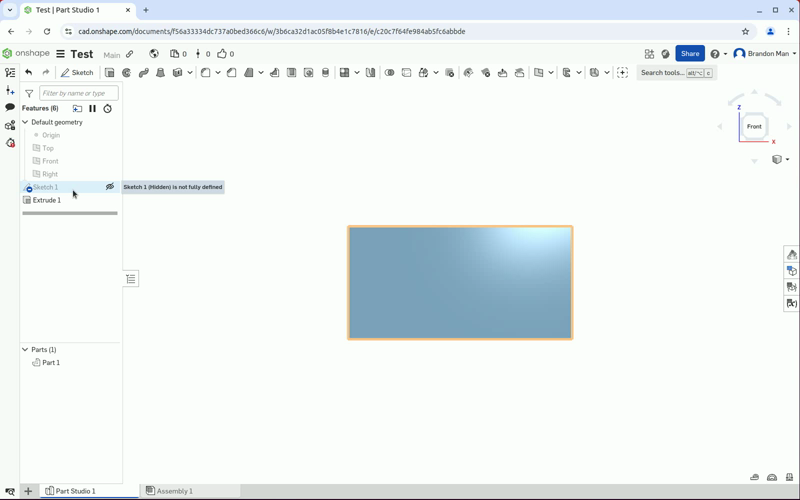
click(73, 189)
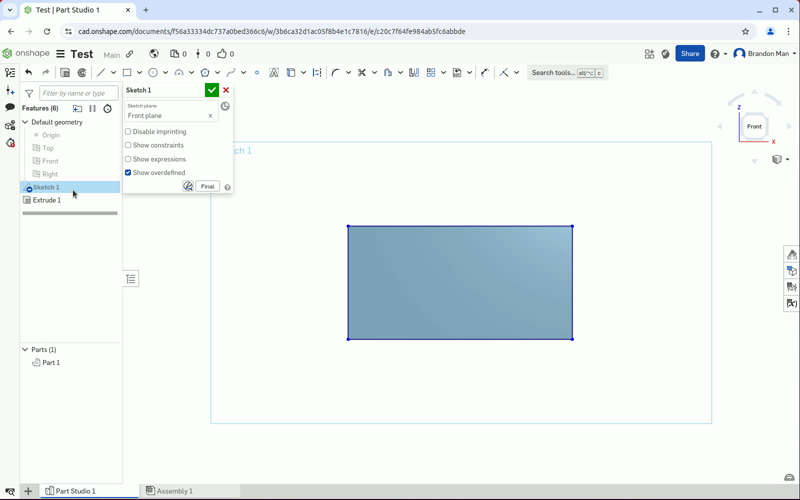
mouse_move(229, 92)
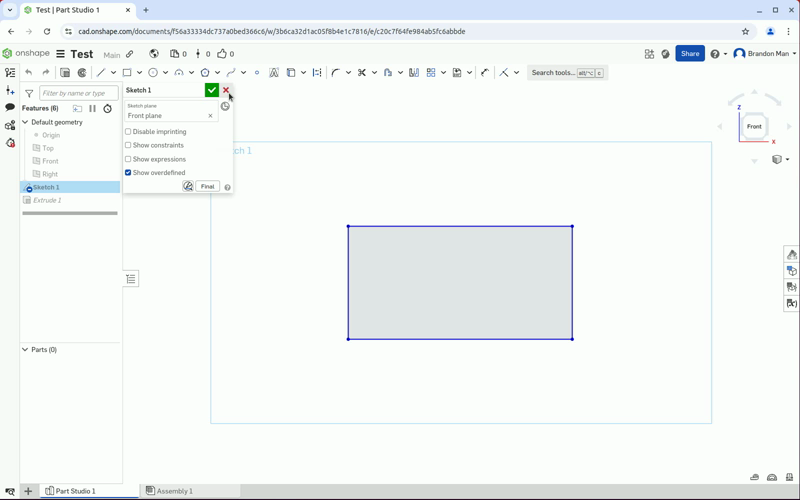
click(229, 92)
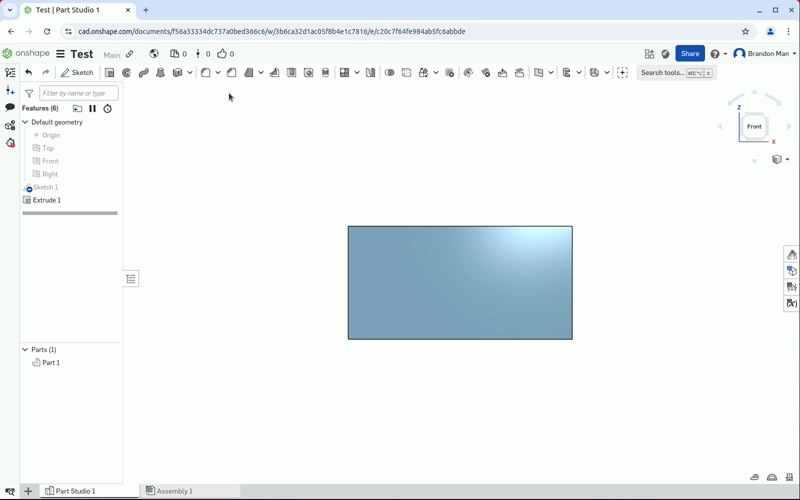
mouse_move(541, 75)
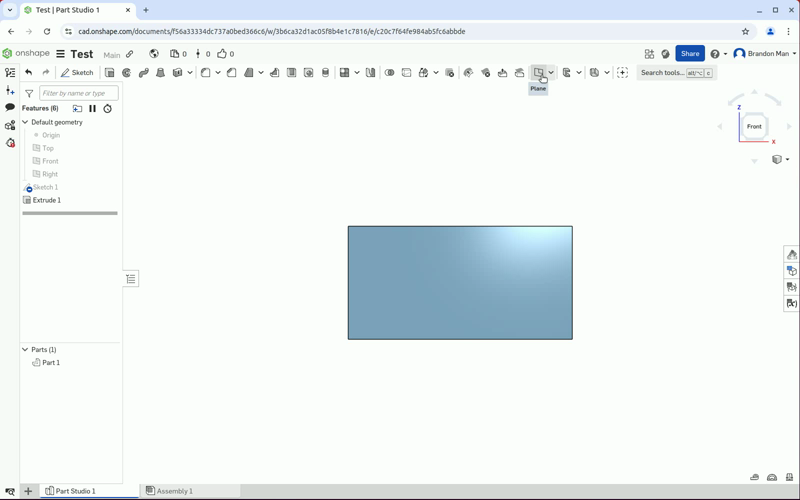
click(541, 75)
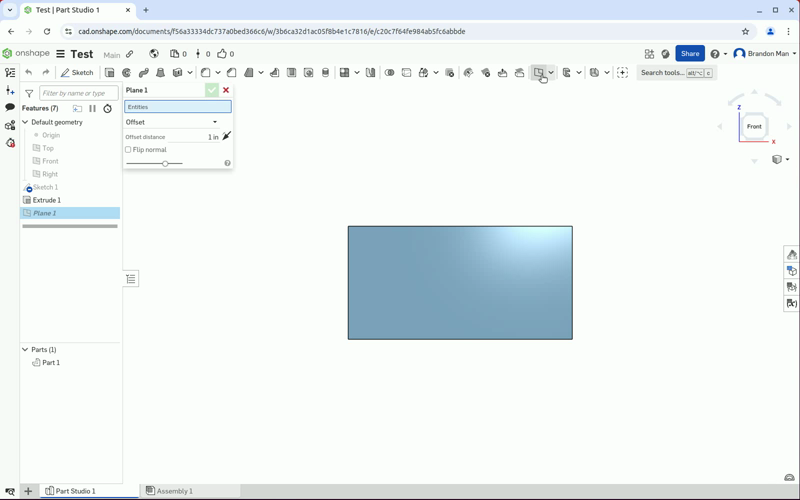
mouse_move(73, 163)
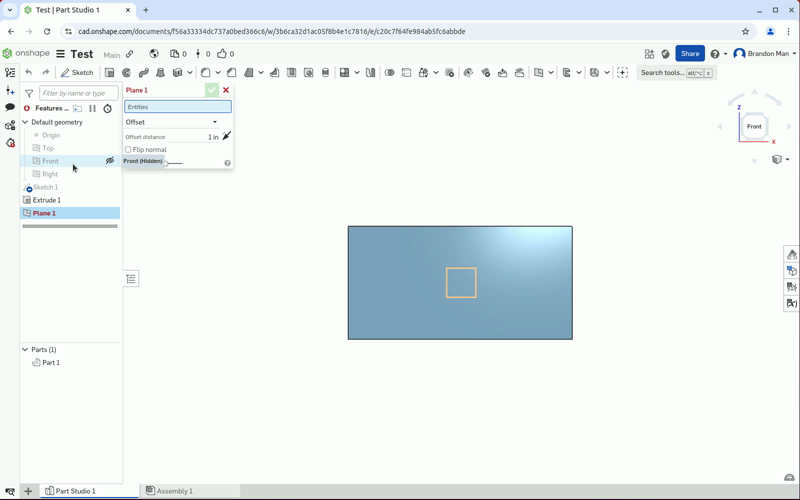
click(73, 163)
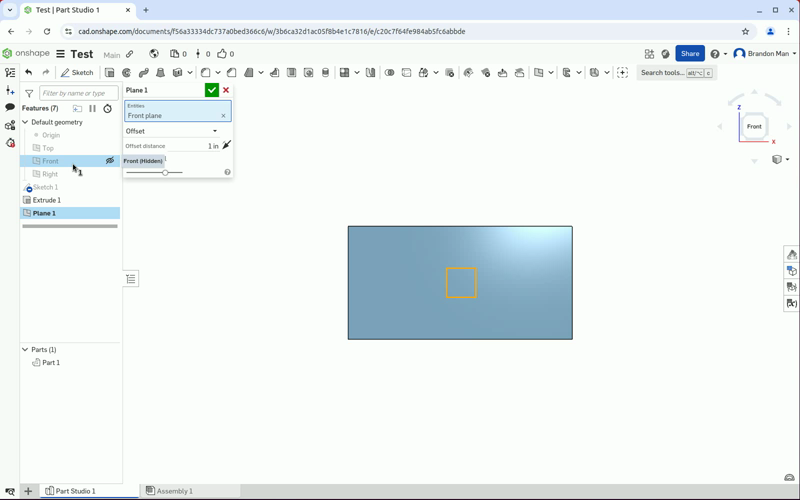
key(tab, 2)
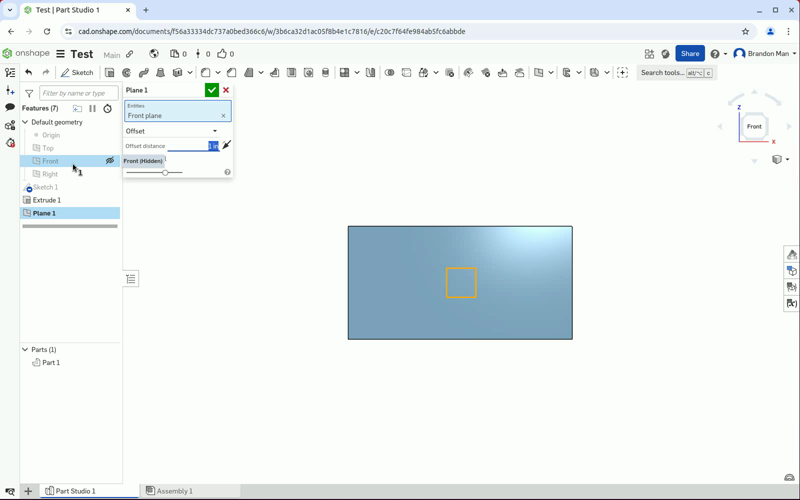
text(11.554)
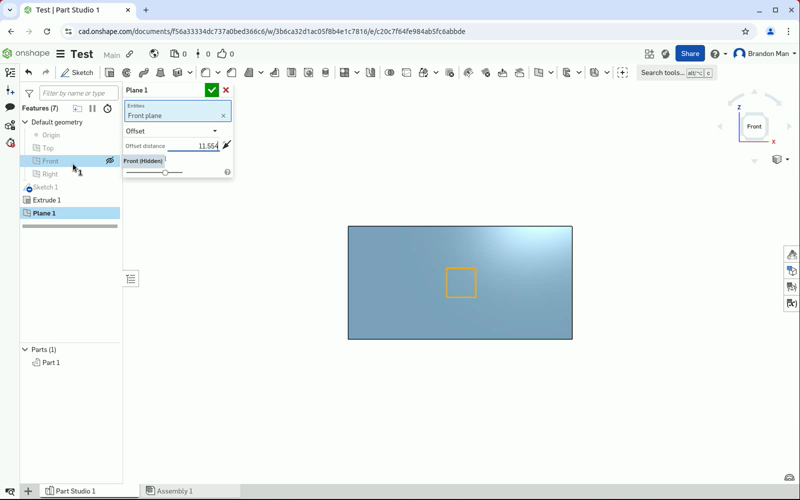
key(enter, 2)
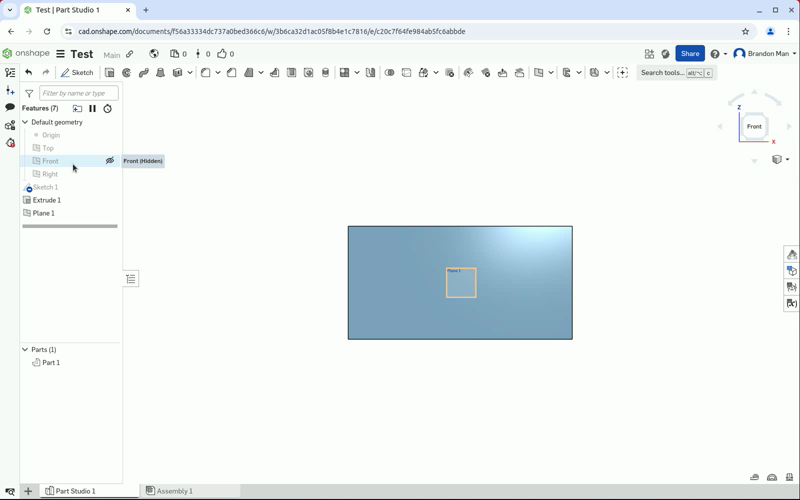
key(shift+s)
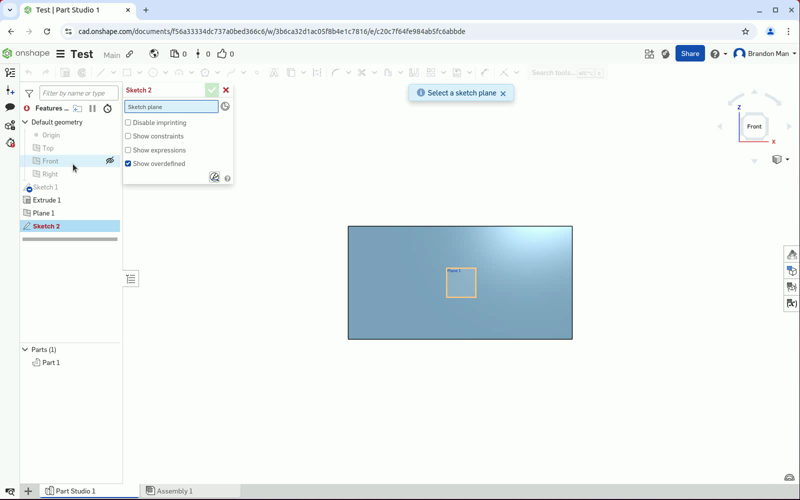
mouse_move(73, 215)
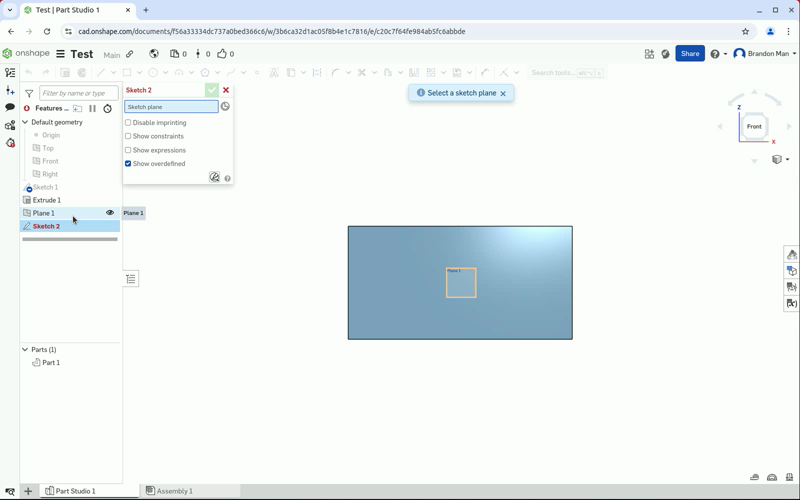
click(73, 215)
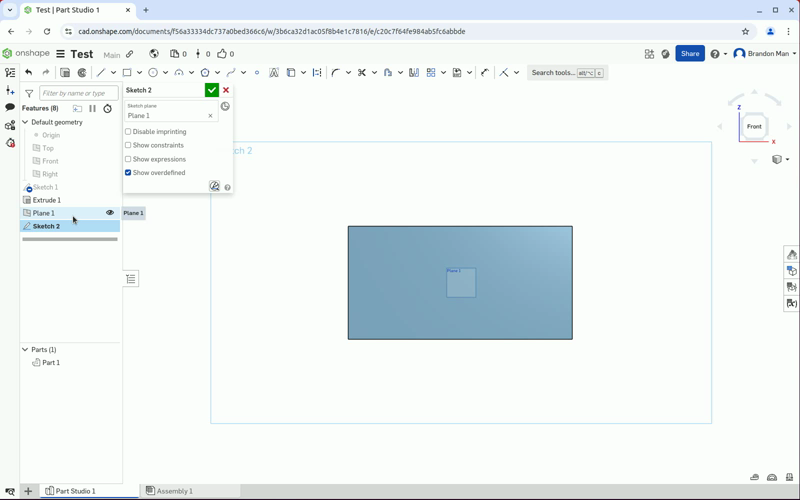
mouse_move(73, 352)
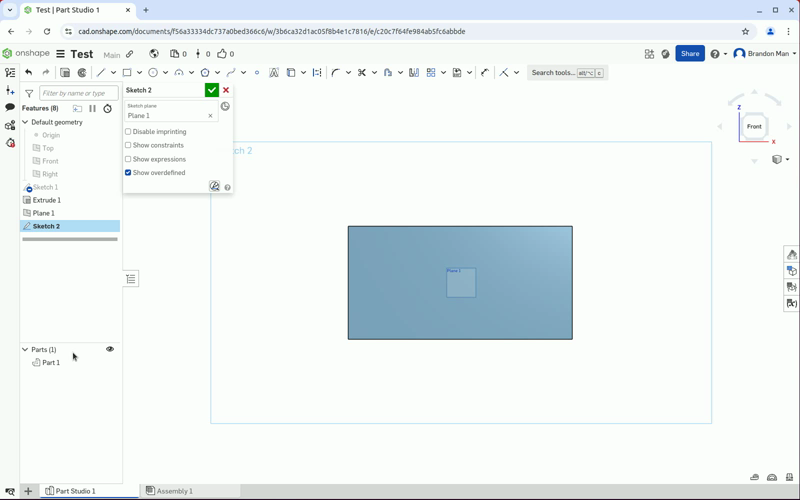
key(y)
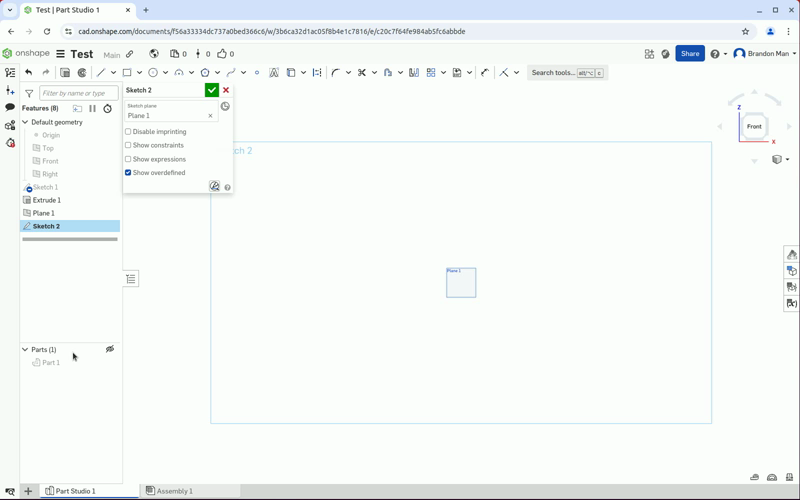
key(l)
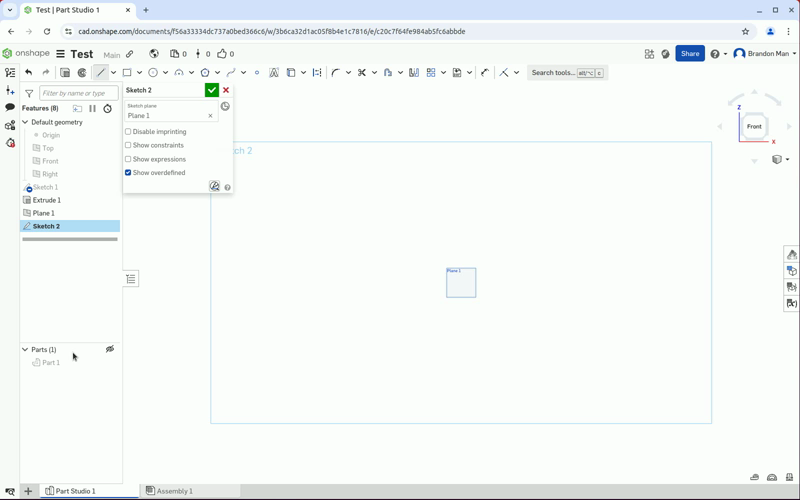
key_down(shift)
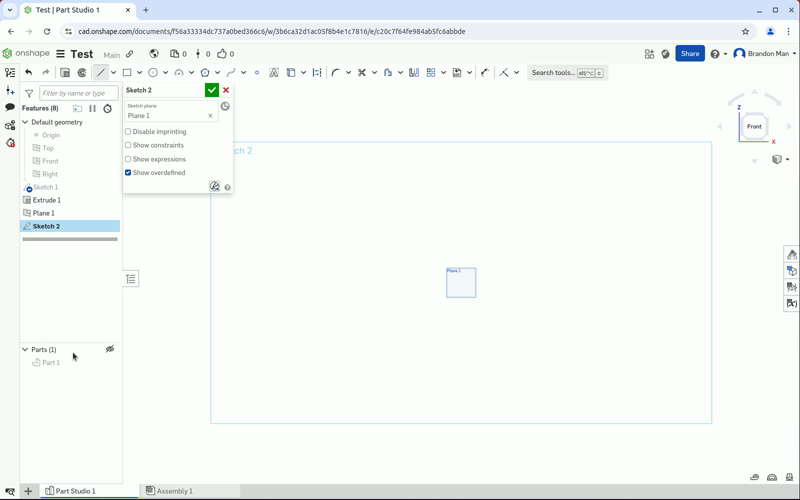
mouse_move(404, 254)
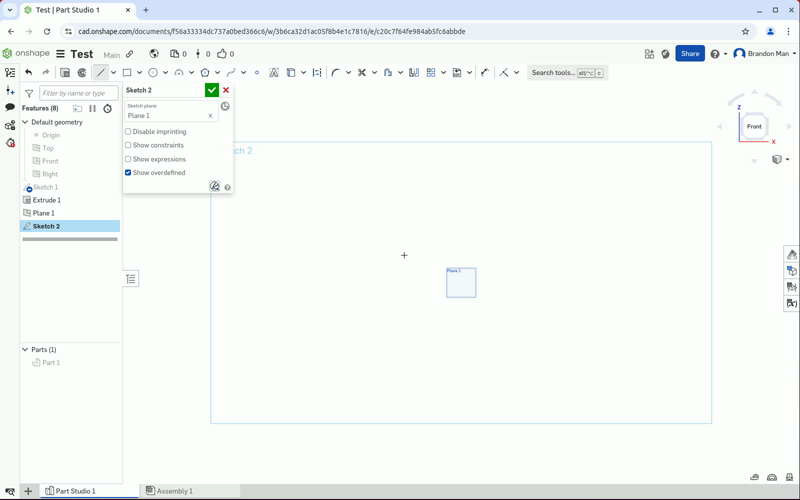
click(404, 254)
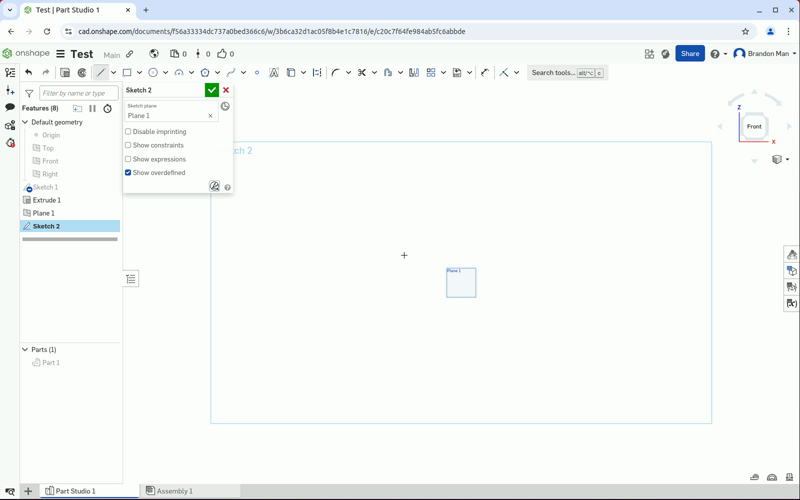
key_up(shift)
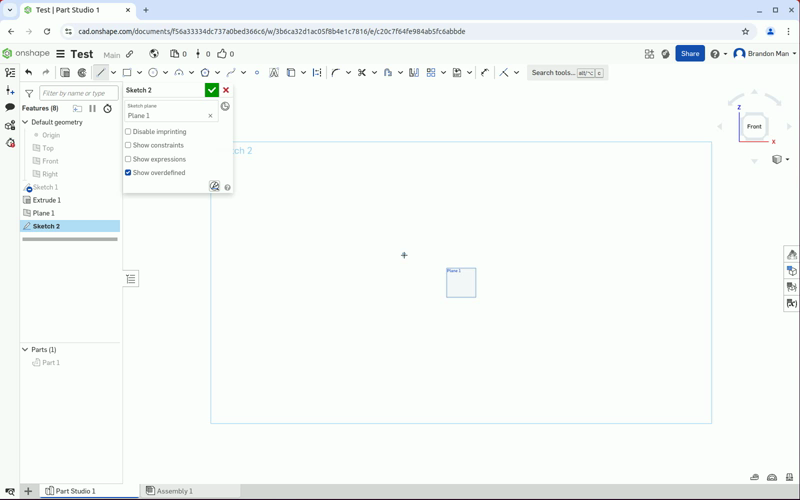
key_down(shift)
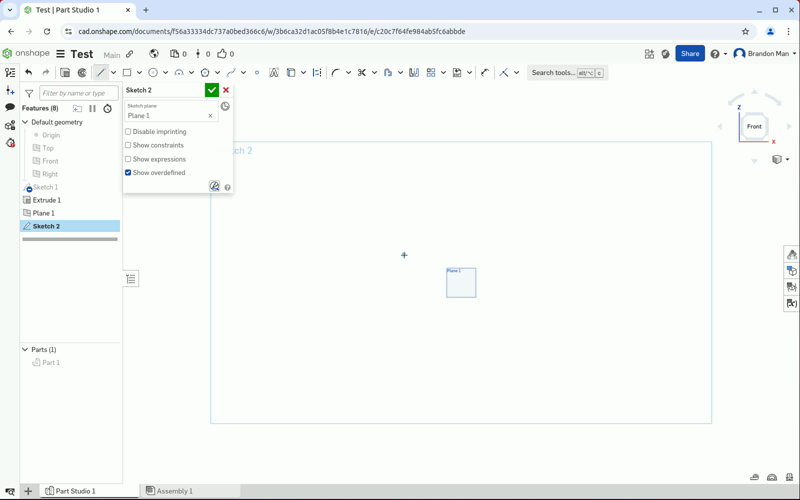
mouse_move(516, 254)
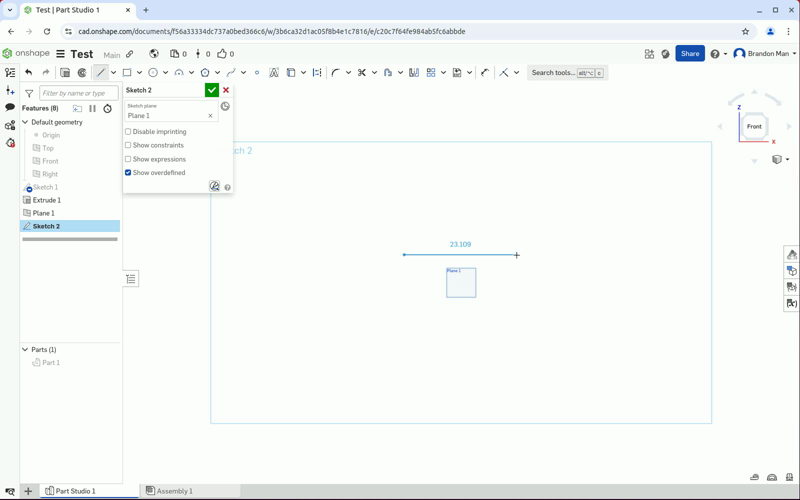
click(516, 254)
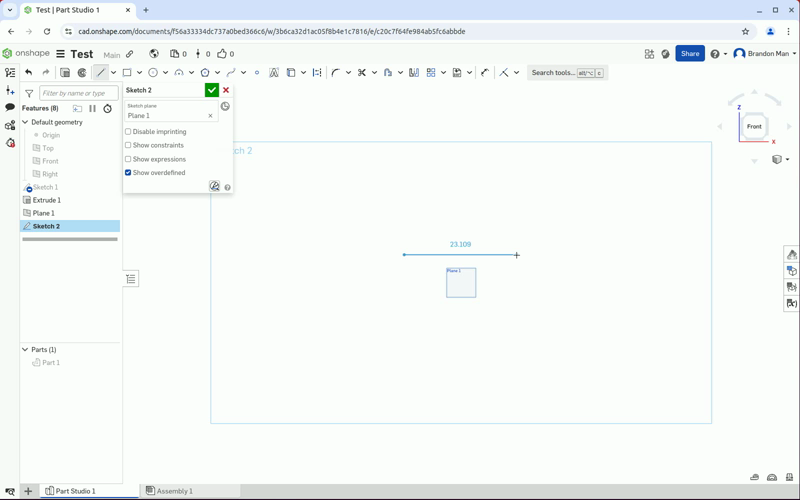
key_up(shift)
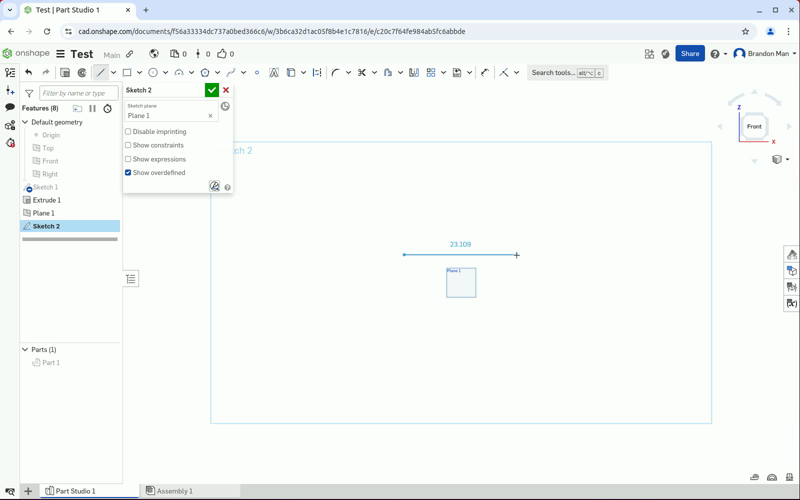
key_down(shift)
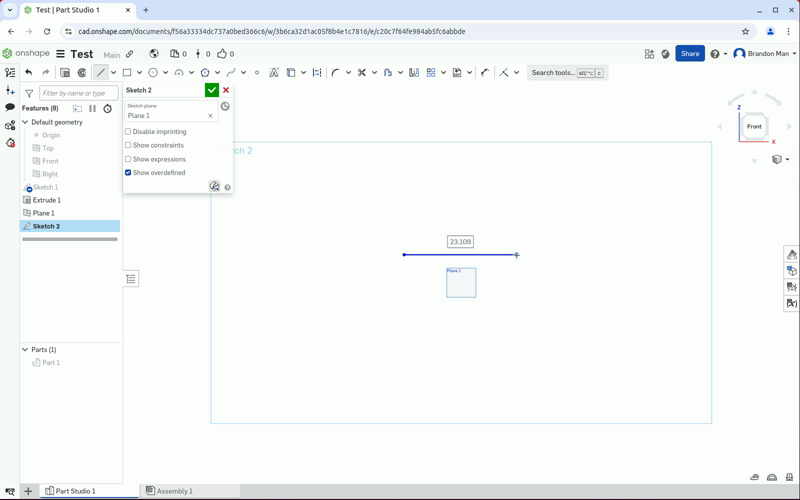
mouse_move(546, 254)
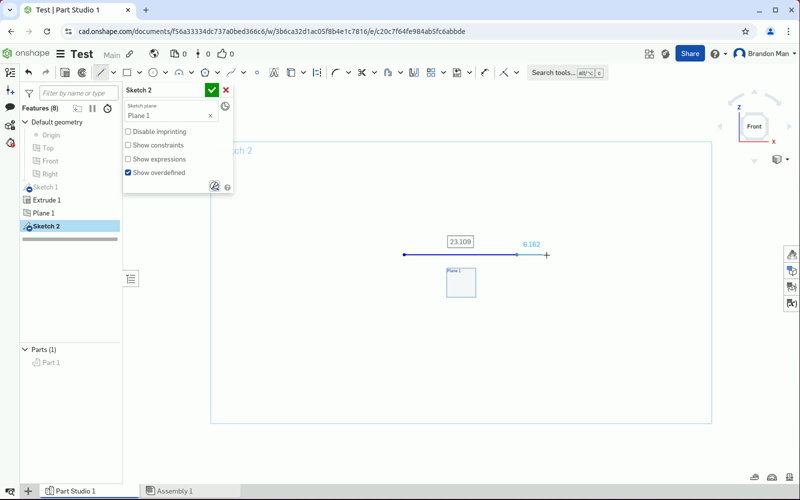
mouse_move(516, 226)
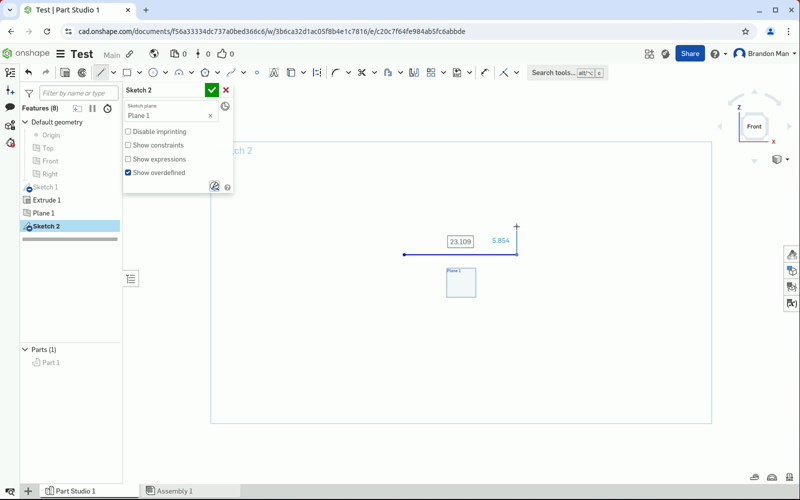
click(516, 226)
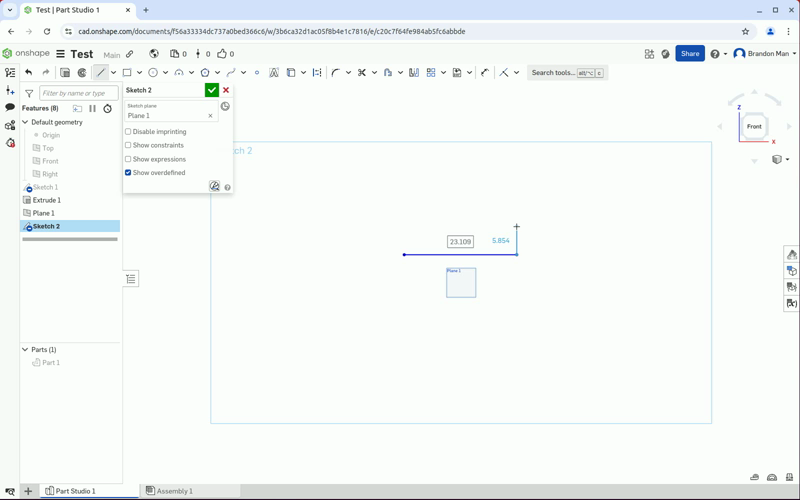
key_up(shift)
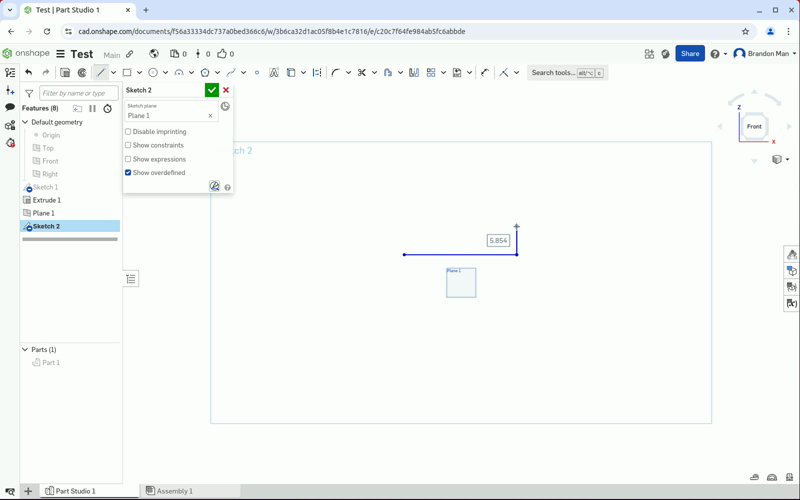
key_down(shift)
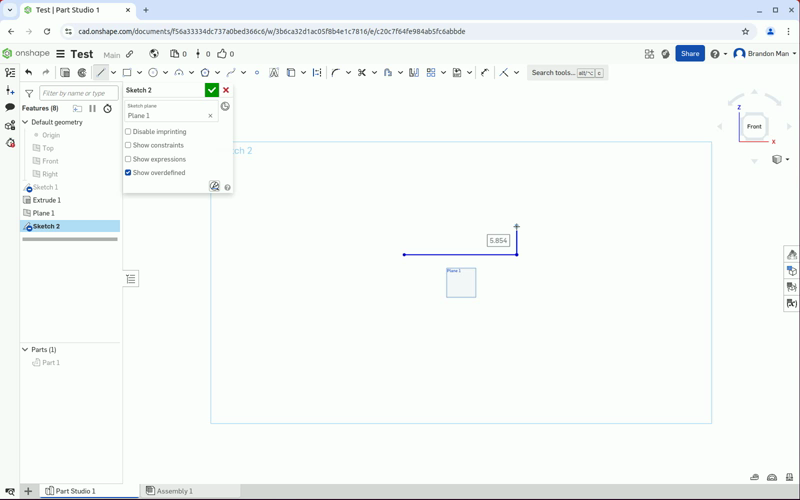
mouse_move(404, 226)
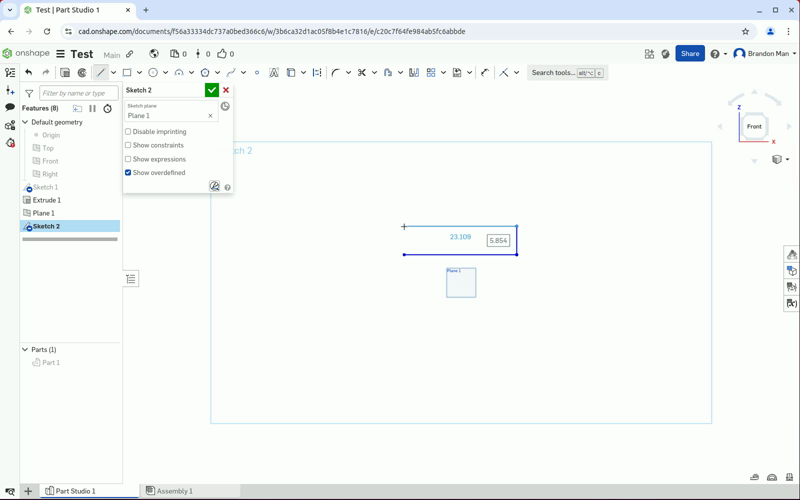
click(404, 226)
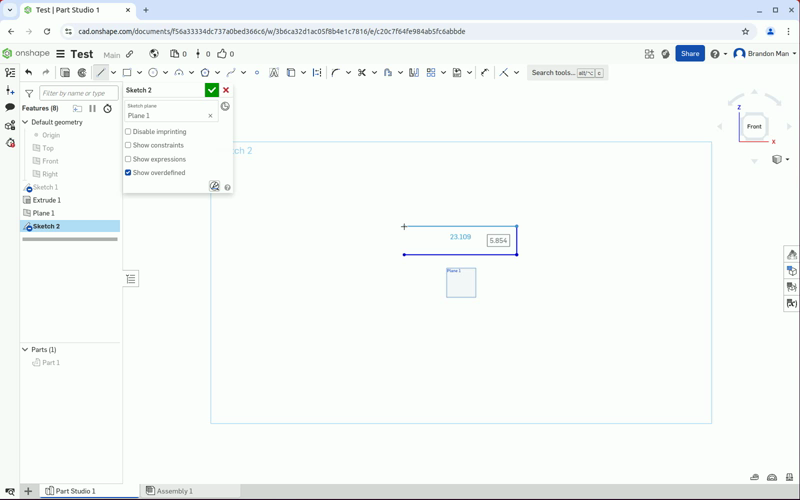
key_up(shift)
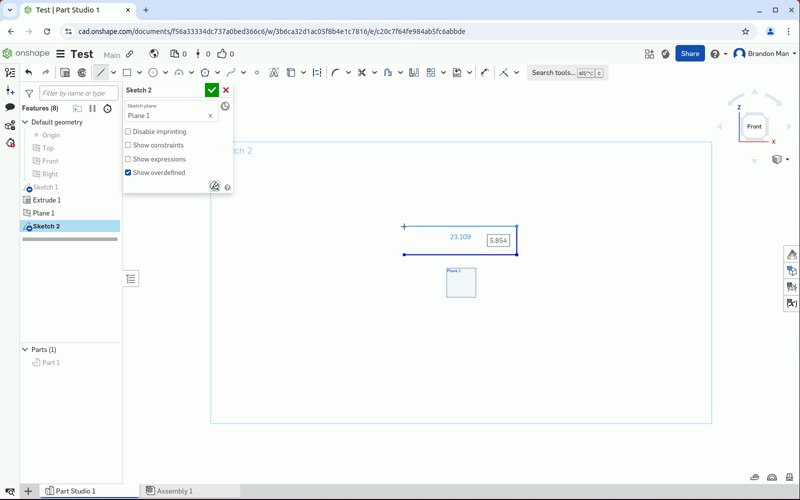
mouse_move(434, 226)
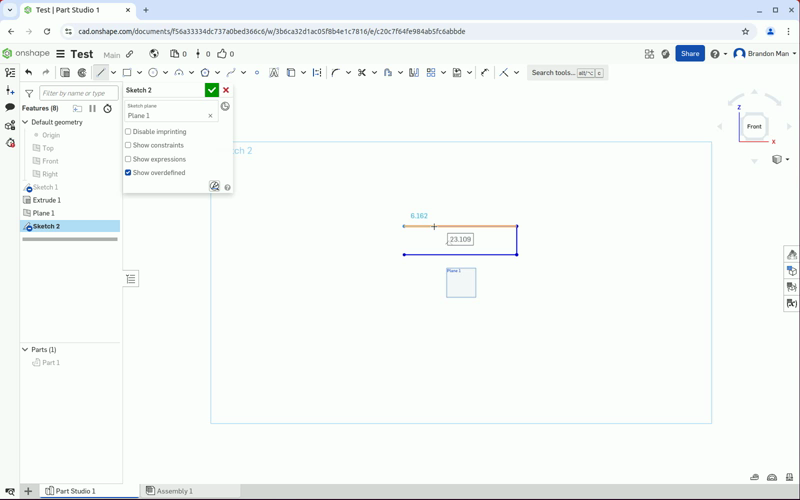
key_down(shift)
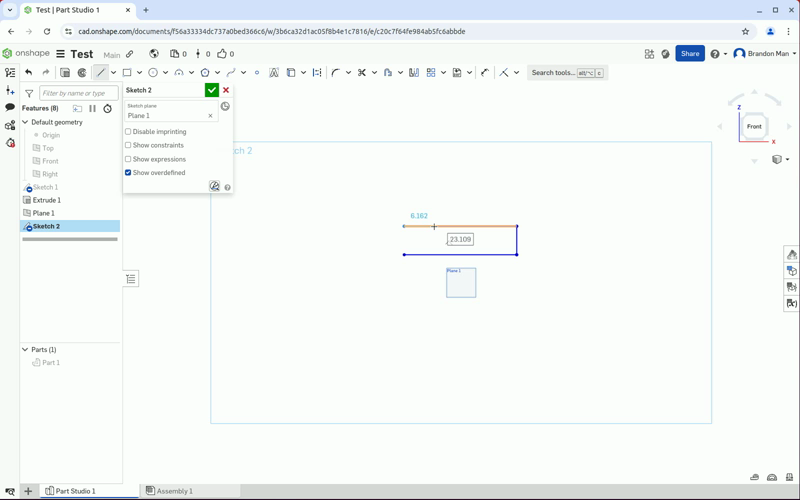
mouse_move(404, 254)
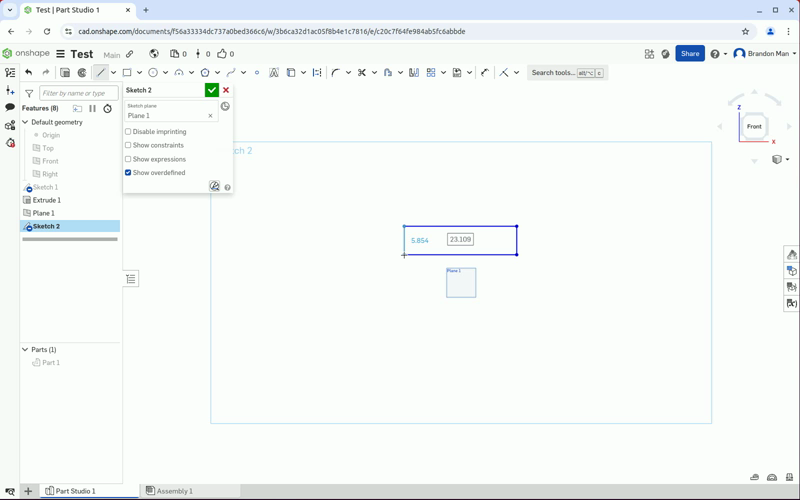
key_up(shift)
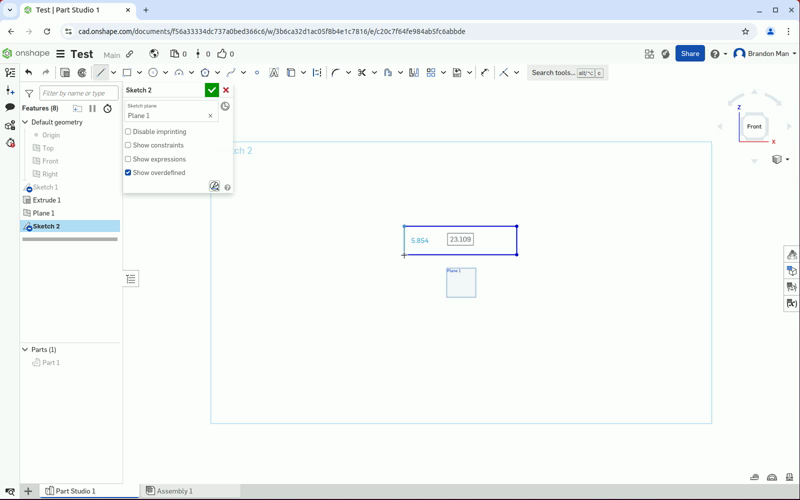
click(404, 254)
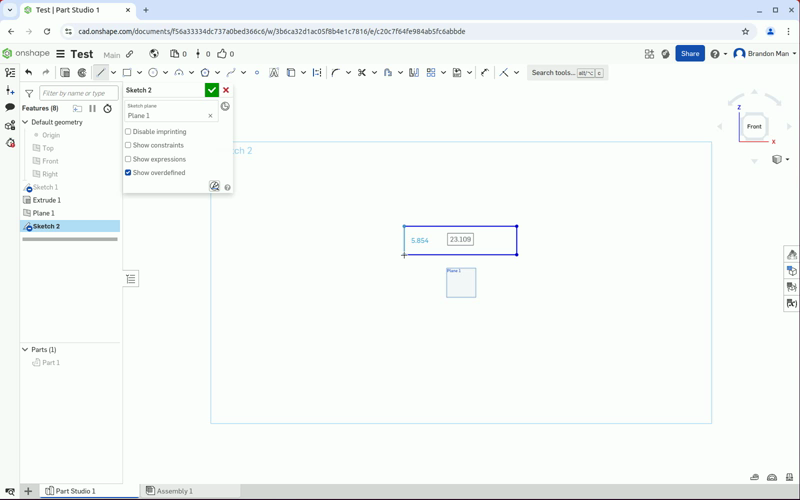
key(esc)
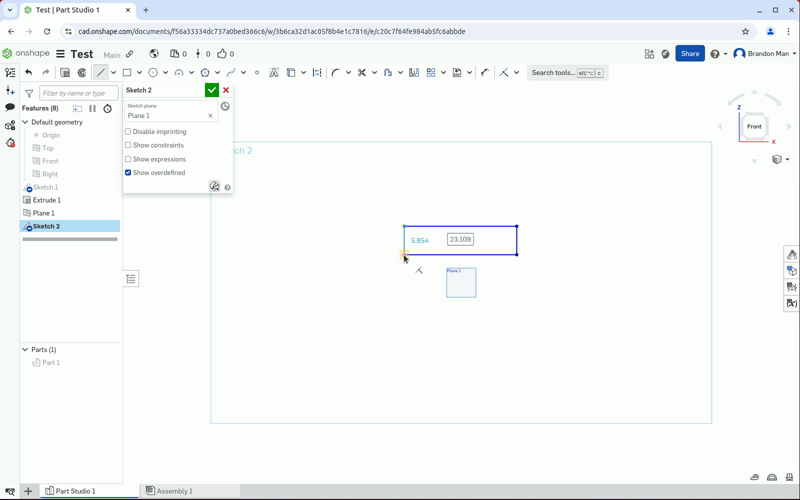
mouse_move(469, 234)
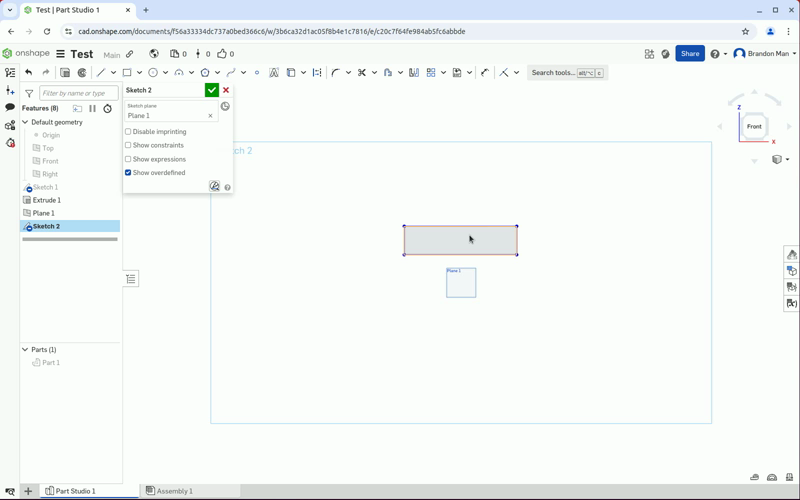
click(469, 234)
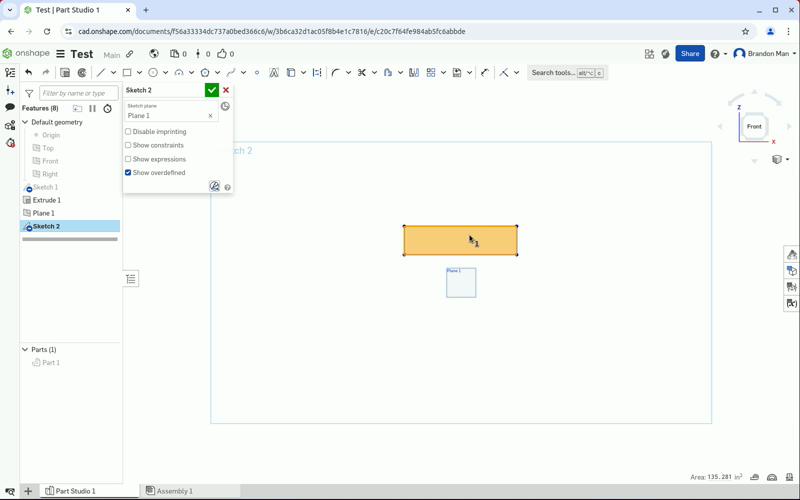
mouse_move(73, 352)
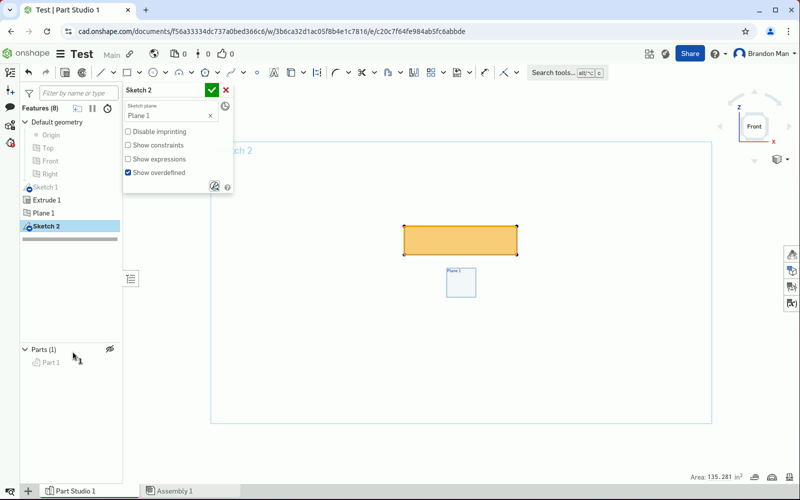
key(shift+y)
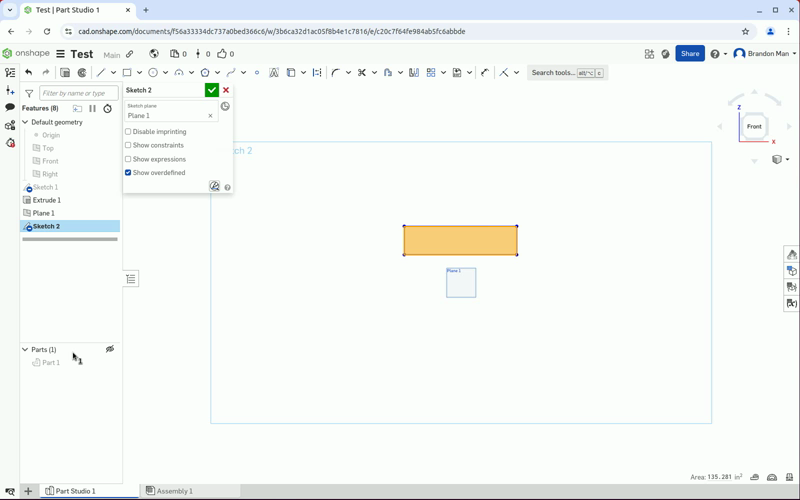
key(shift+e)
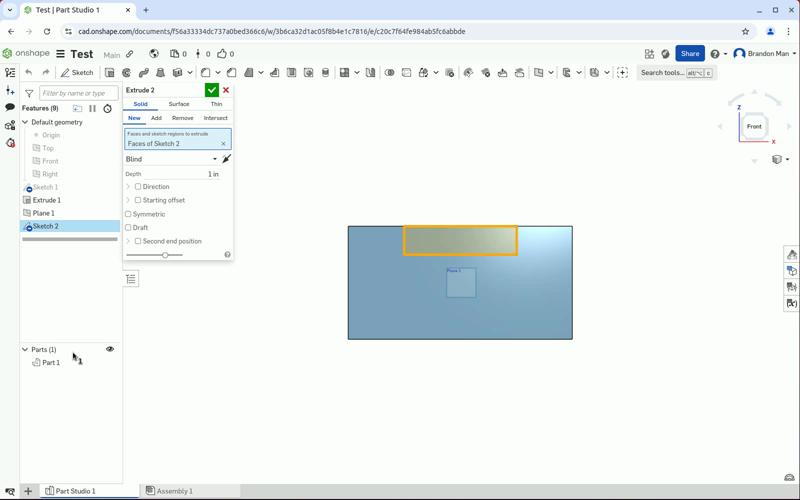
mouse_move(143, 106)
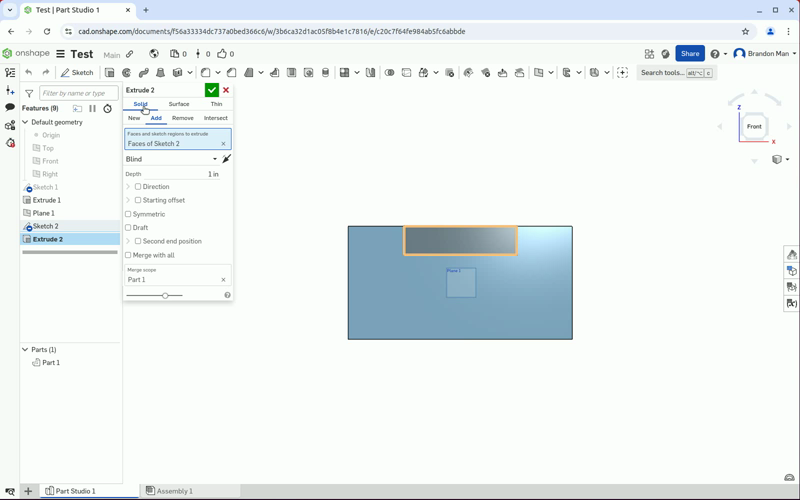
click(143, 106)
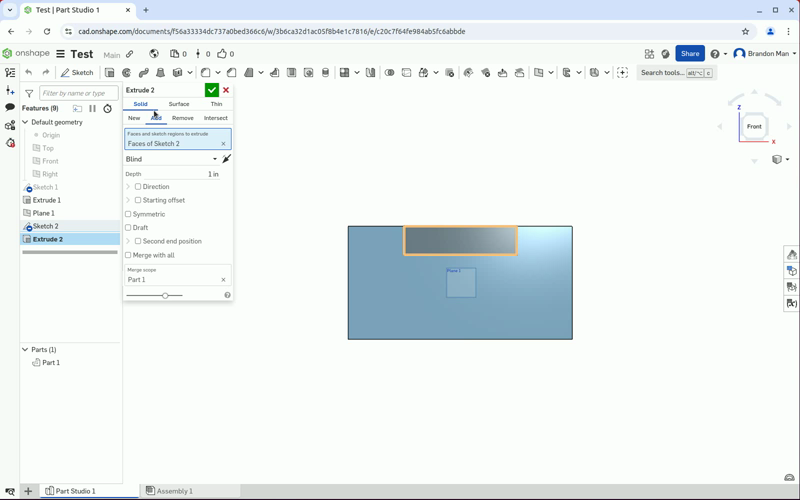
mouse_move(186, 120)
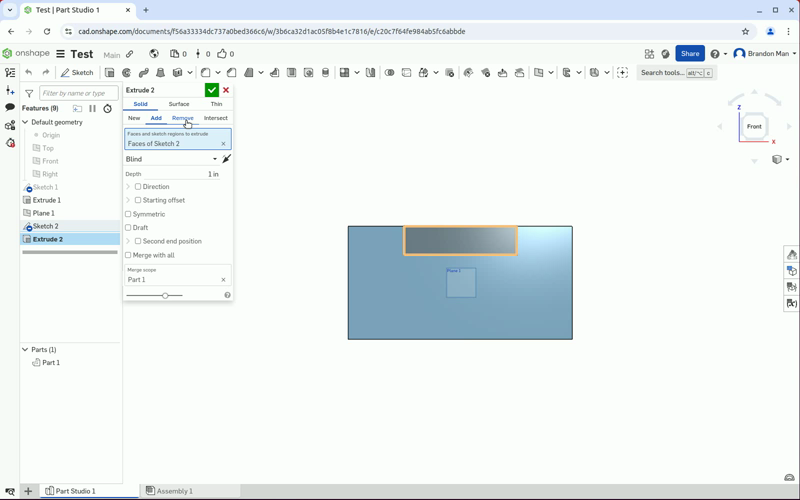
click(186, 120)
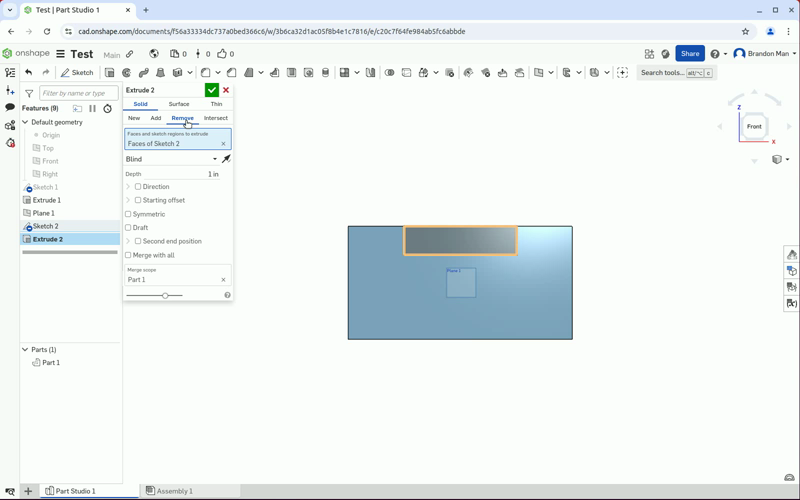
key(tab, 4)
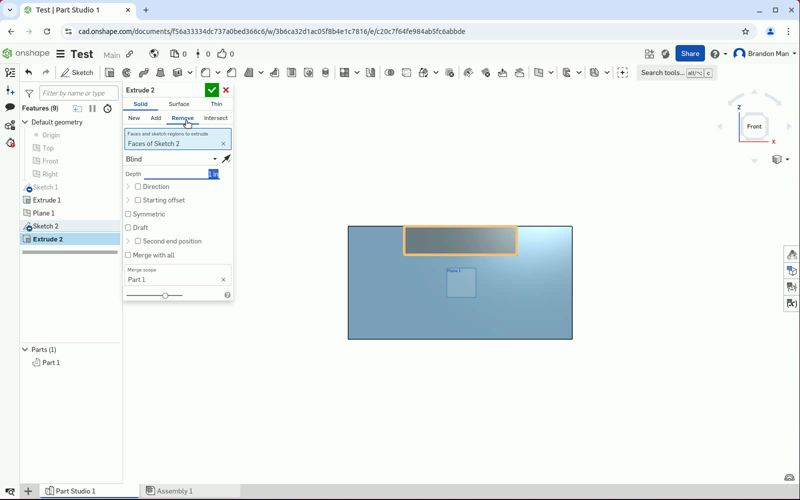
text(11.554)
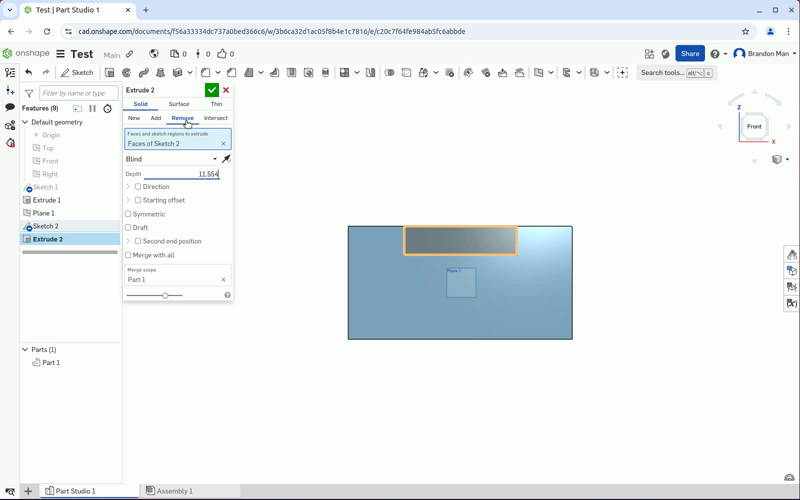
key(tab, 6)
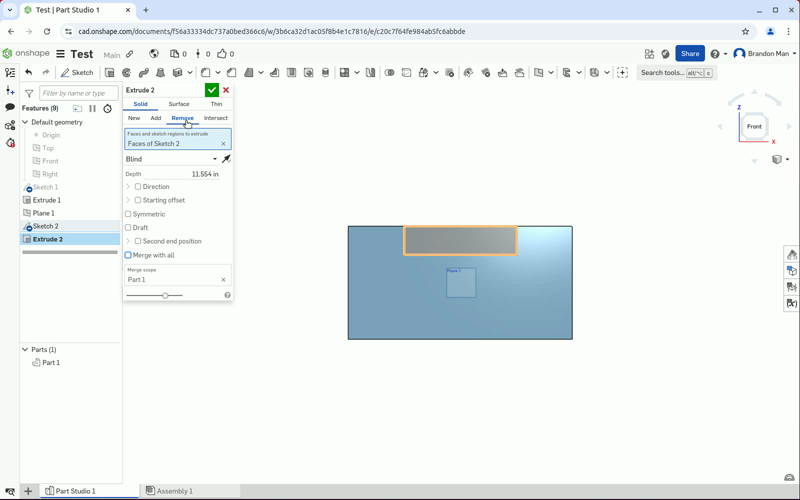
key(space)
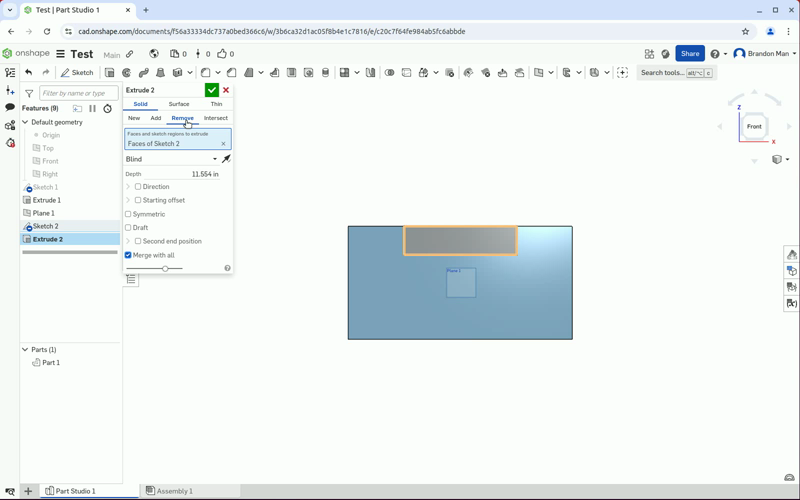
key(enter)
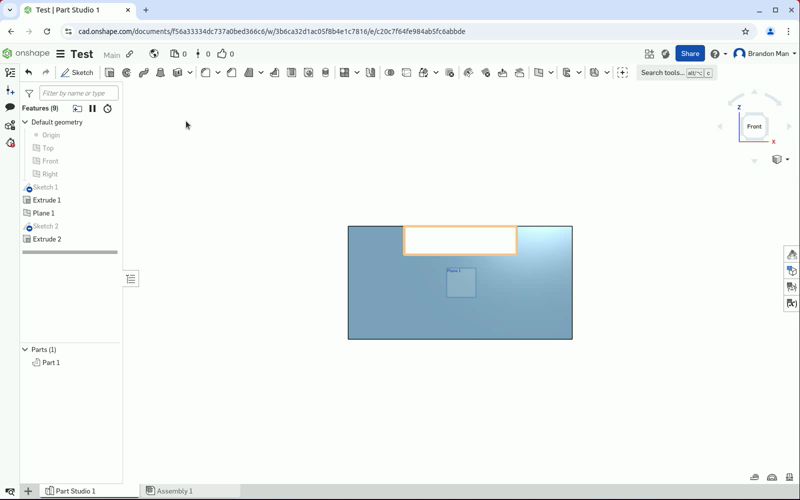
key(shift+h)
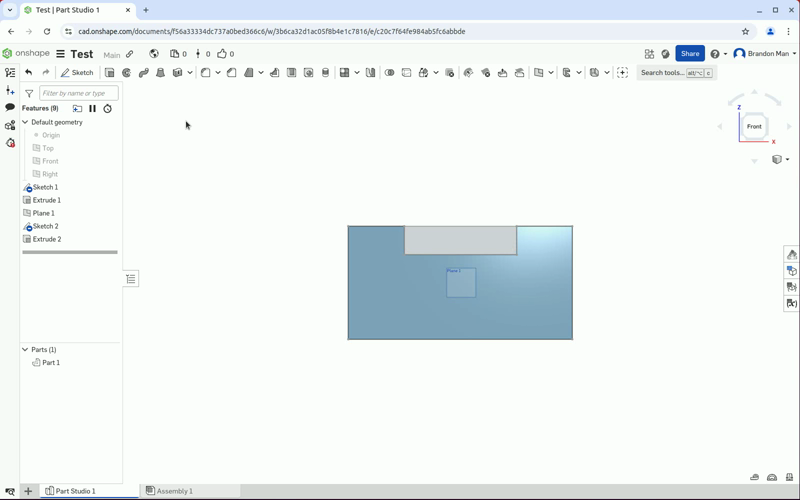
key(shift+h)
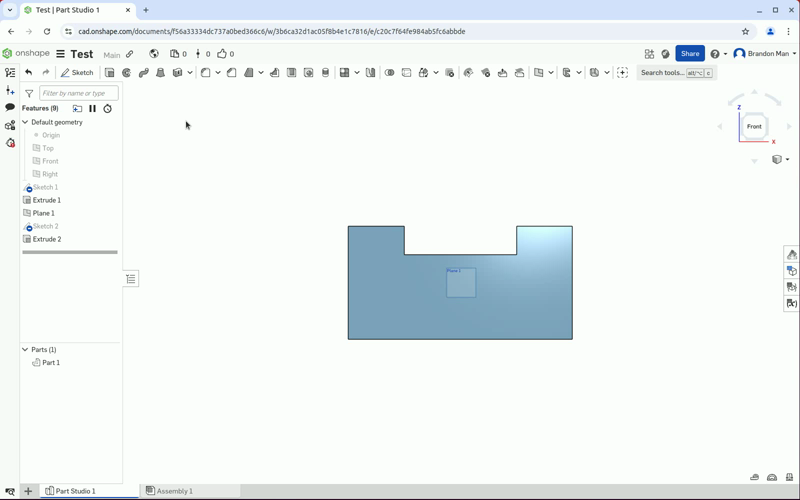
mouse_move(73, 189)
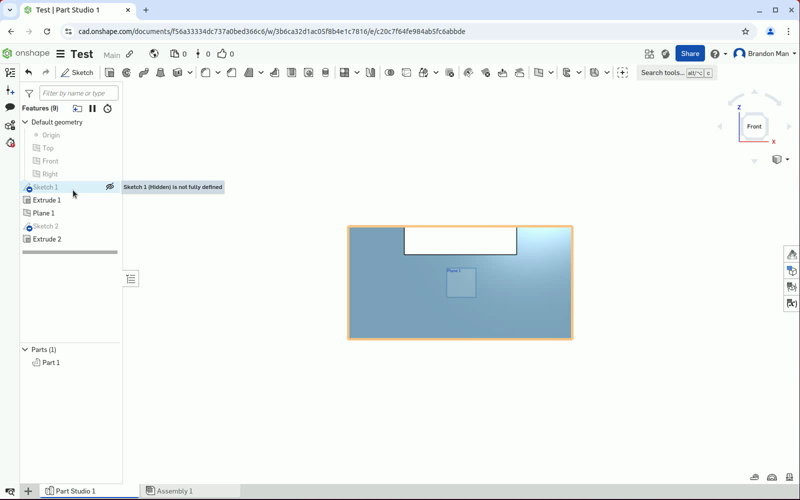
click(73, 189)
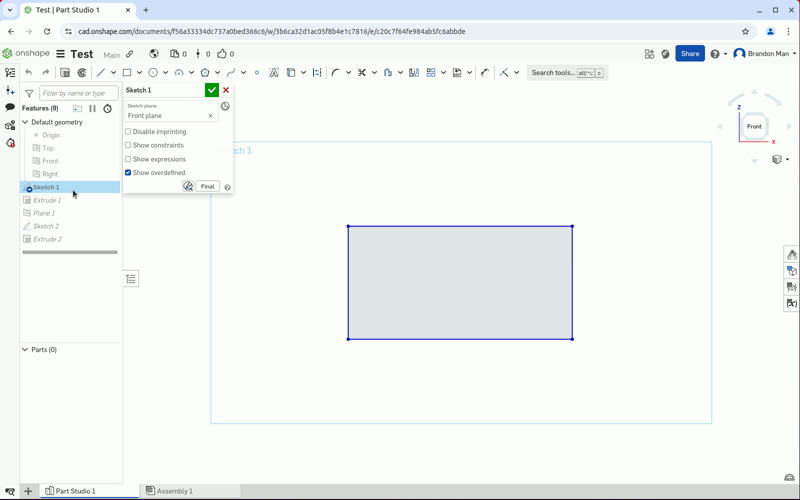
mouse_move(229, 92)
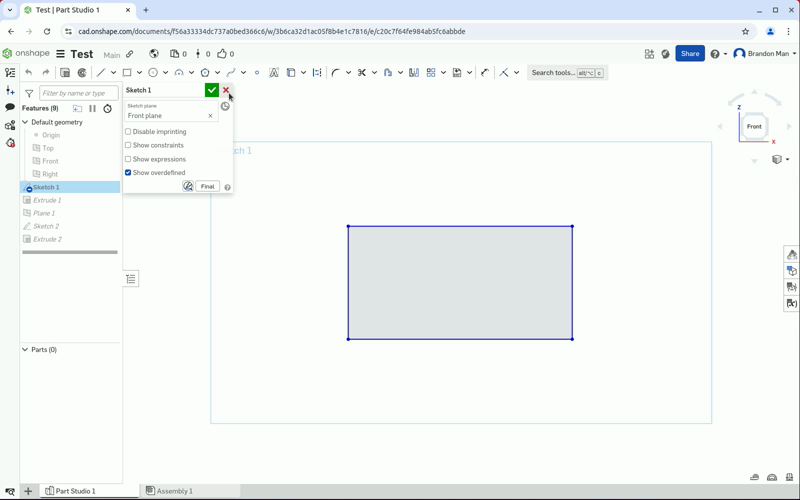
click(229, 92)
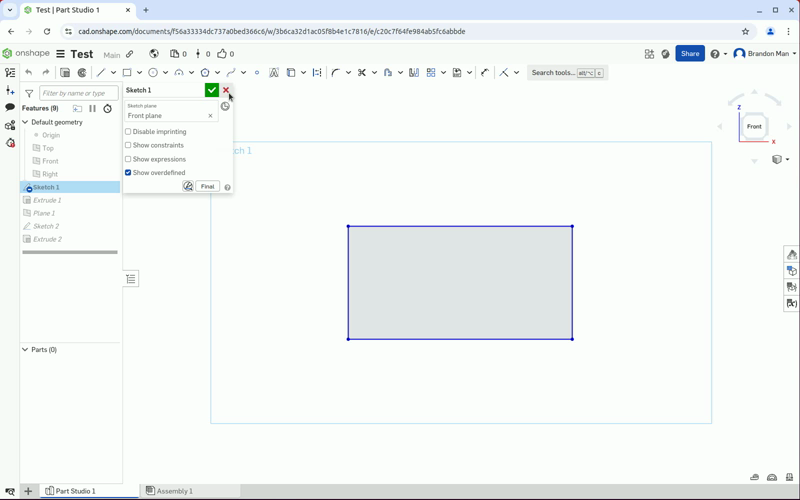
key(shift+s)
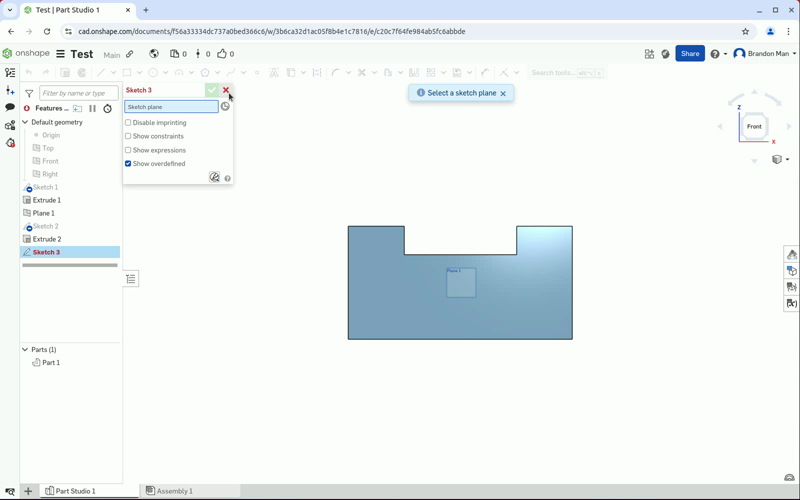
mouse_move(73, 215)
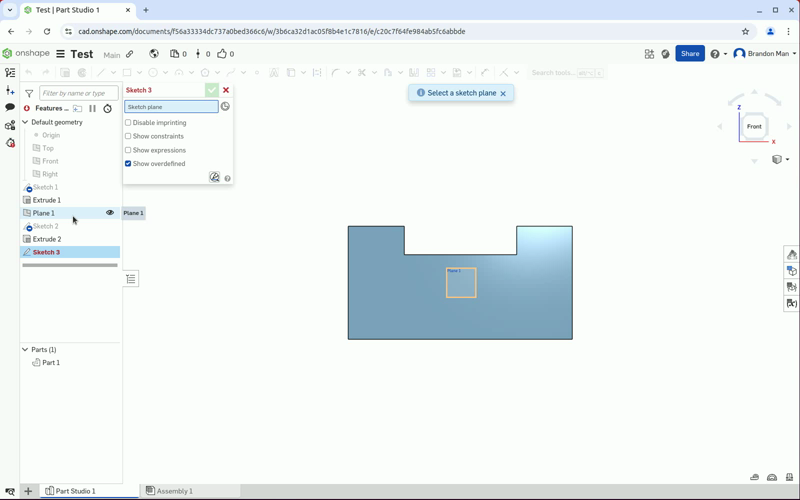
click(73, 215)
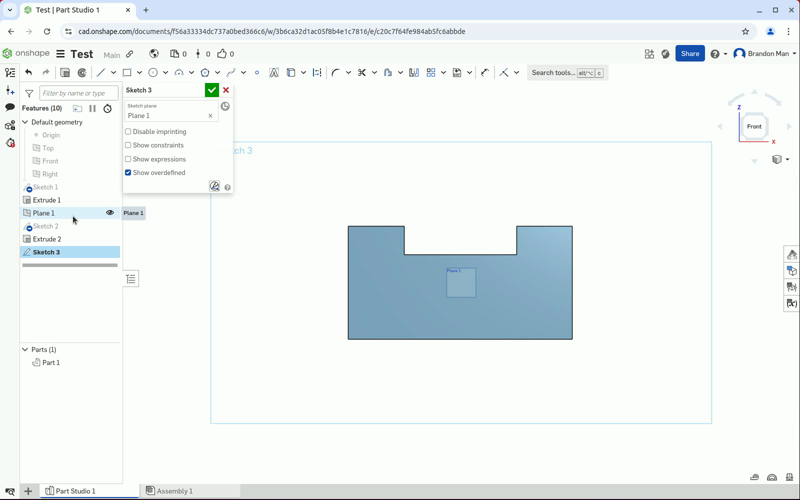
mouse_move(73, 352)
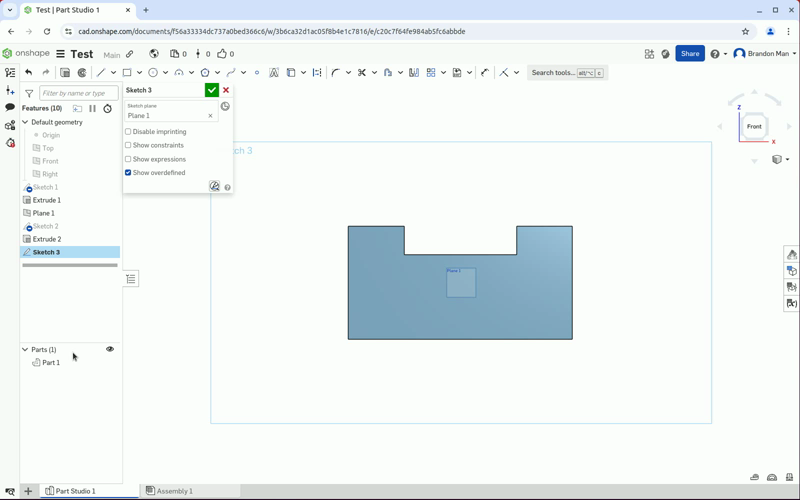
key(y)
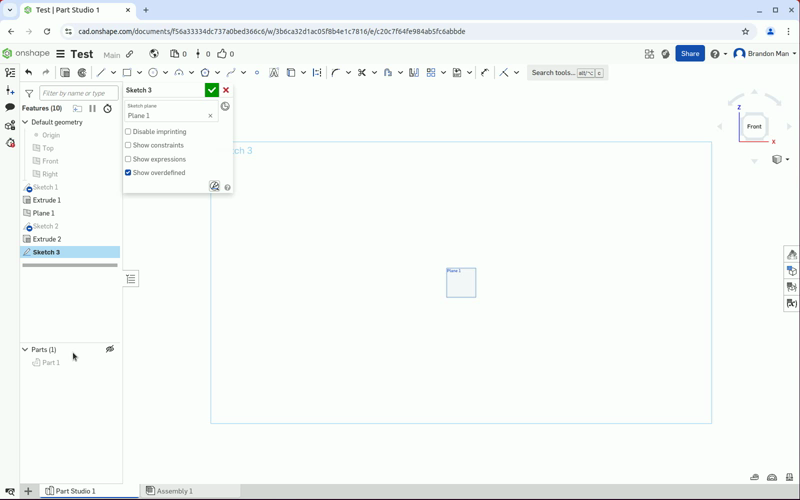
key(l)
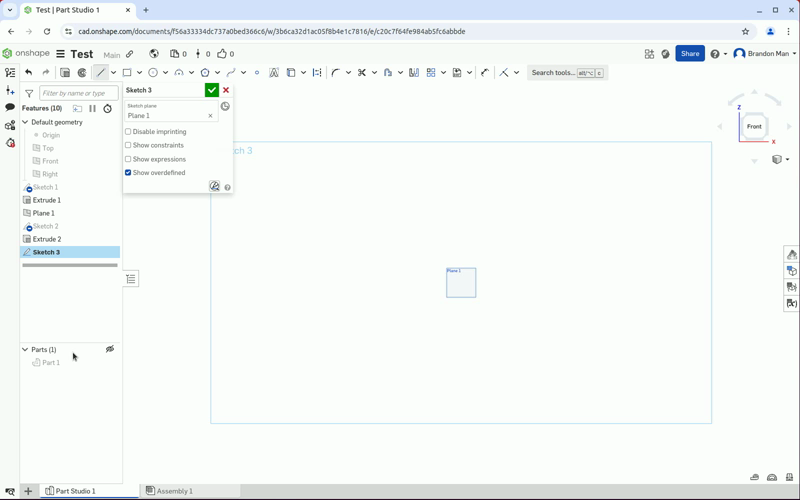
key_down(shift)
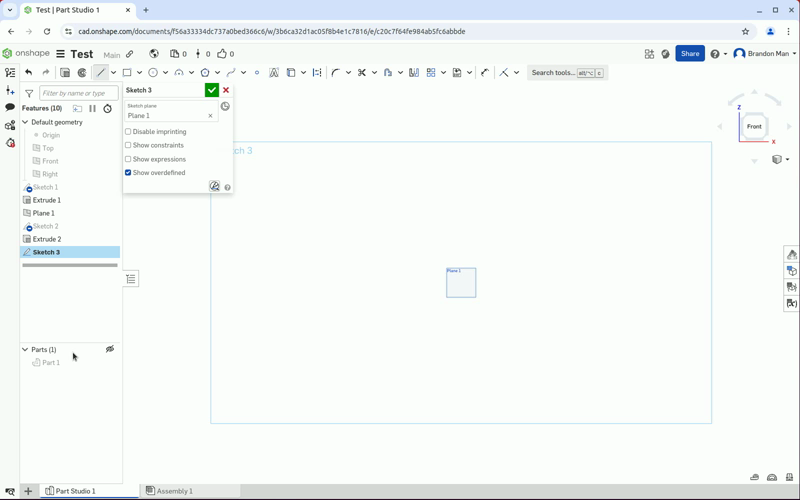
mouse_move(531, 339)
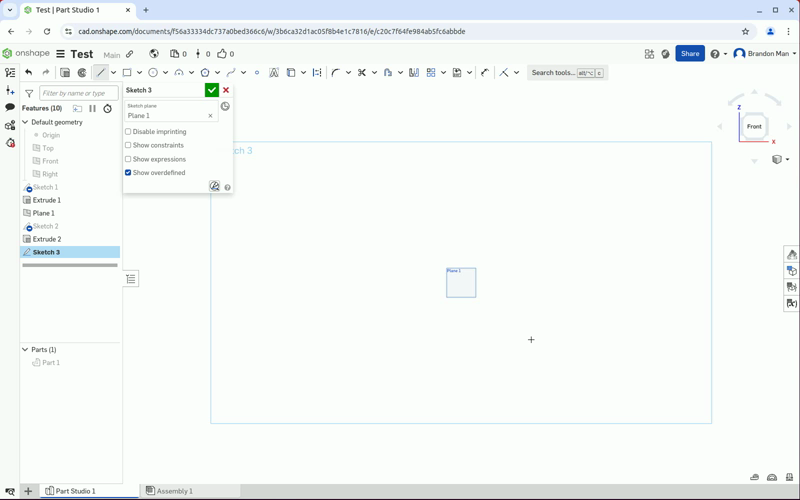
click(531, 339)
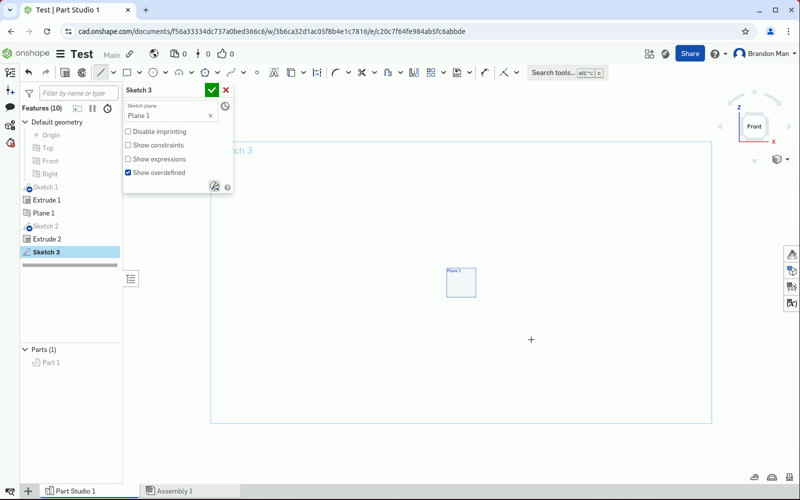
key_up(shift)
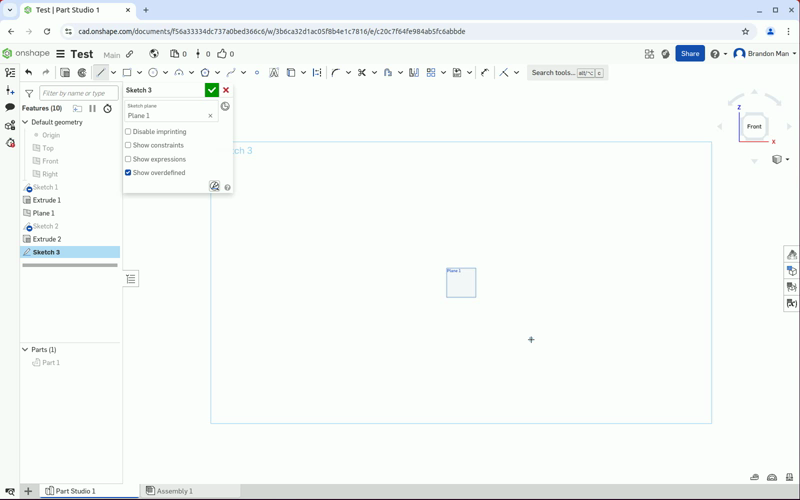
key_down(shift)
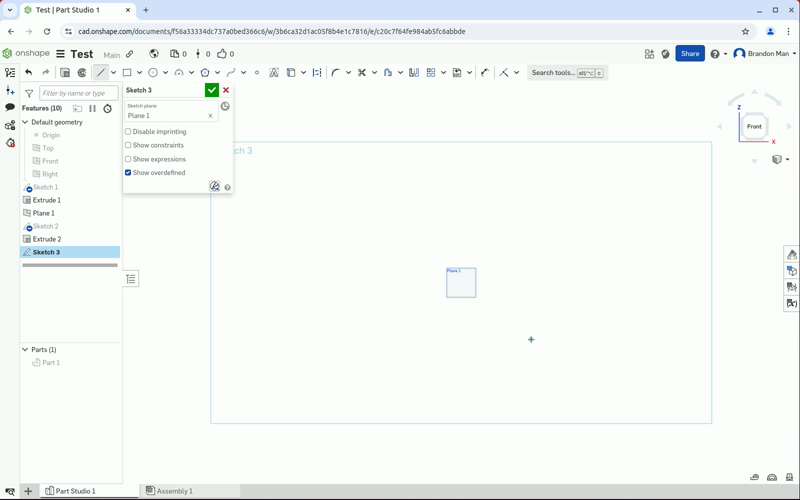
mouse_move(561, 339)
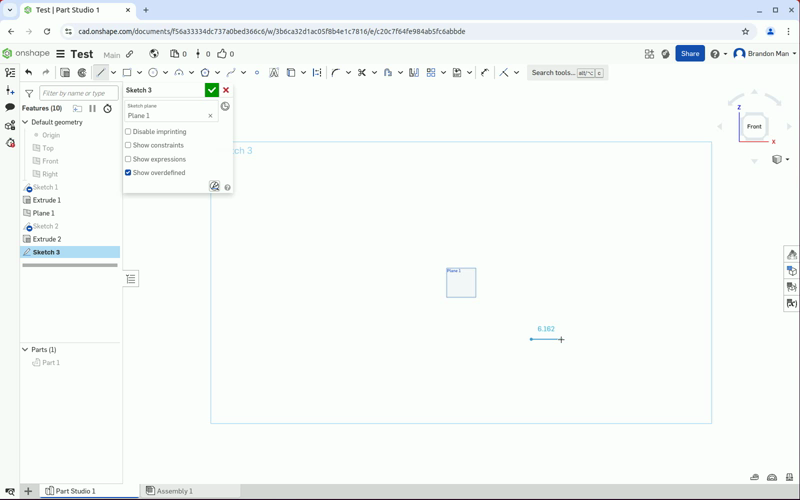
mouse_move(574, 339)
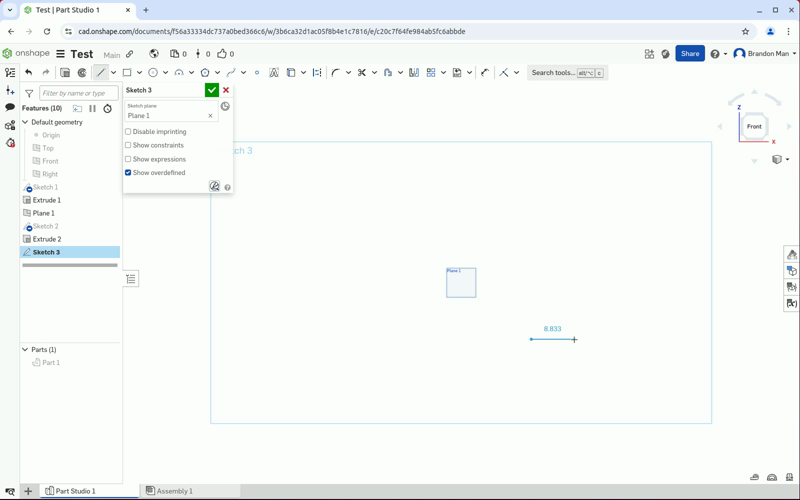
click(574, 339)
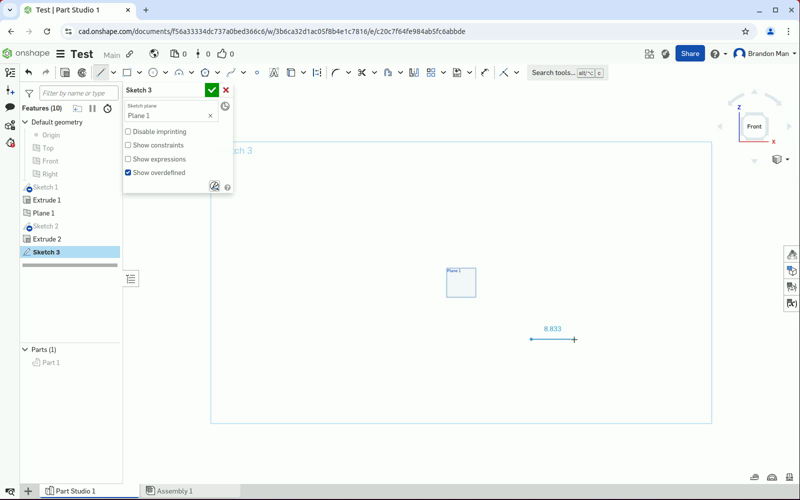
key_up(shift)
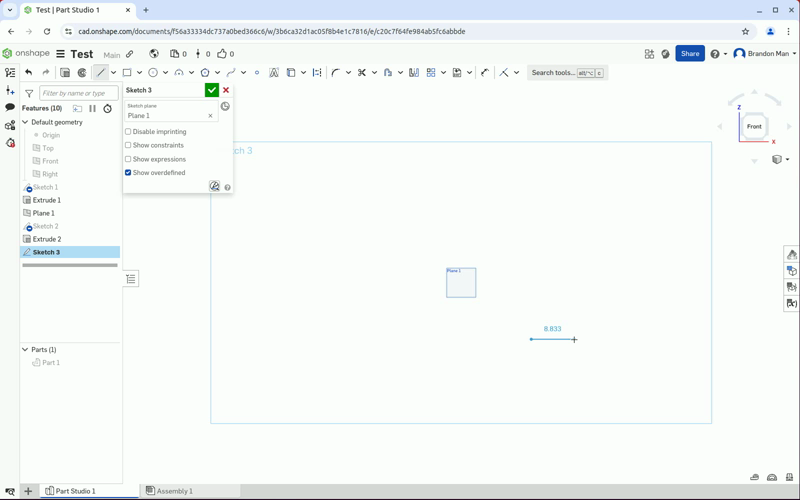
key_down(shift)
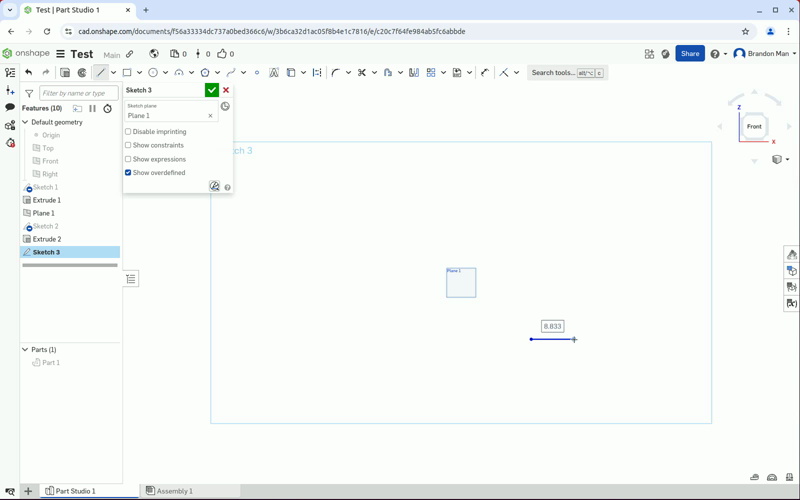
mouse_move(589, 339)
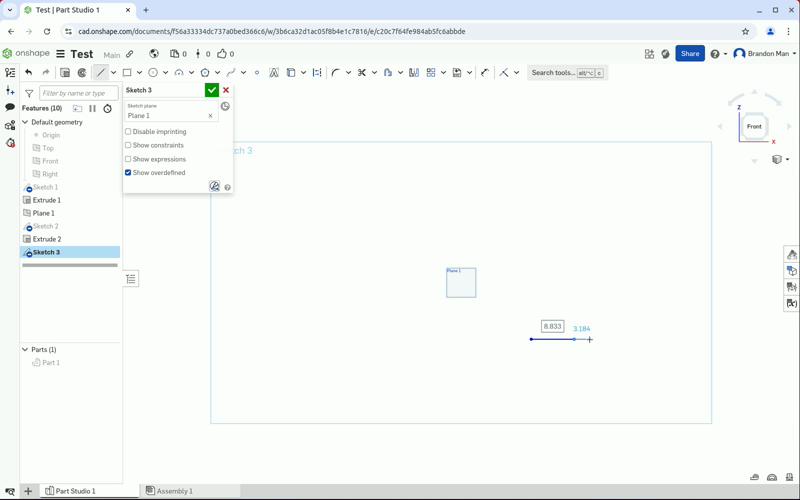
mouse_move(574, 310)
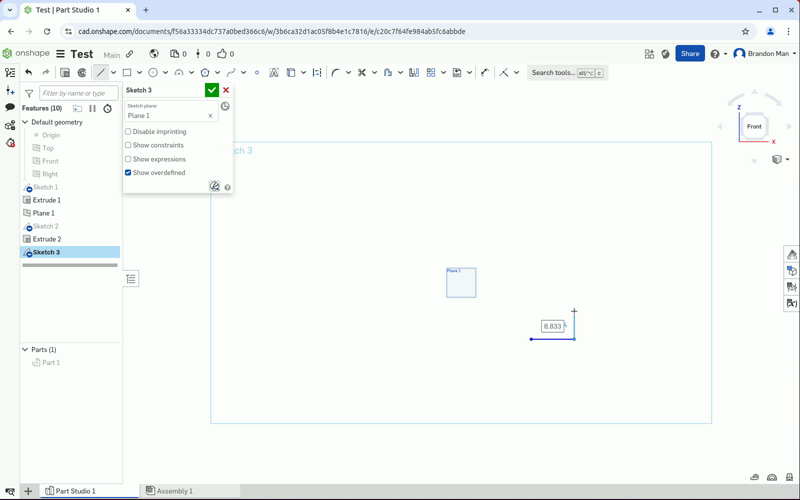
click(574, 310)
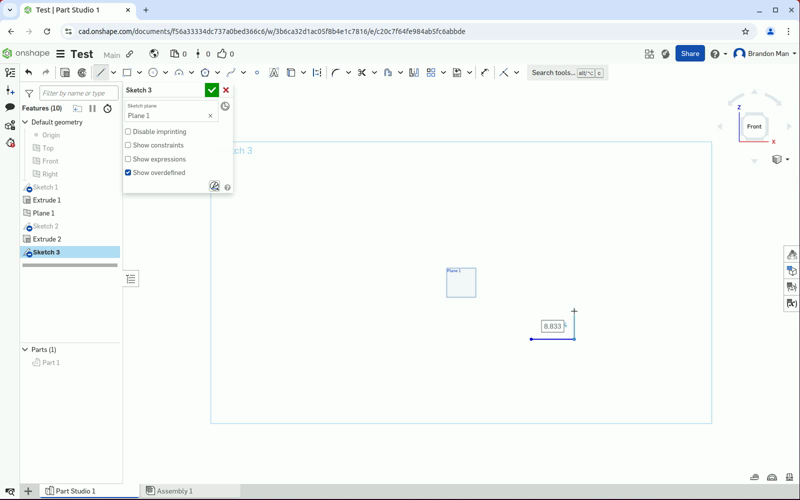
key_up(shift)
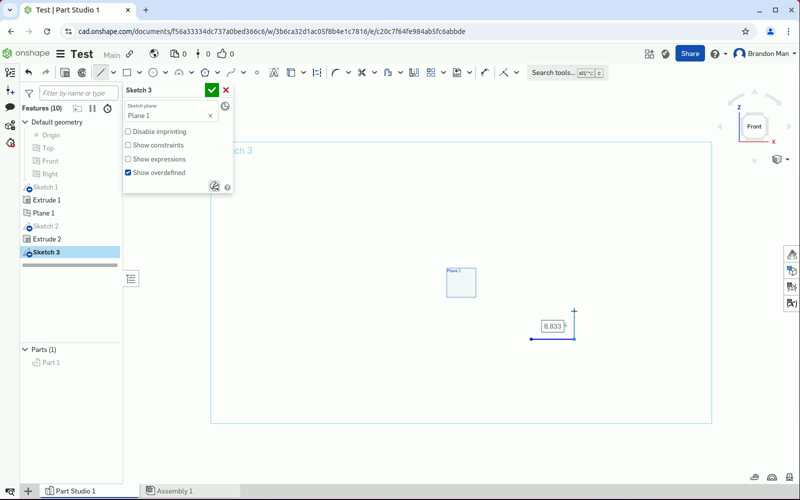
key_down(shift)
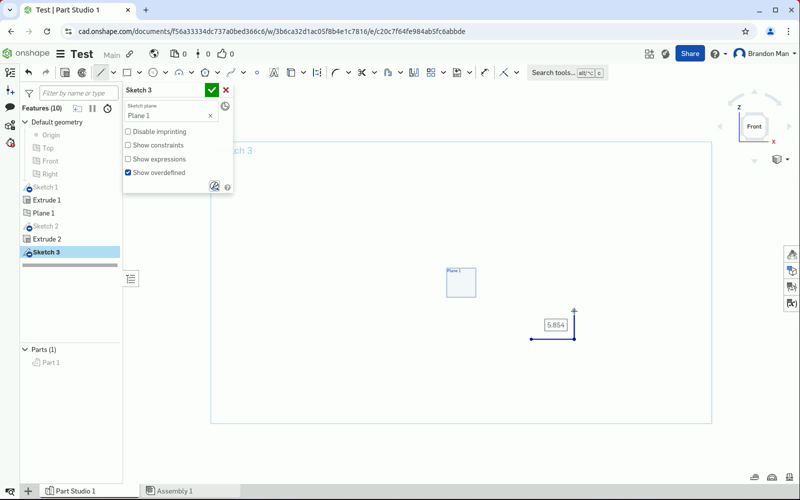
mouse_move(589, 310)
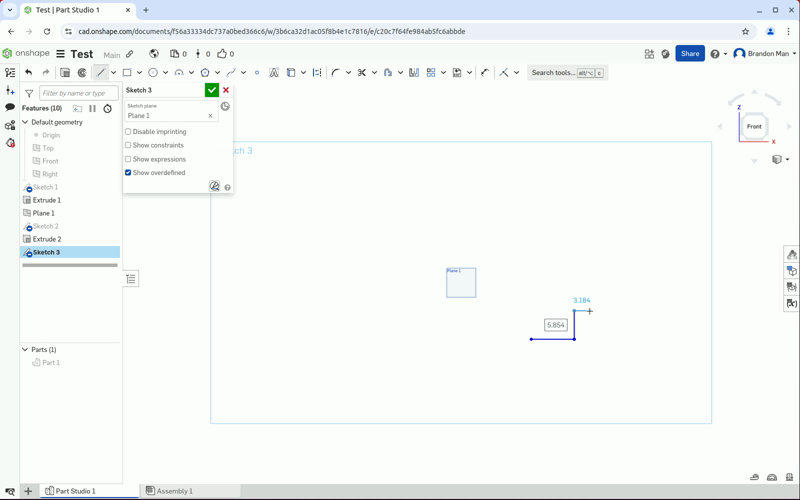
mouse_move(531, 310)
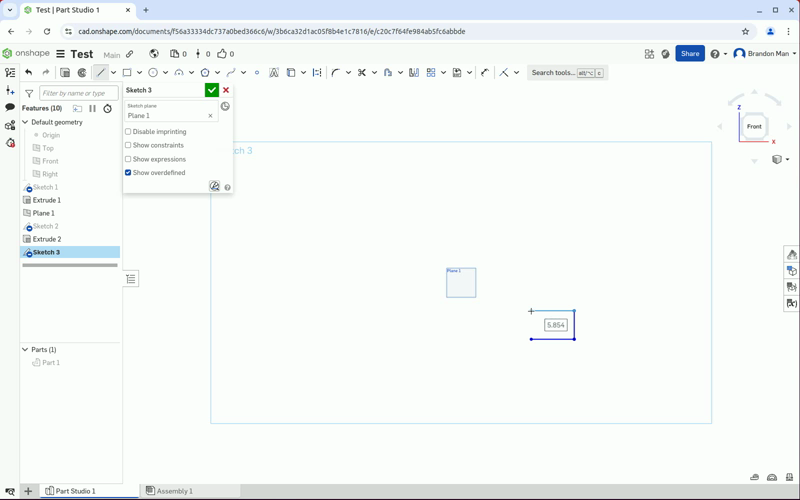
click(531, 310)
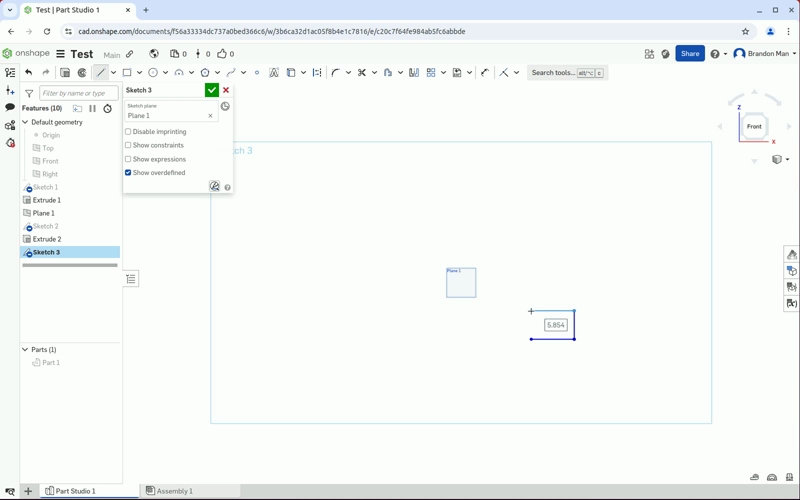
key_up(shift)
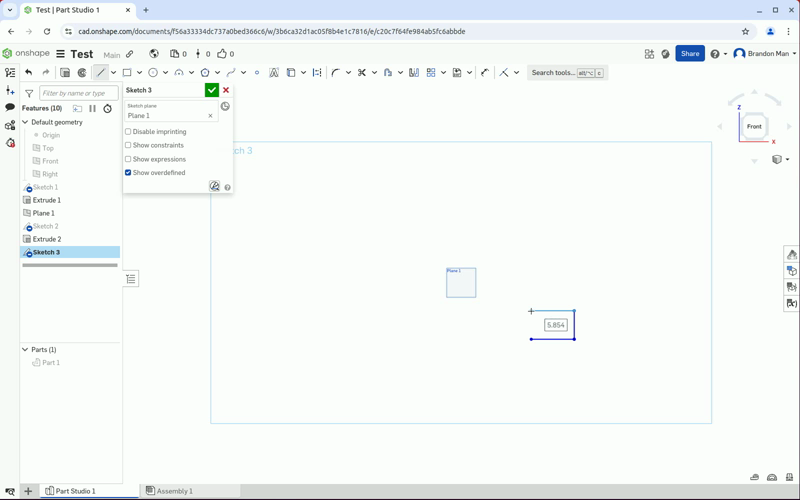
mouse_move(561, 310)
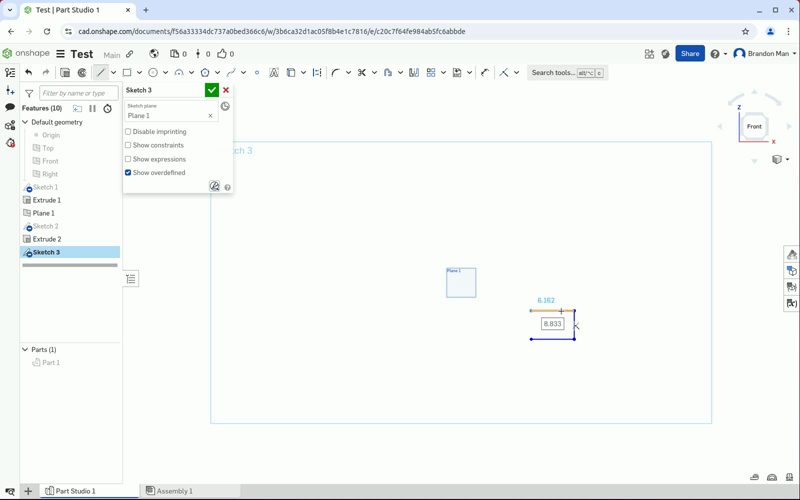
key_down(shift)
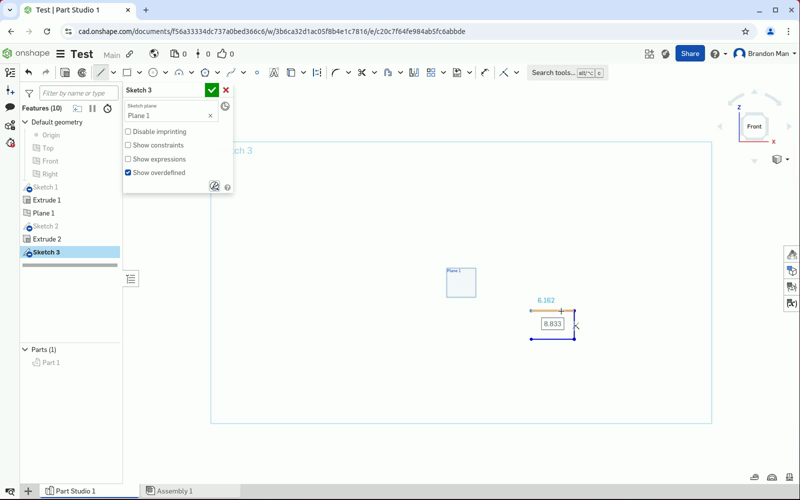
mouse_move(531, 339)
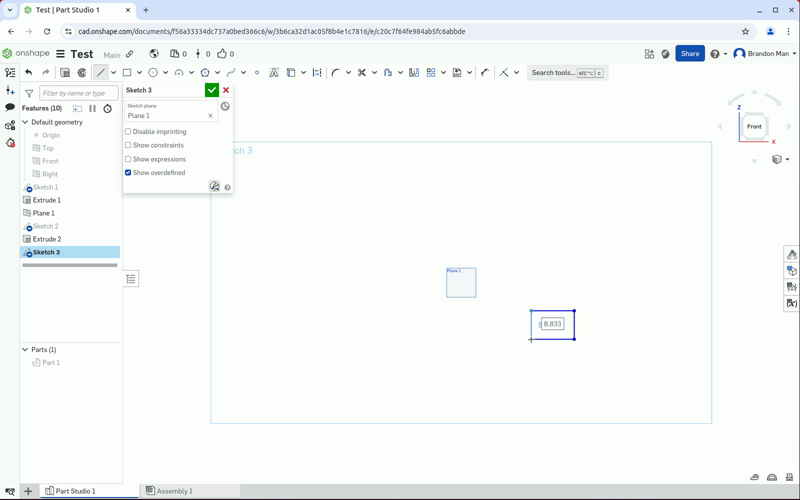
key_up(shift)
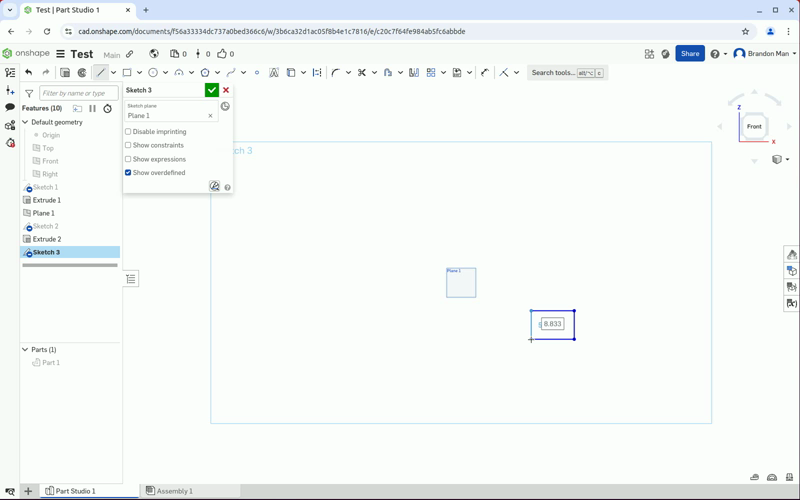
click(531, 339)
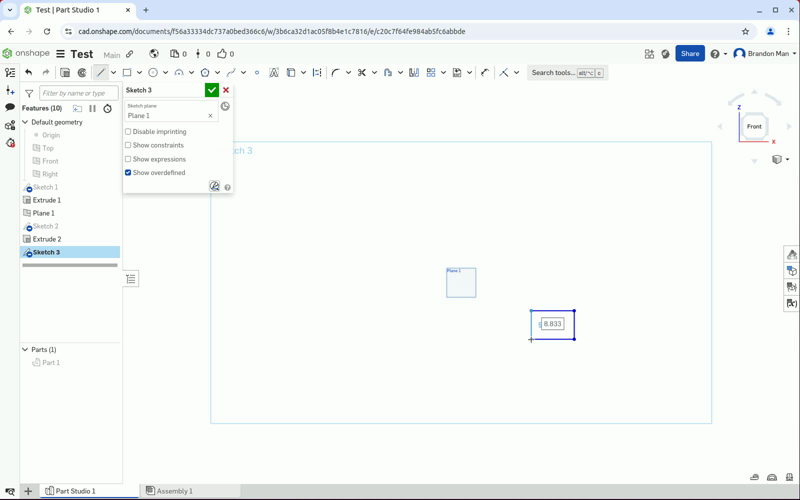
key(esc)
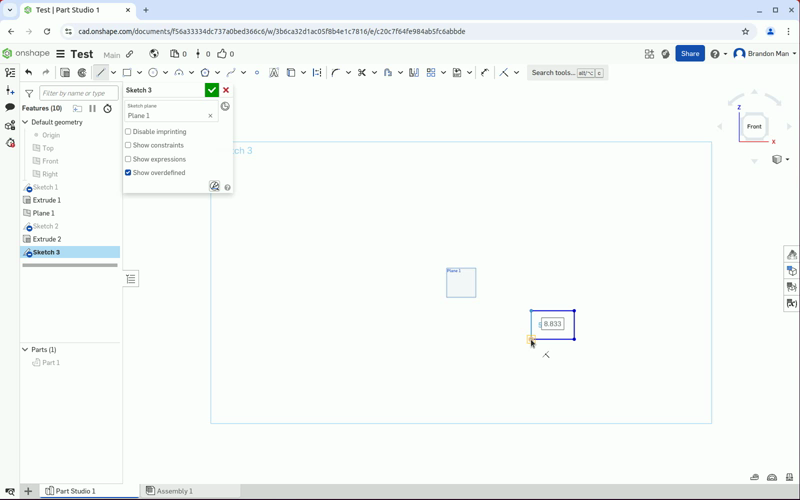
mouse_move(538, 320)
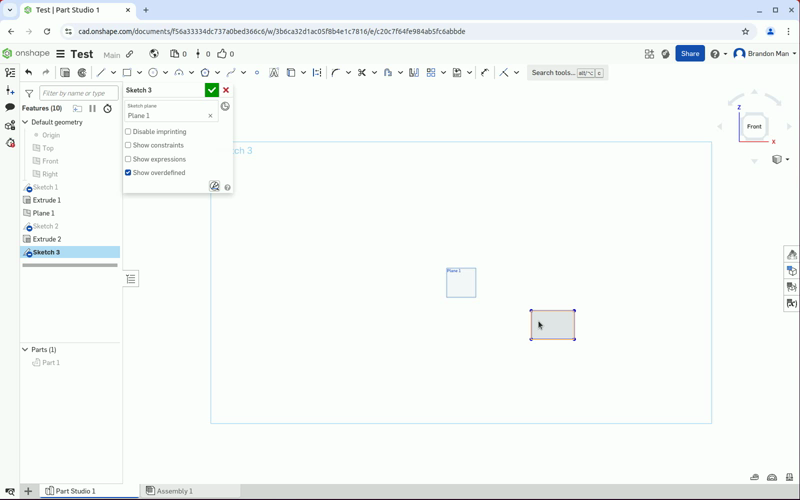
scroll(6)
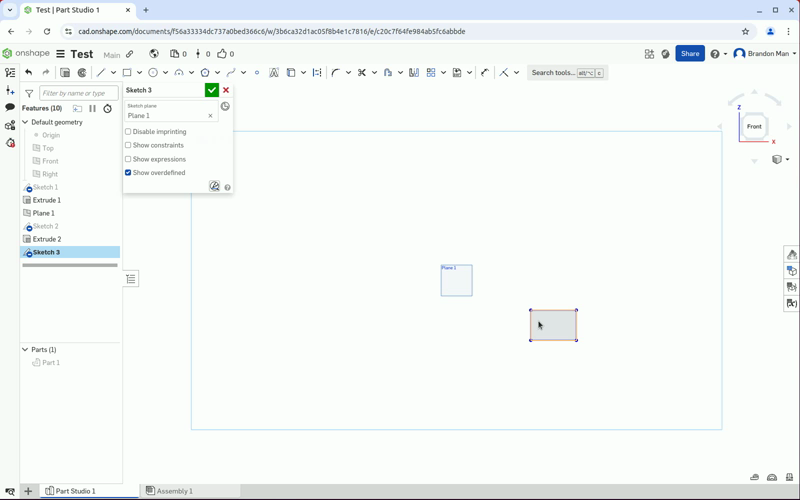
scroll(6)
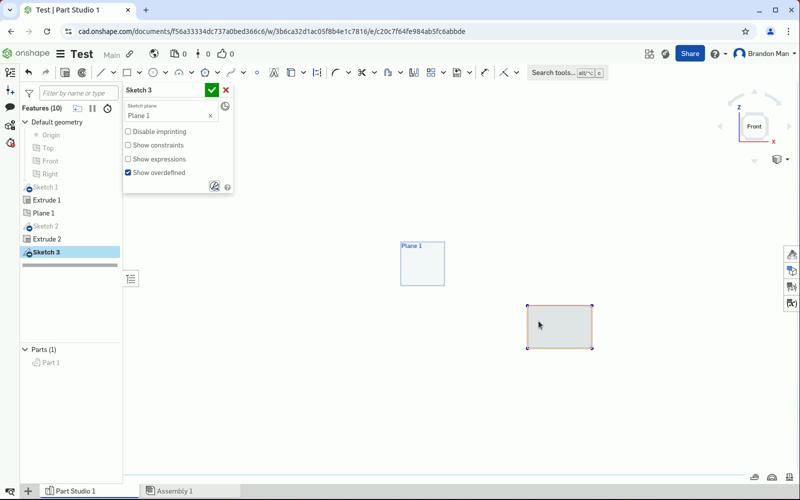
scroll(6)
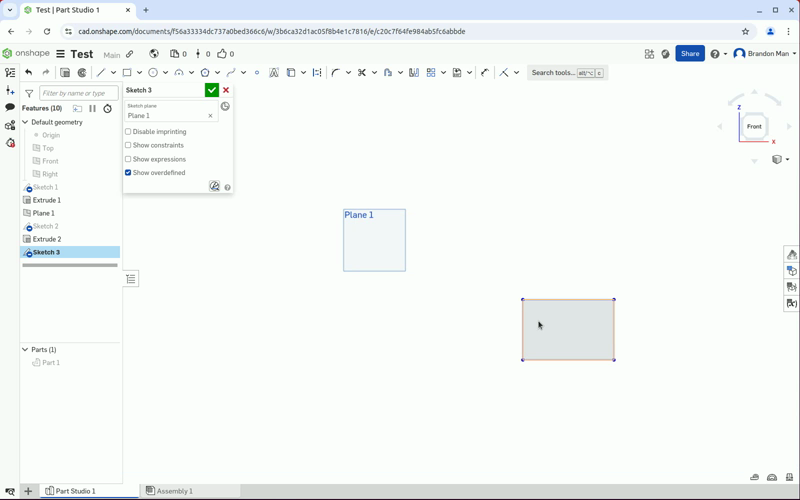
scroll(6)
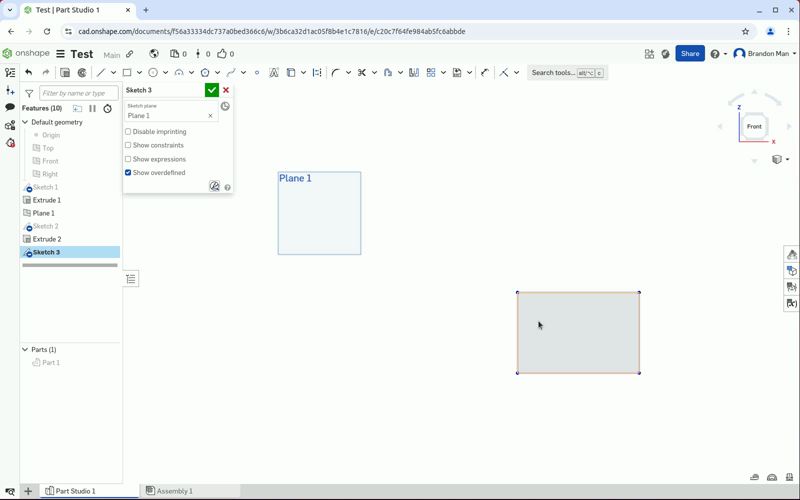
scroll(6)
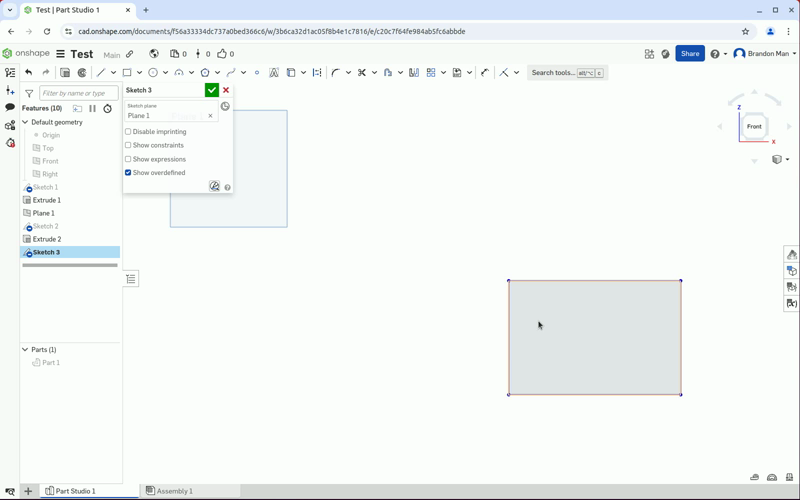
scroll(6)
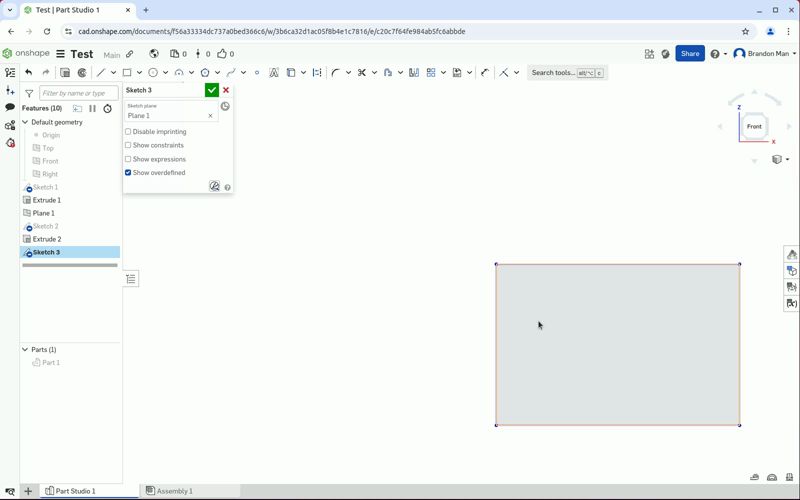
scroll(6)
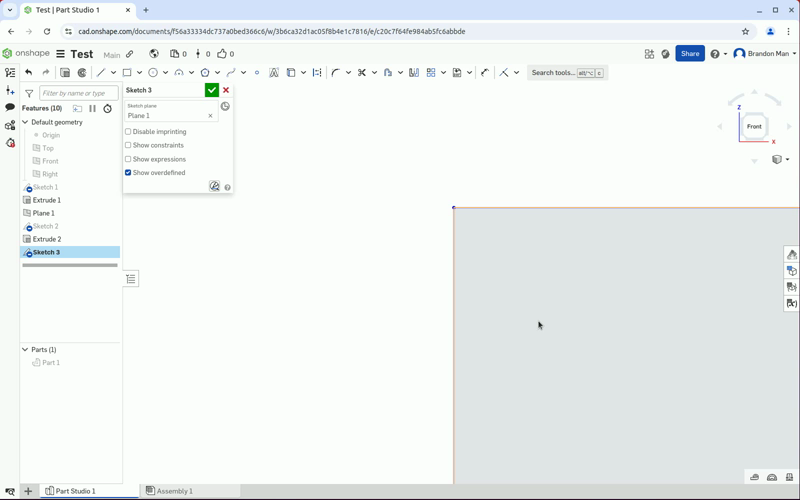
click(538, 320)
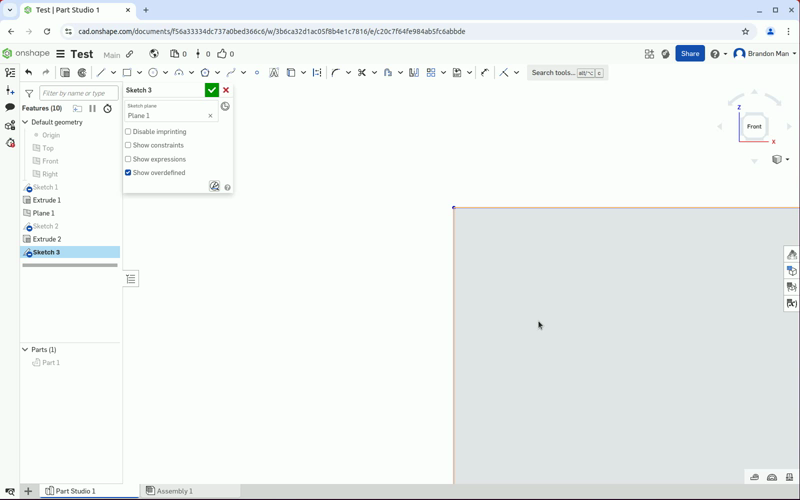
scroll(-6)
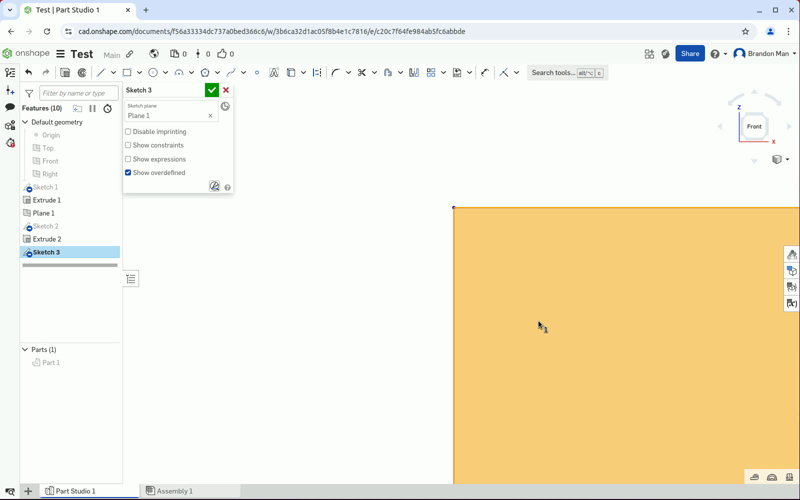
scroll(-6)
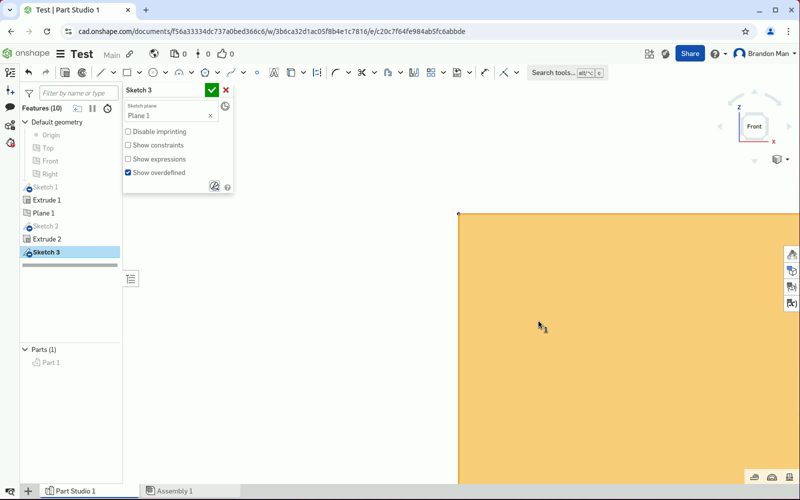
scroll(-6)
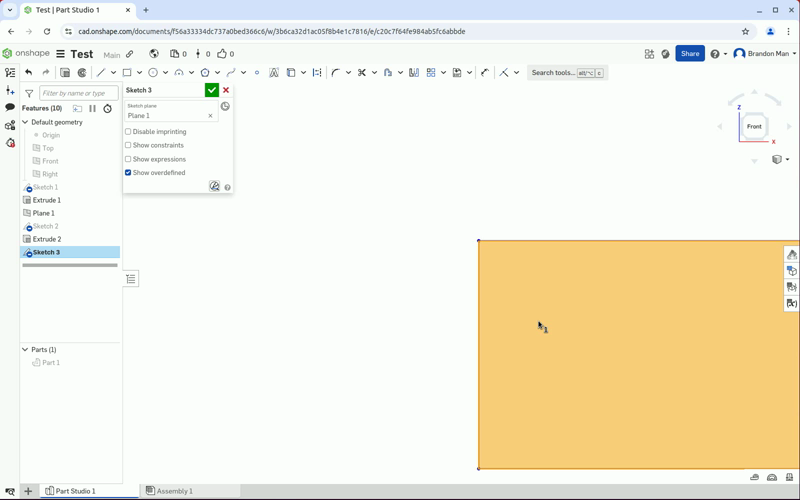
scroll(-6)
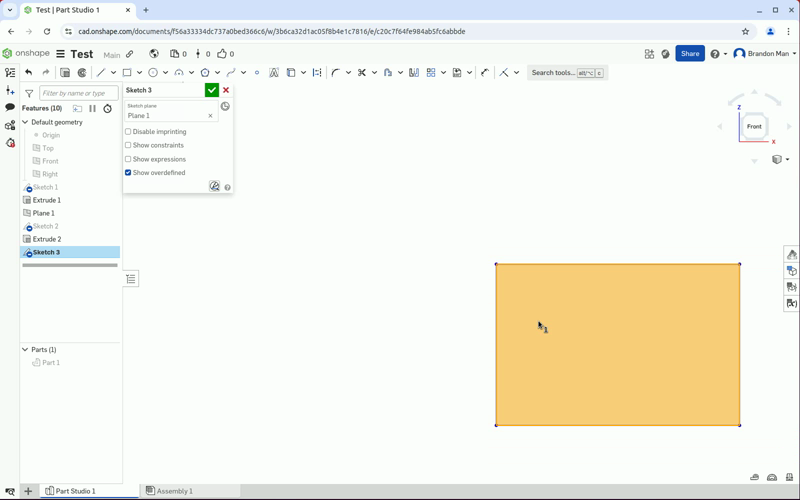
scroll(-6)
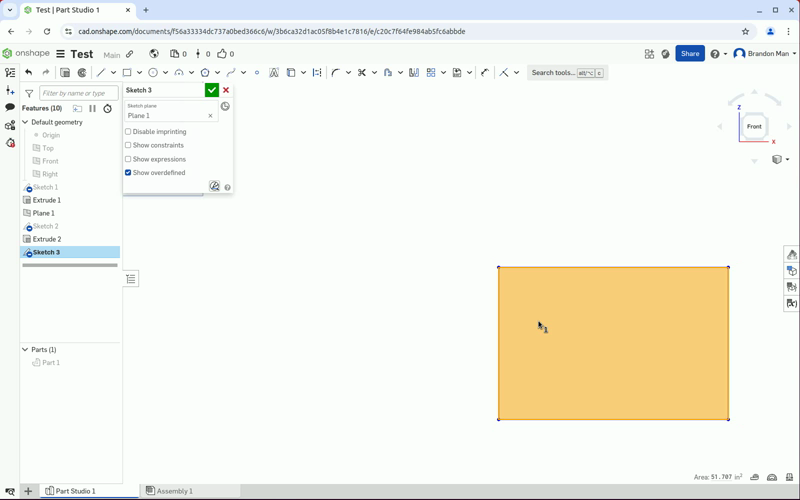
scroll(-6)
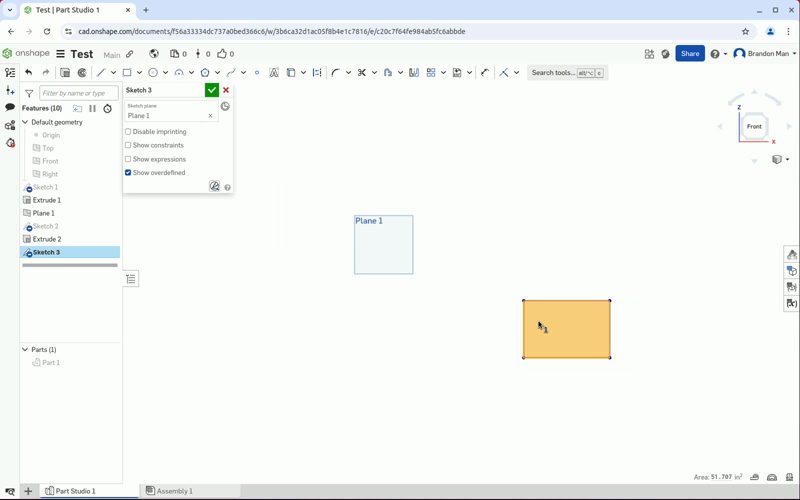
scroll(-6)
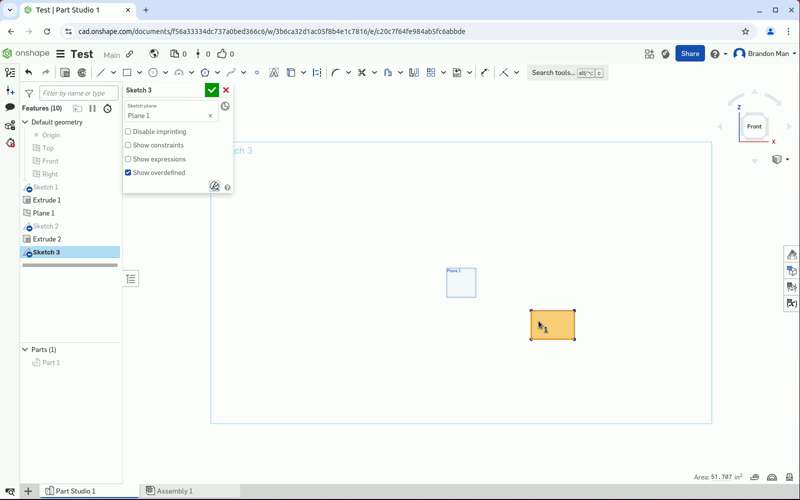
mouse_move(73, 352)
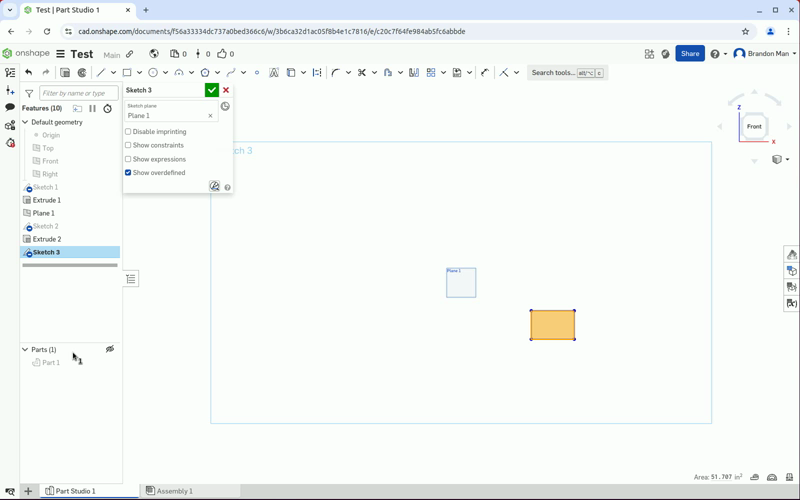
key(shift+y)
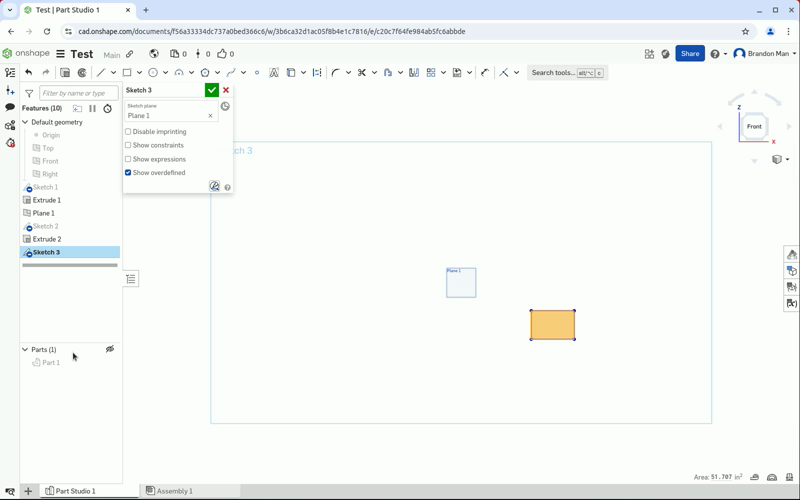
key(shift+e)
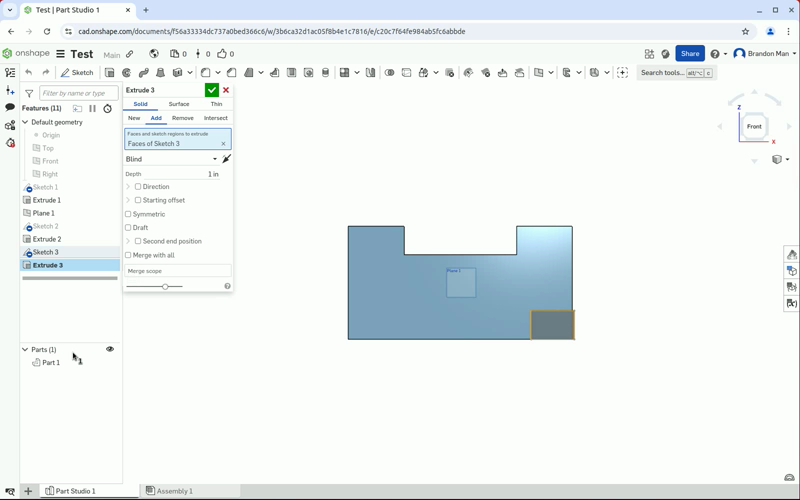
mouse_move(143, 106)
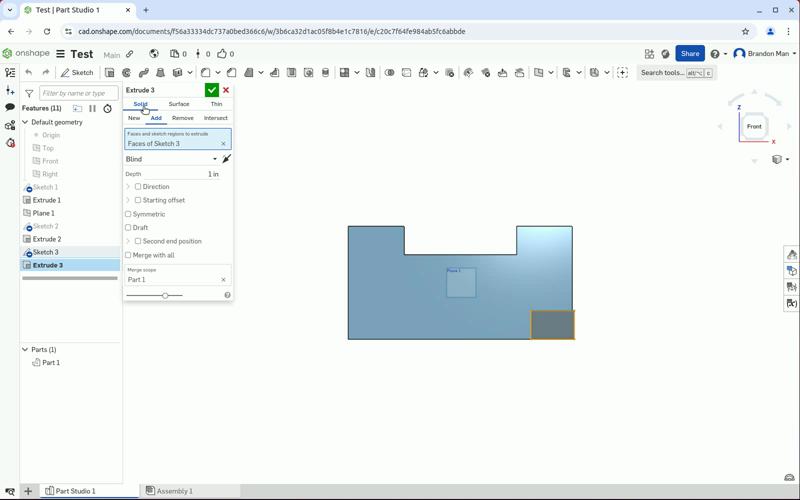
click(143, 106)
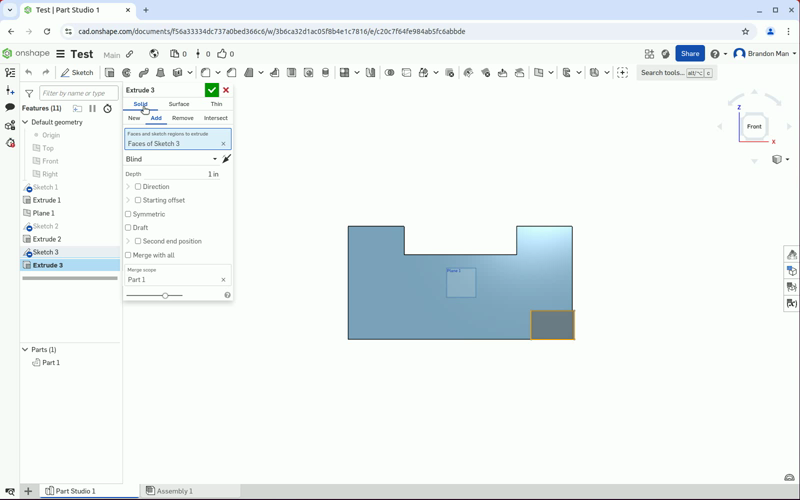
mouse_move(186, 120)
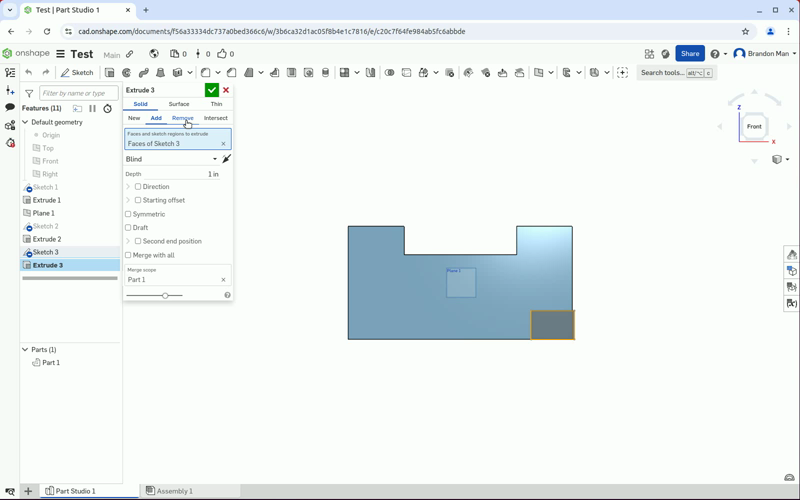
click(186, 120)
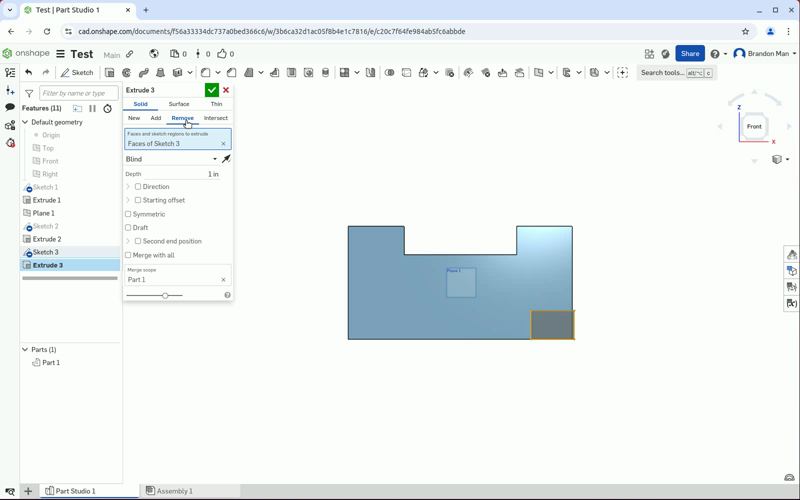
key(tab, 4)
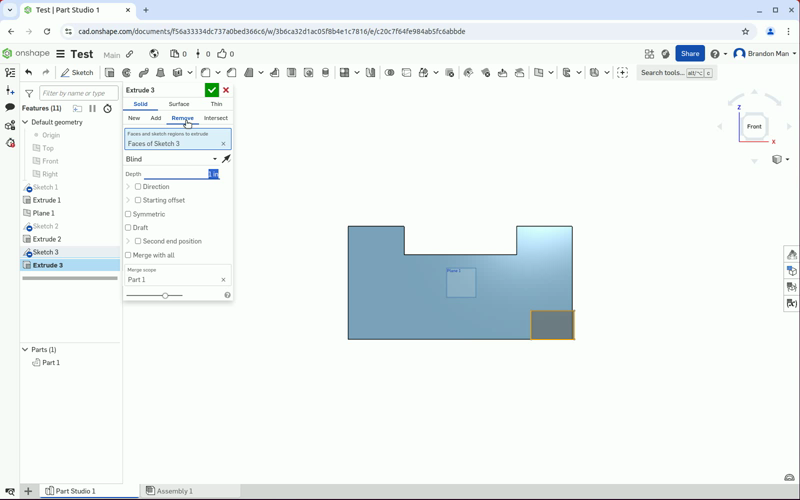
text(11.554)
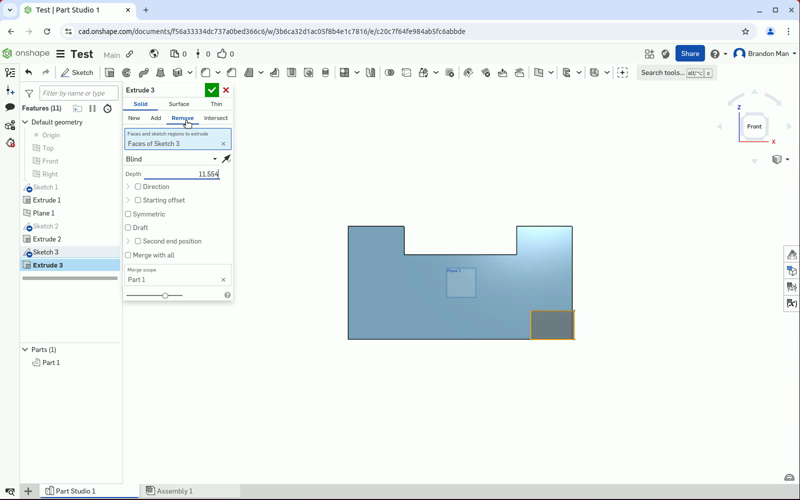
key(tab, 6)
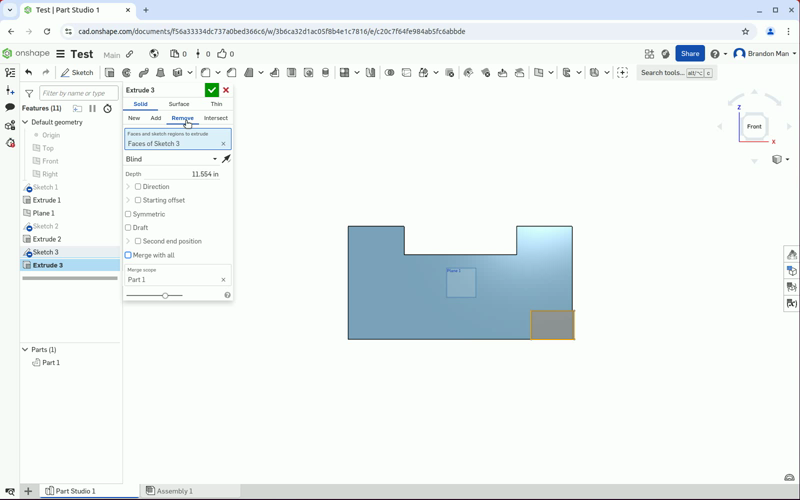
key(space)
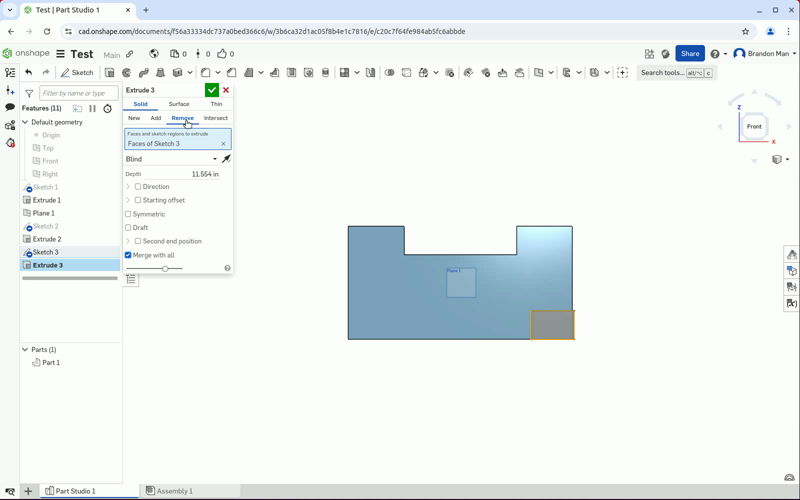
key(enter)
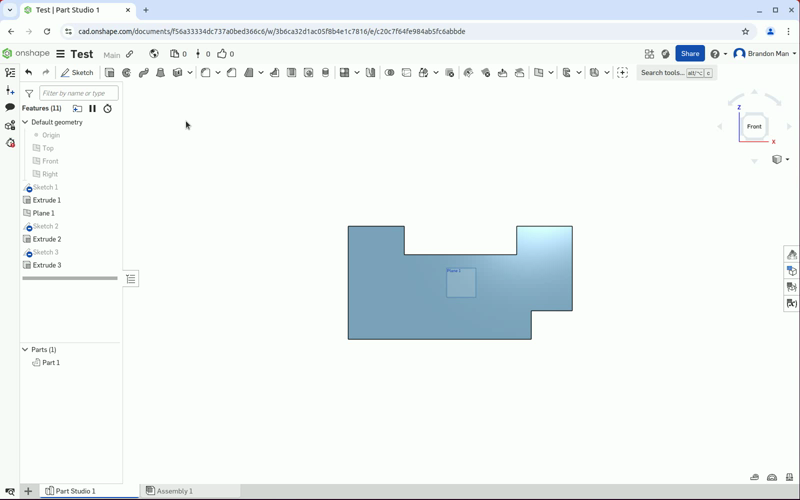
key(shift+h)
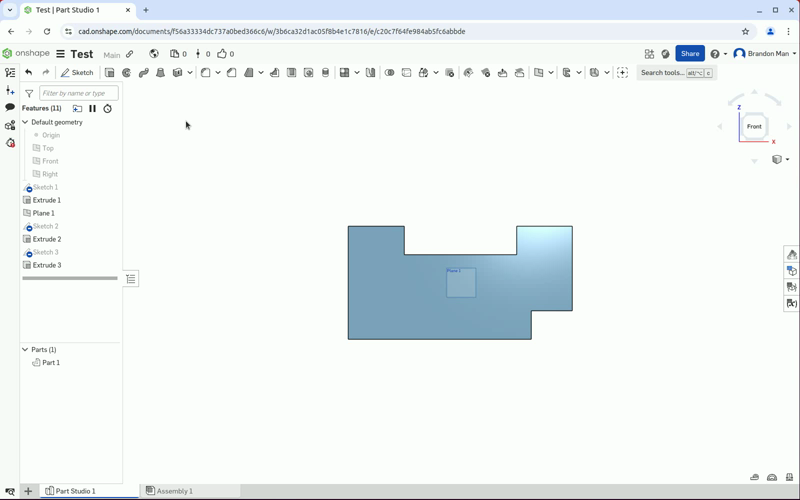
key(shift+h)
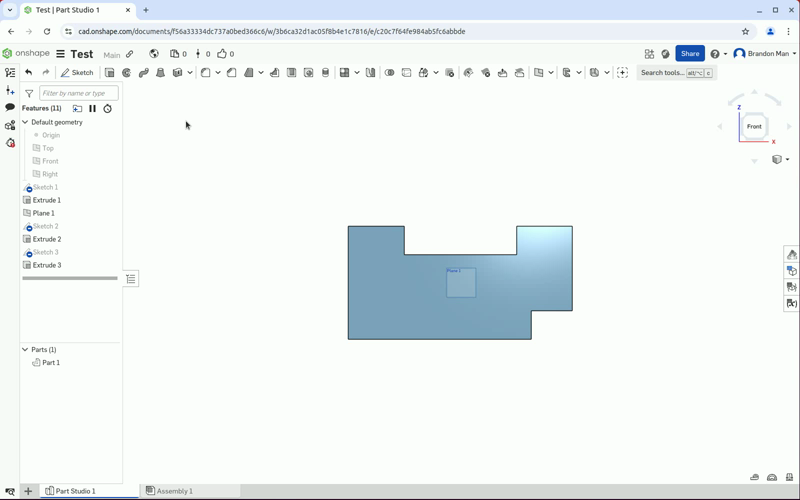
mouse_move(73, 189)
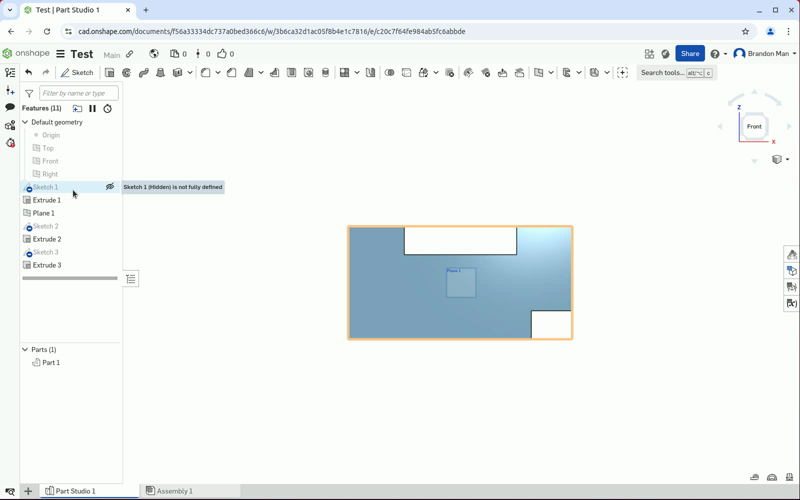
click(73, 189)
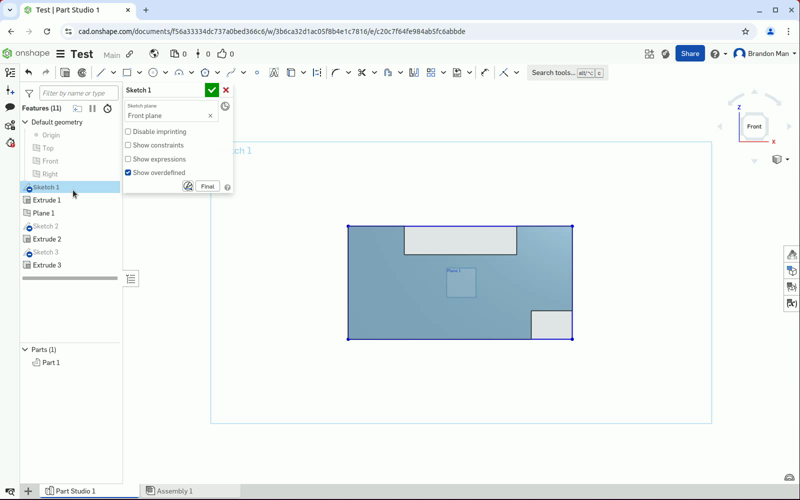
mouse_move(229, 92)
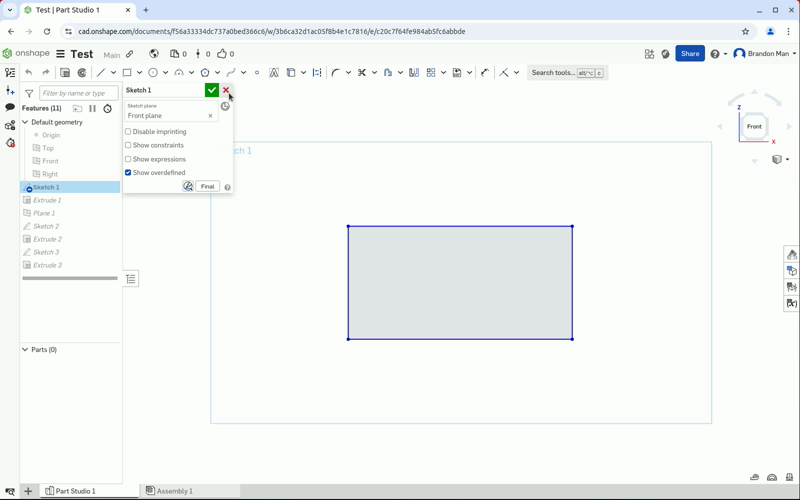
click(229, 92)
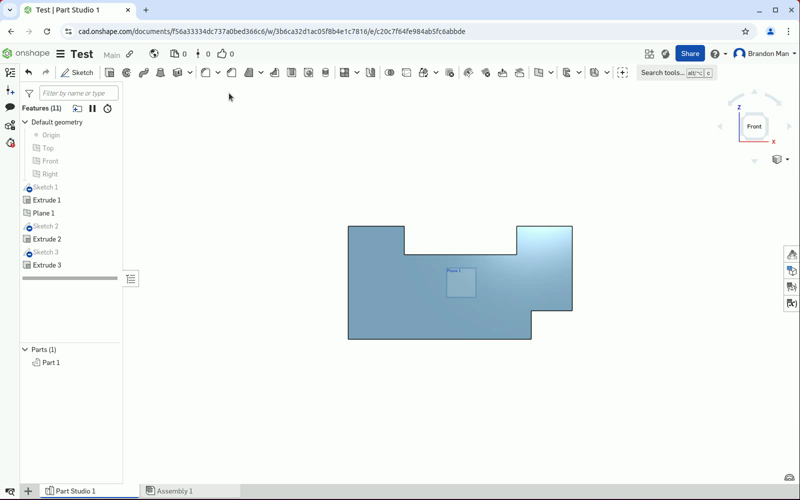
mouse_move(73, 352)
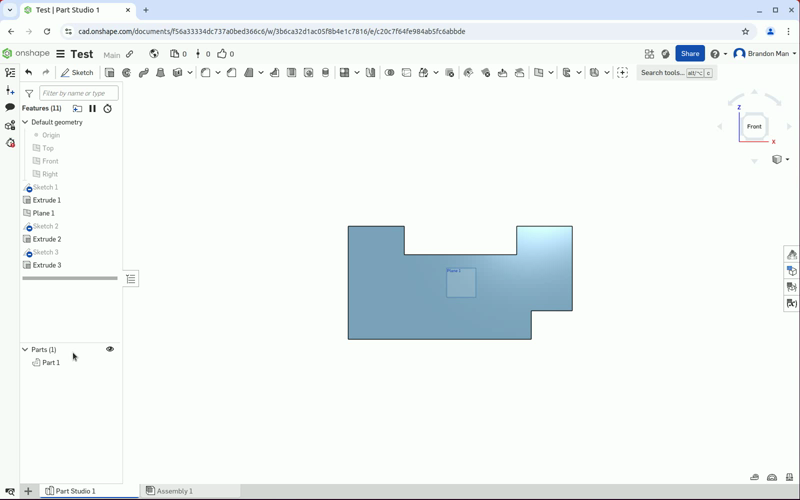
key(y)
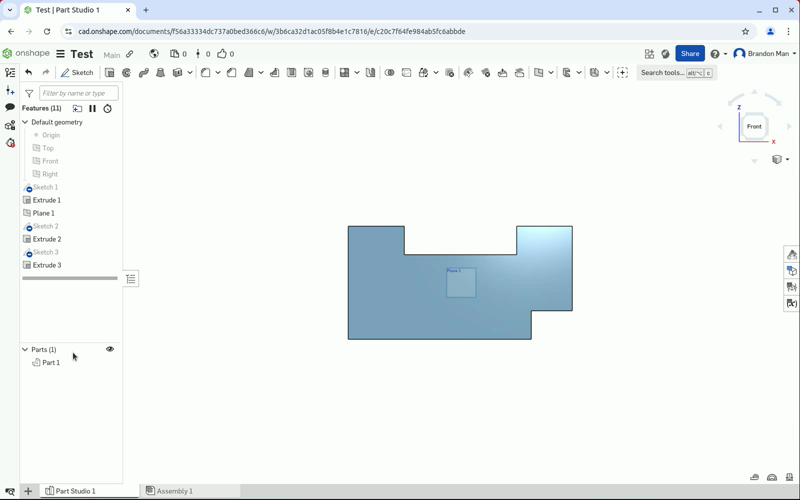
key(shift+p)
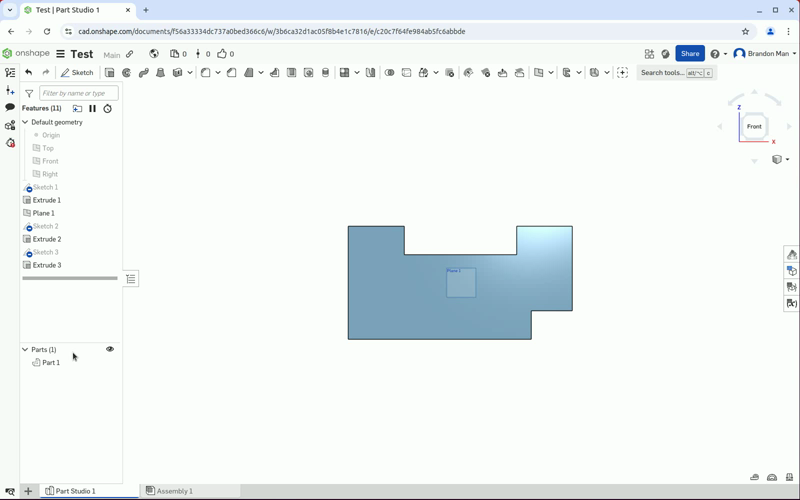
key(space)
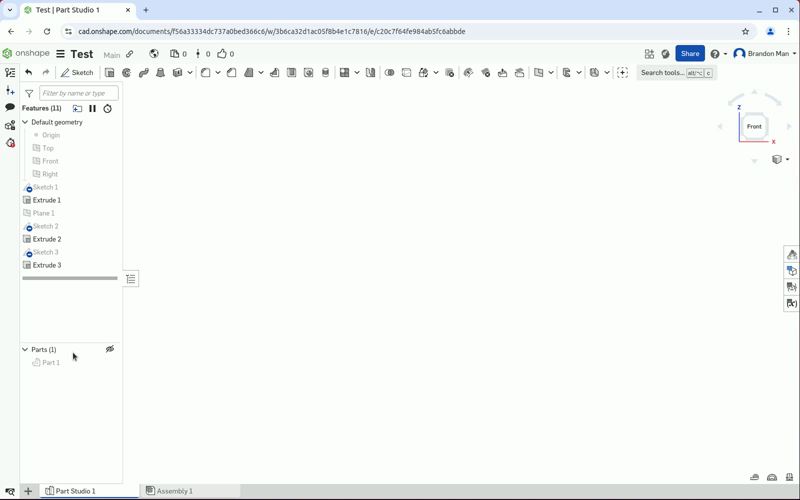
key_down(shift)
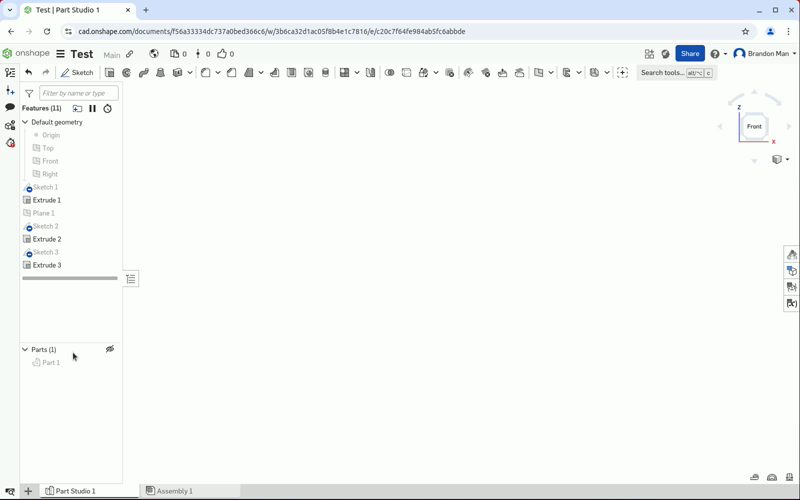
key(left)
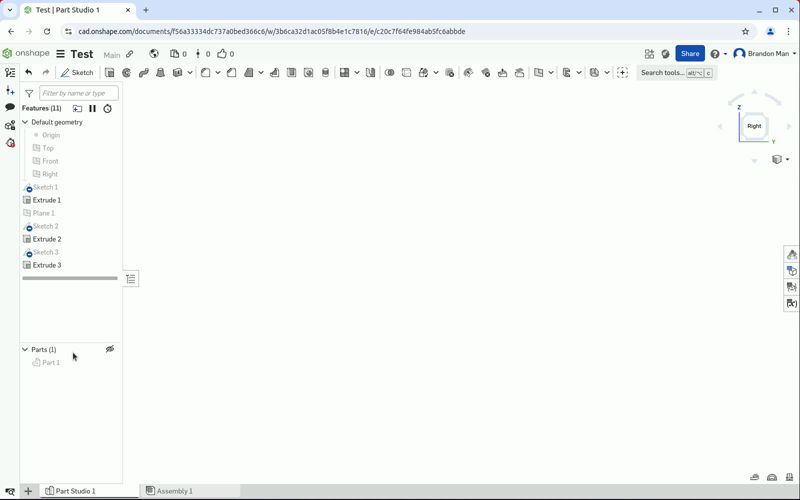
key_up(shift)
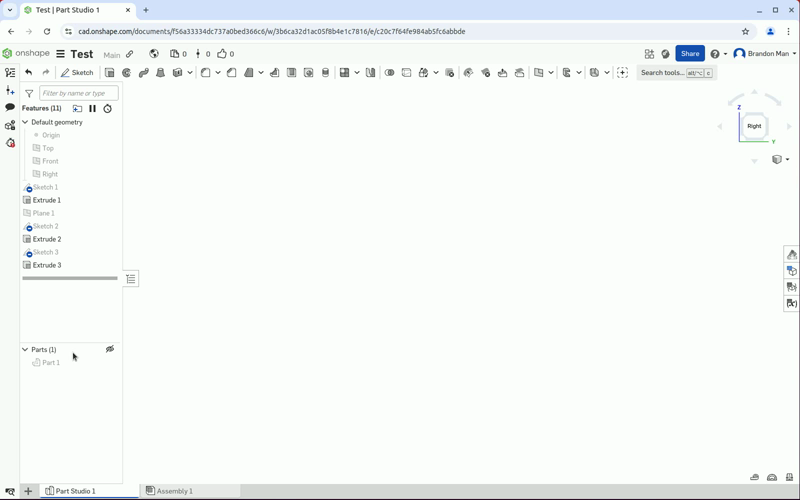
mouse_move(73, 352)
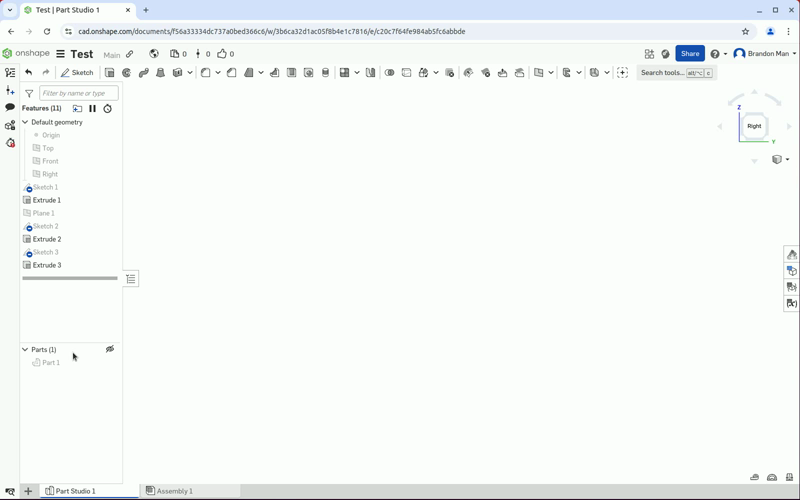
key(shift+y)
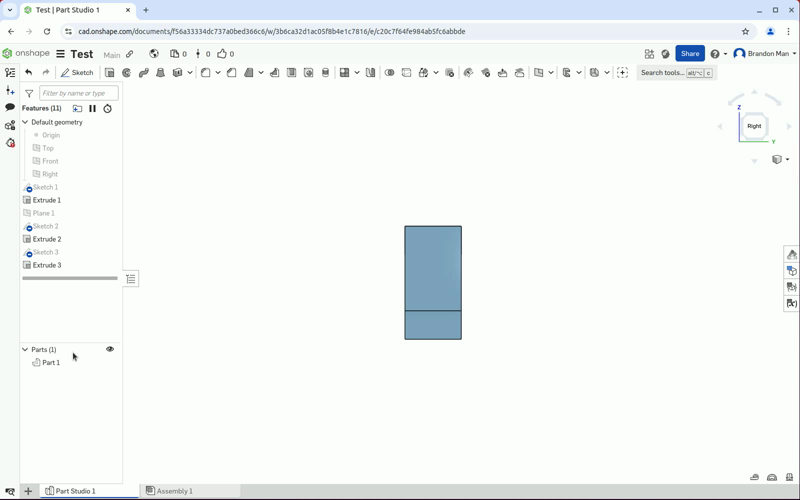
mouse_move(541, 75)
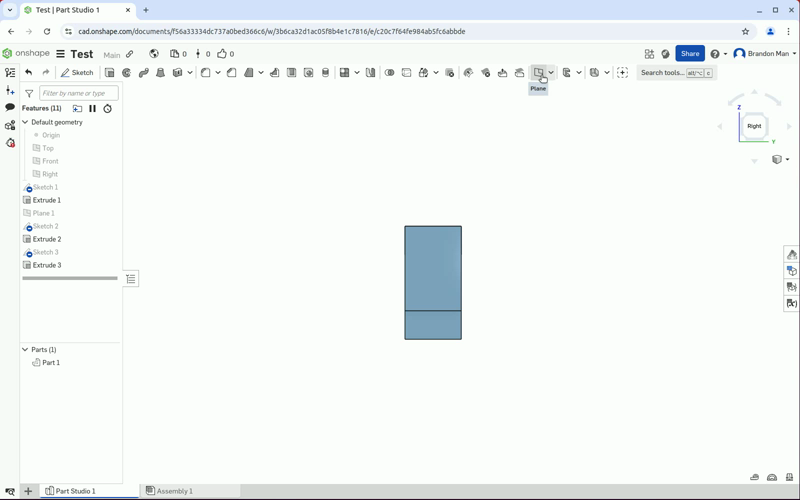
click(541, 75)
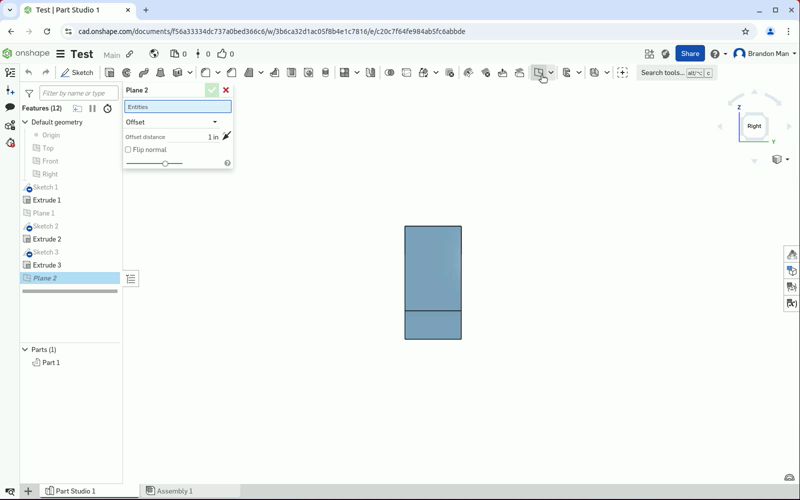
mouse_move(73, 176)
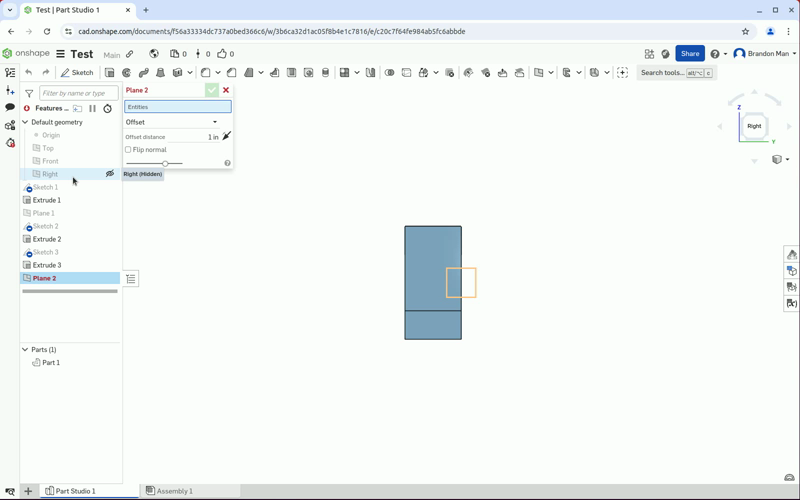
click(73, 176)
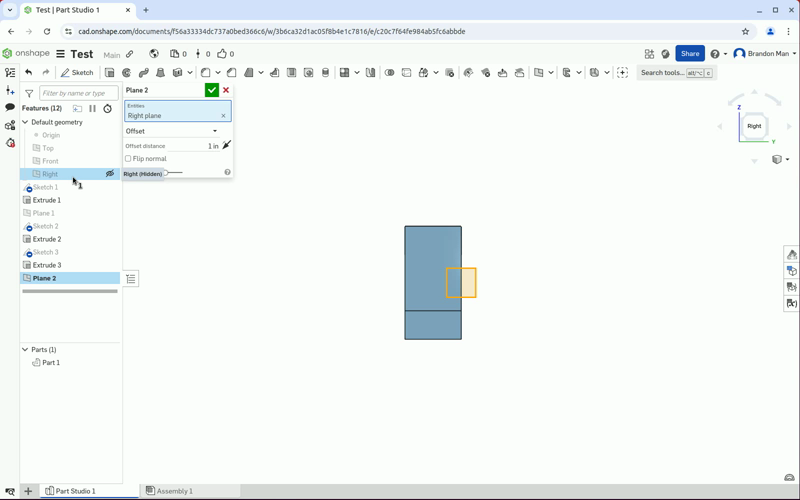
key(tab, 2)
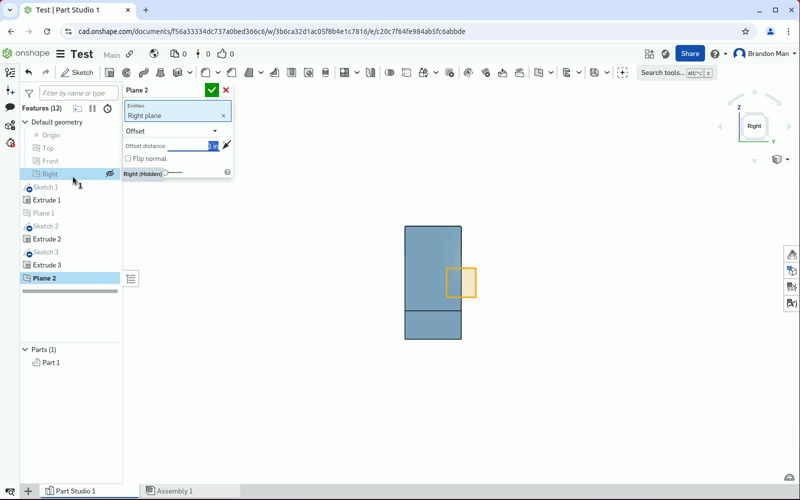
text(23.108)
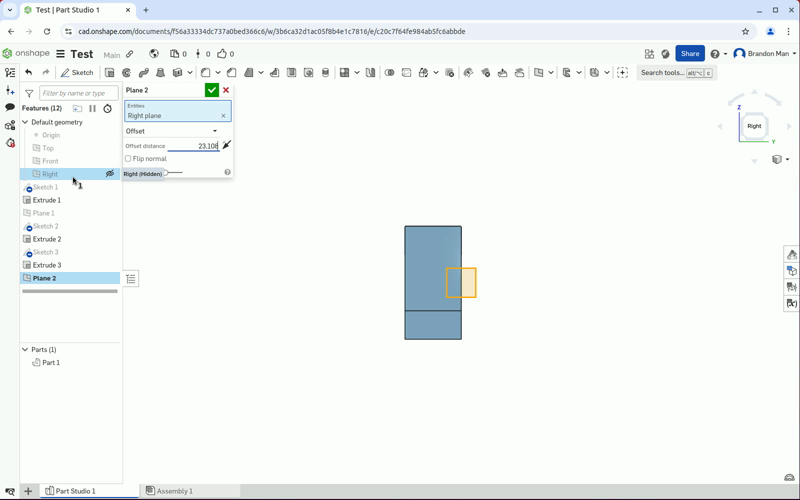
key(enter, 2)
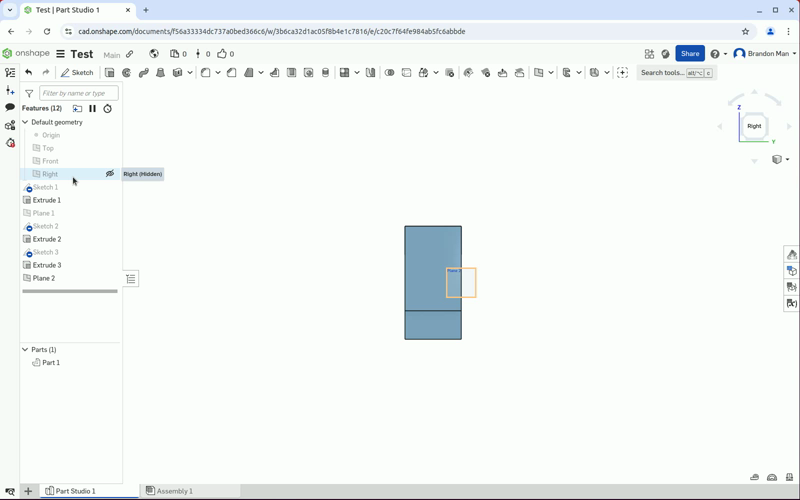
key(shift+s)
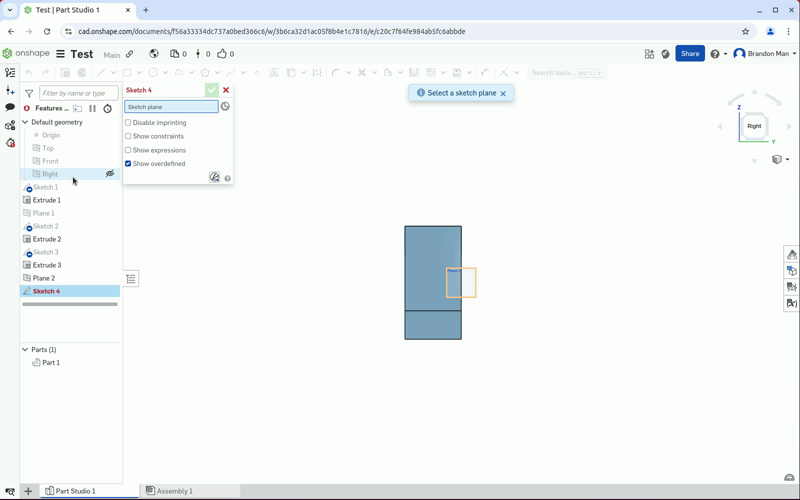
mouse_move(73, 280)
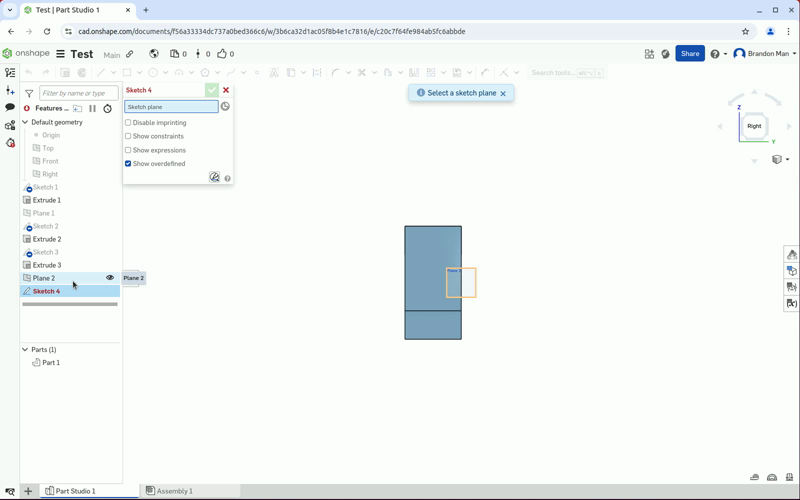
click(73, 280)
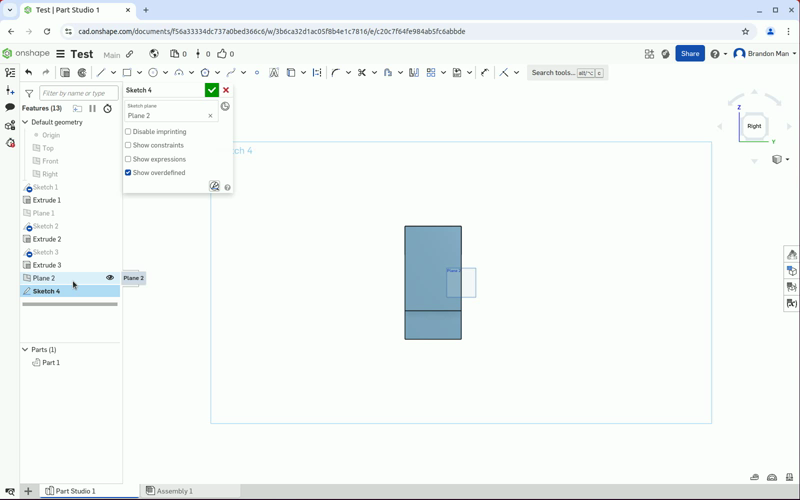
mouse_move(73, 352)
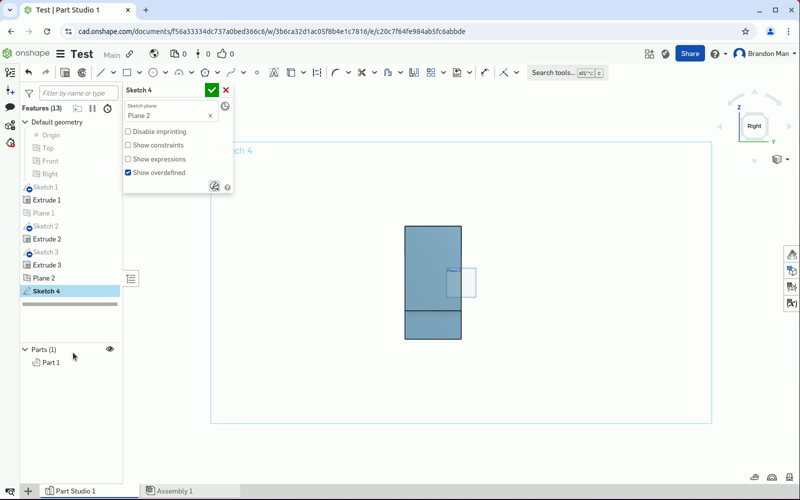
key(y)
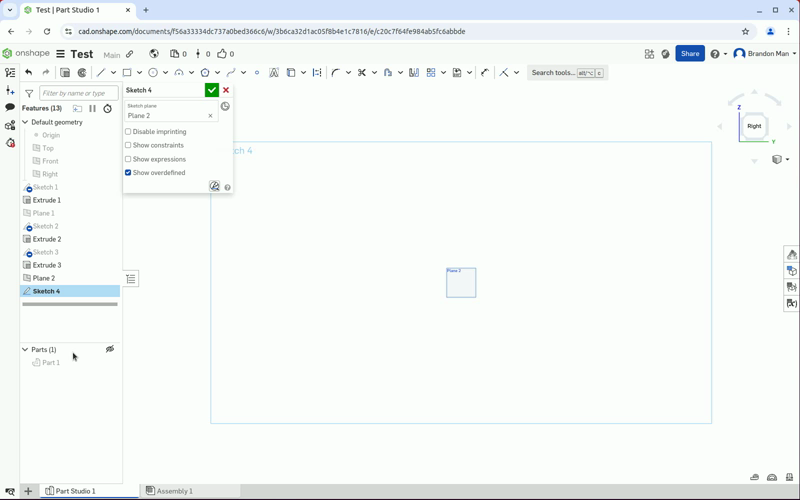
key(c)
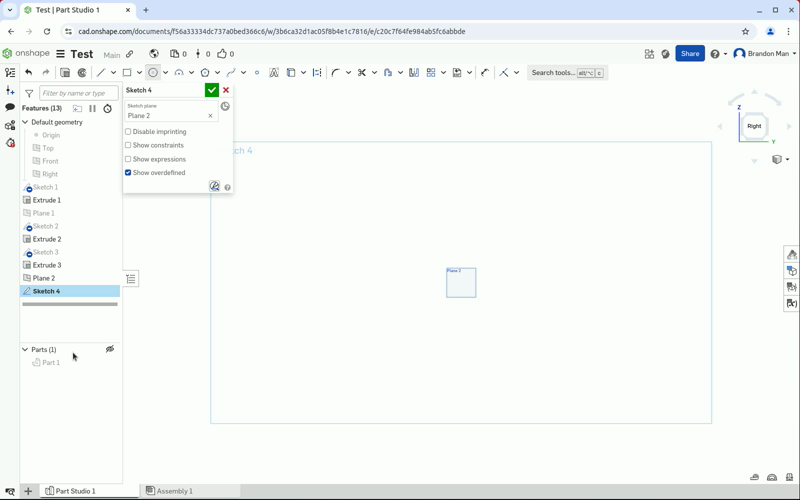
key_down(shift)
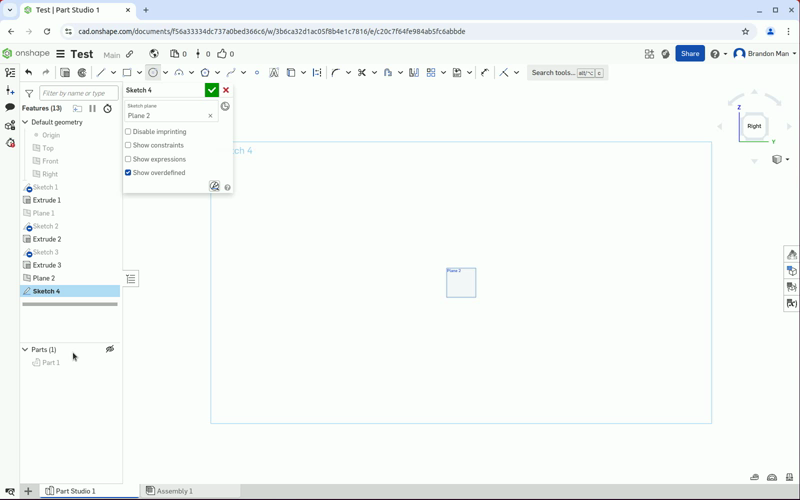
mouse_move(433, 282)
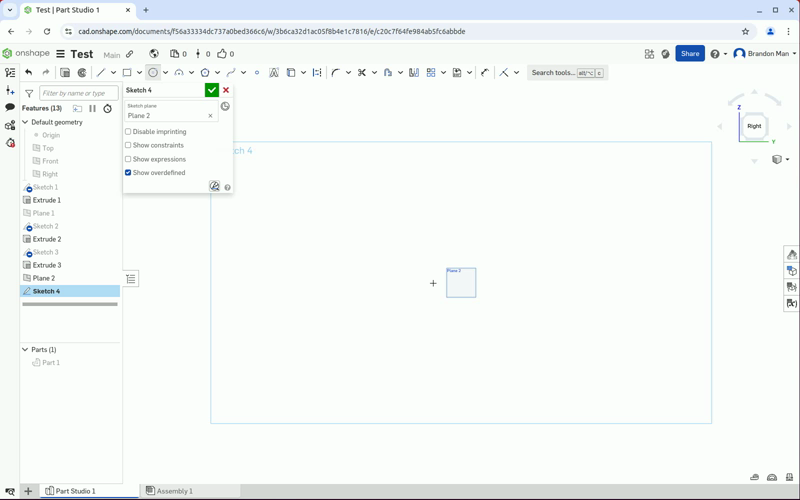
click(433, 282)
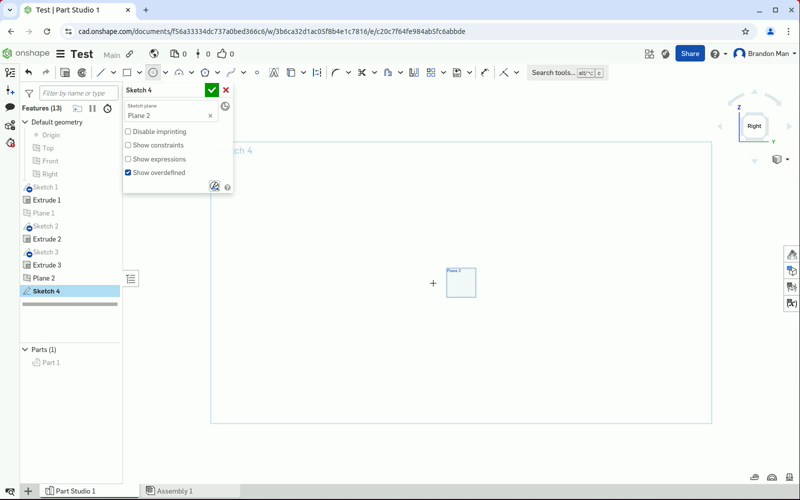
key_up(shift)
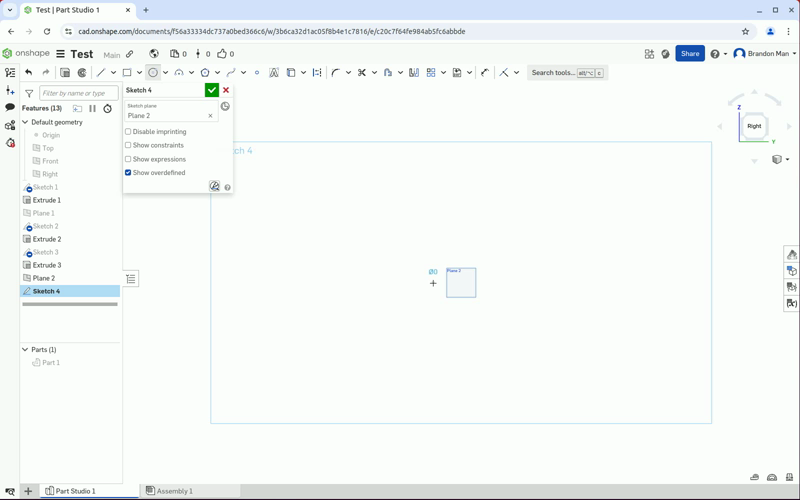
mouse_move(447, 282)
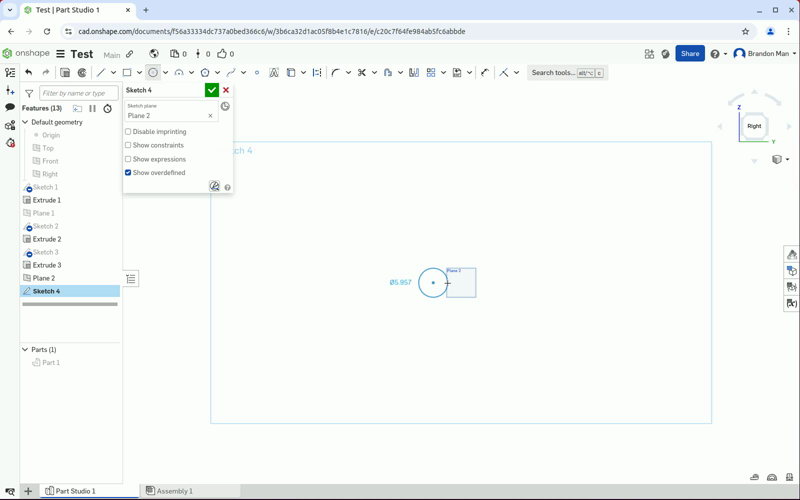
click(447, 282)
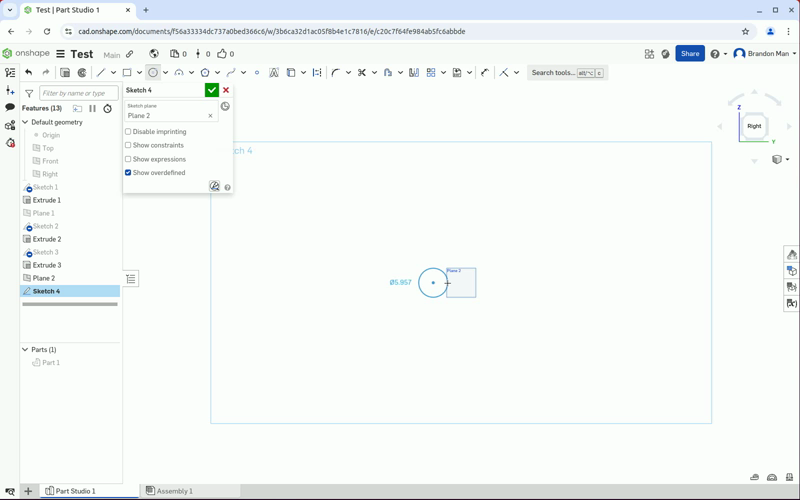
key(esc)
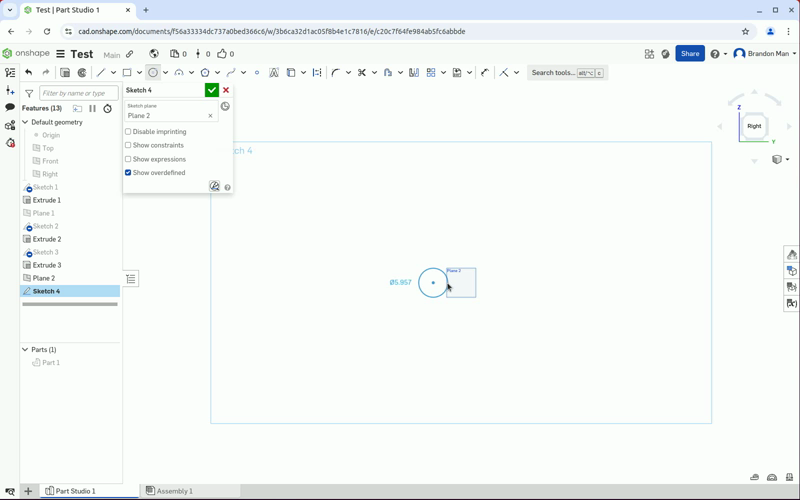
mouse_move(442, 290)
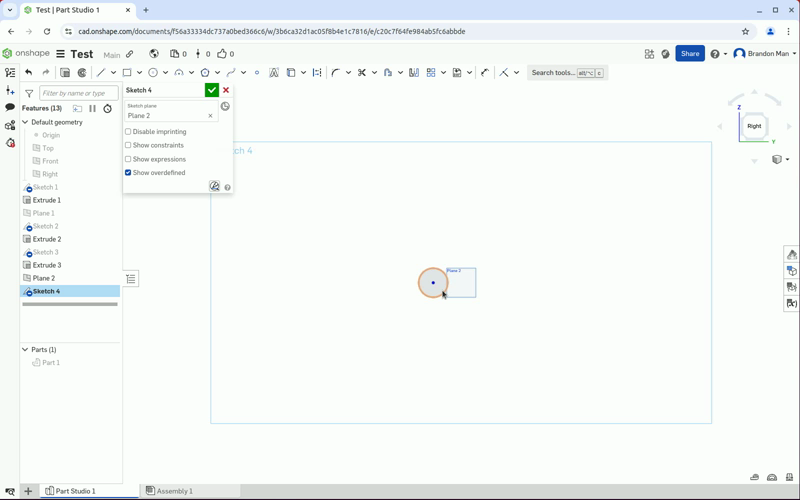
scroll(6)
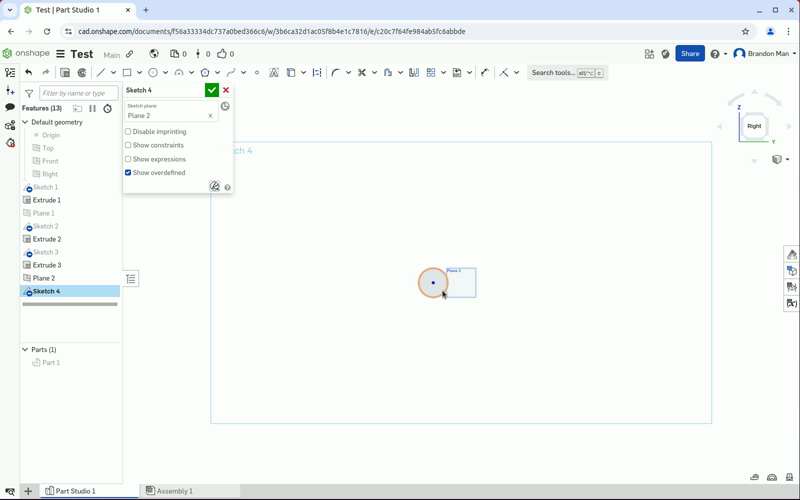
scroll(6)
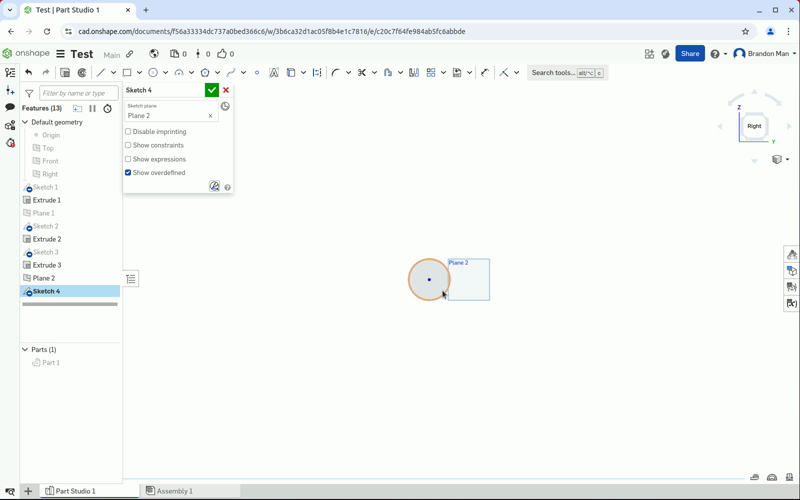
scroll(6)
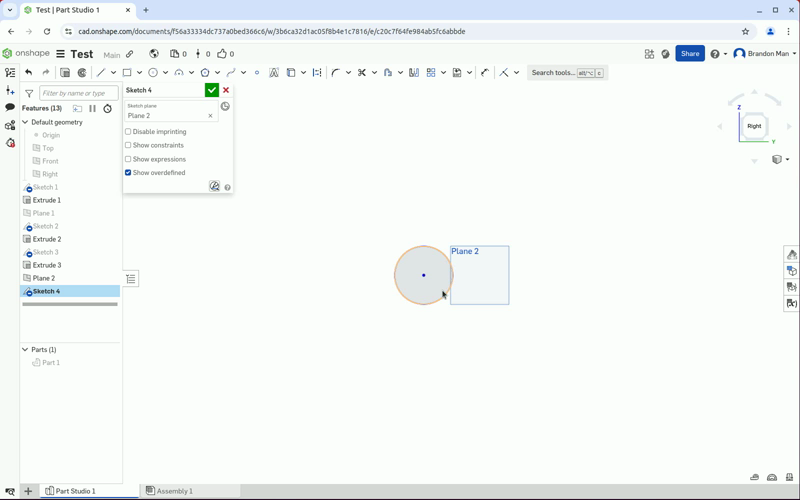
scroll(6)
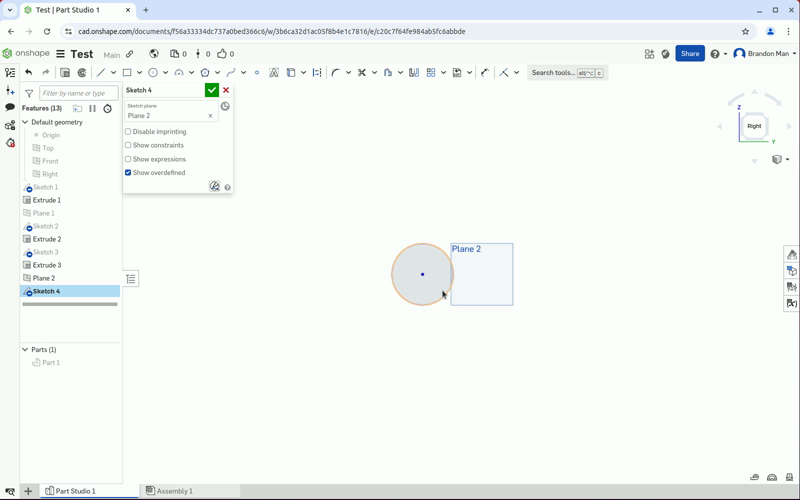
scroll(6)
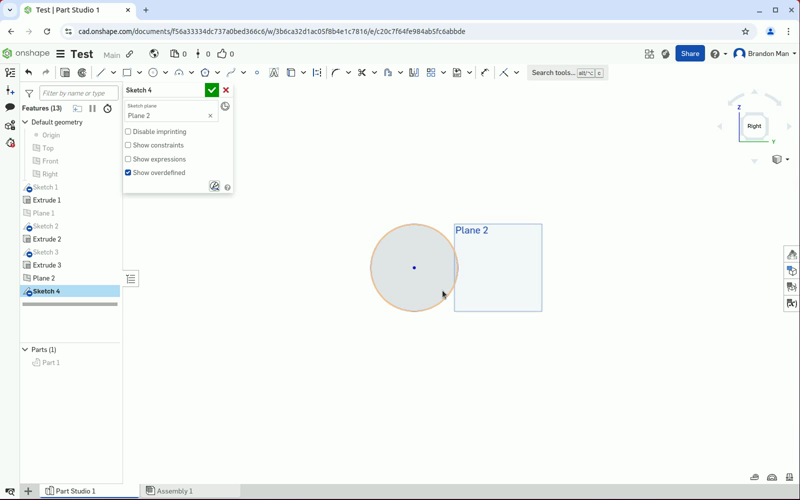
scroll(6)
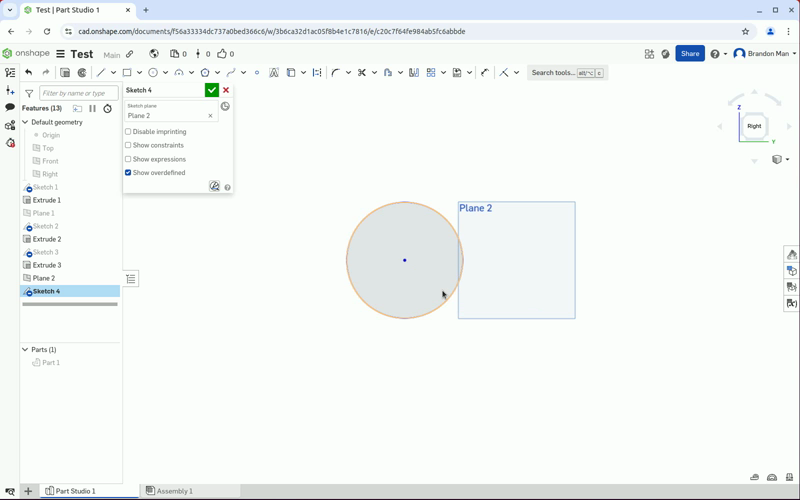
scroll(6)
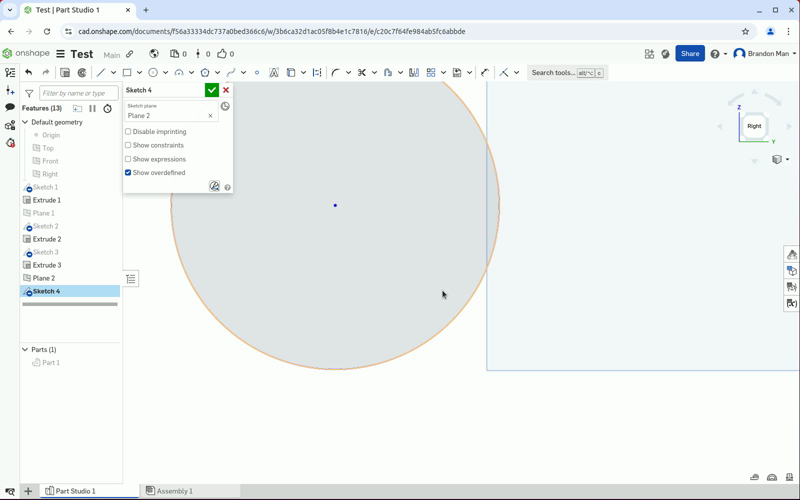
click(442, 290)
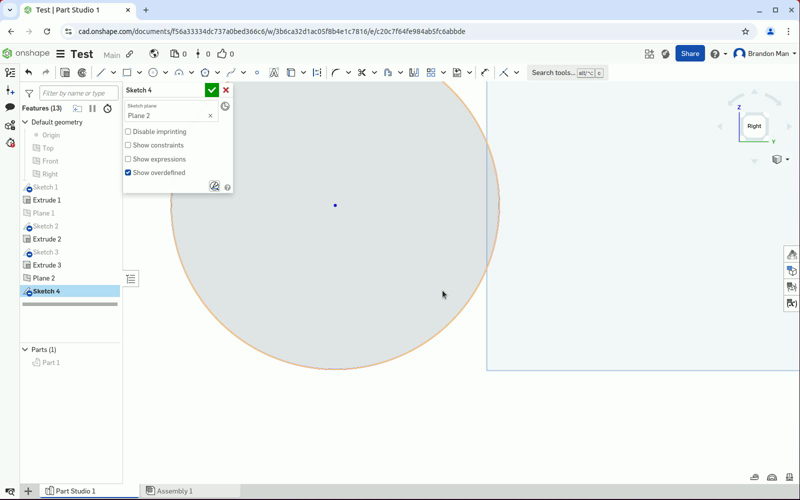
scroll(-6)
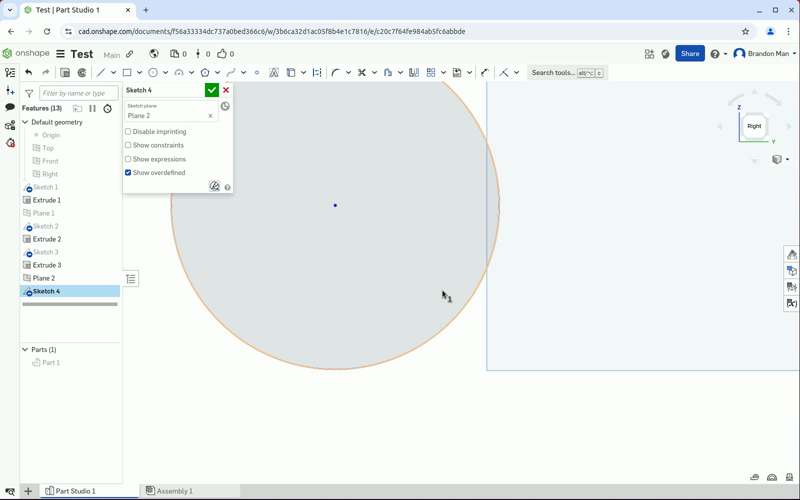
scroll(-6)
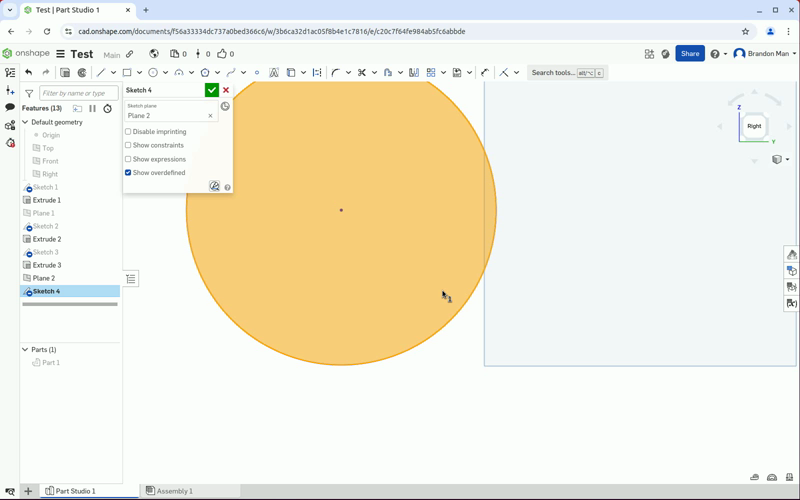
scroll(-6)
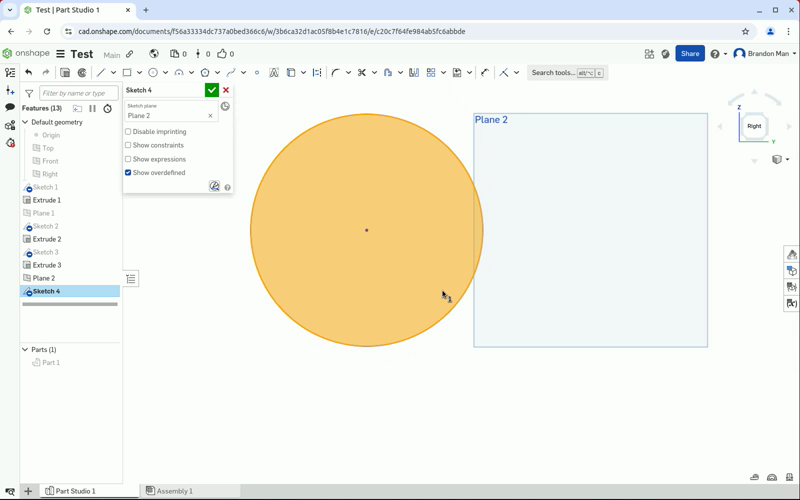
scroll(-6)
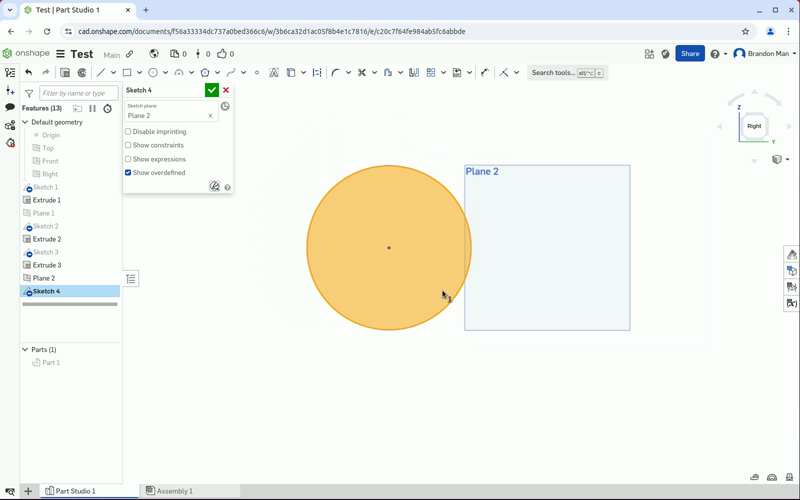
scroll(-6)
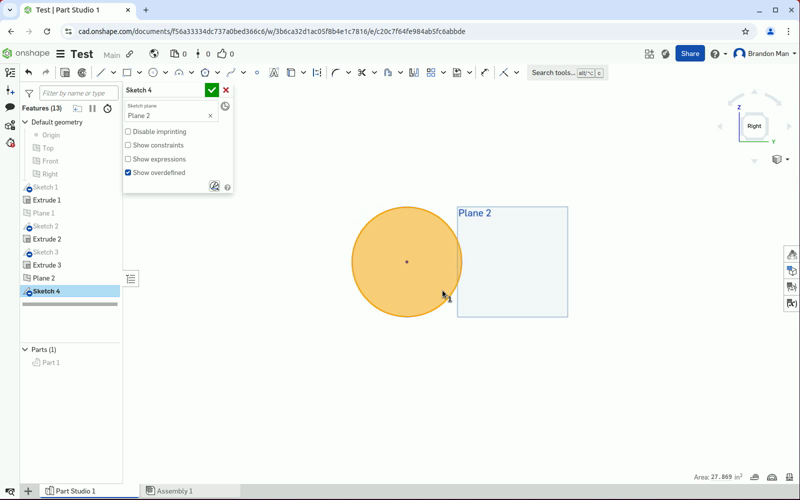
scroll(-6)
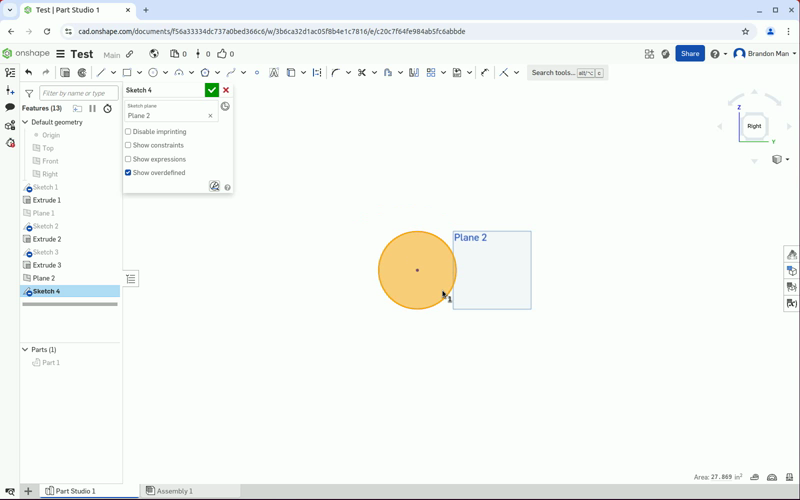
scroll(-6)
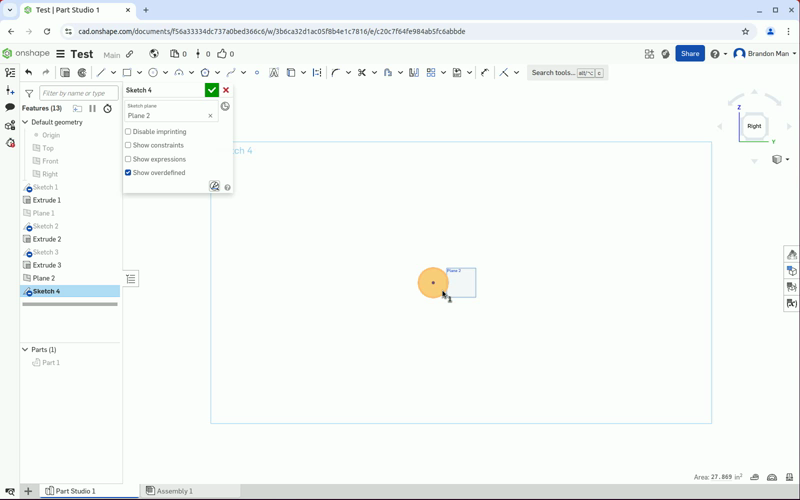
mouse_move(73, 352)
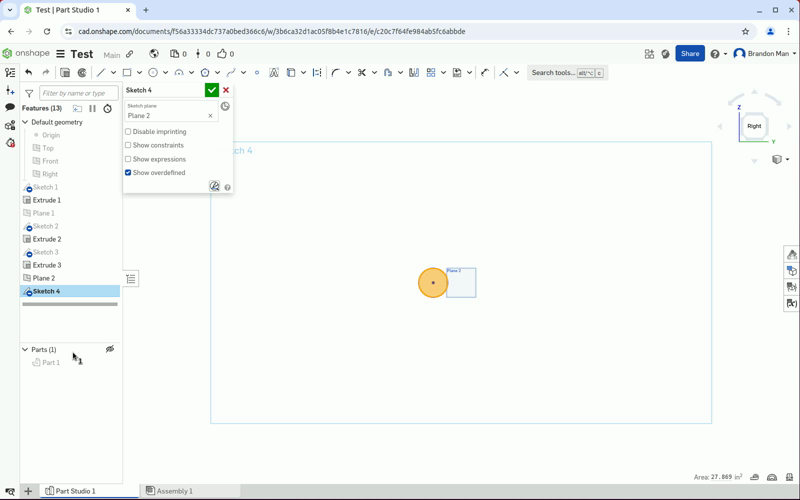
key(shift+y)
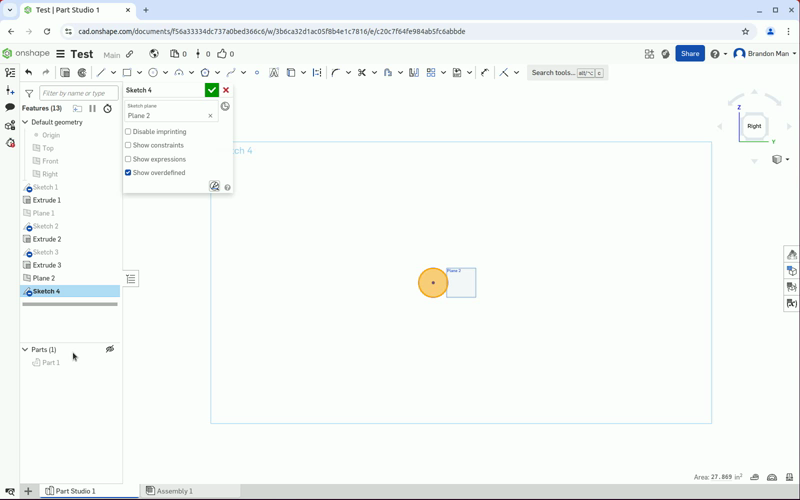
key(shift+e)
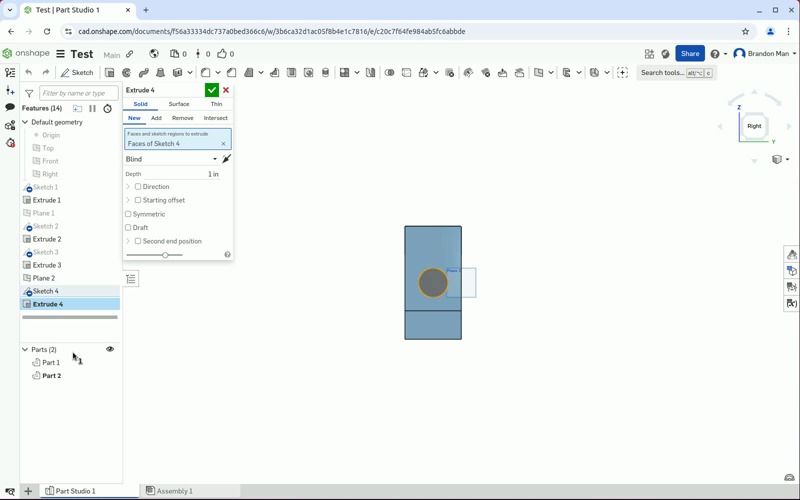
mouse_move(143, 106)
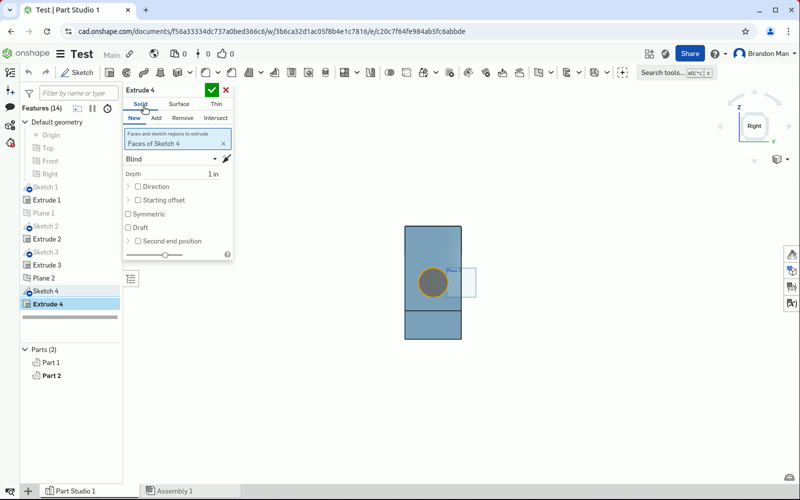
click(143, 106)
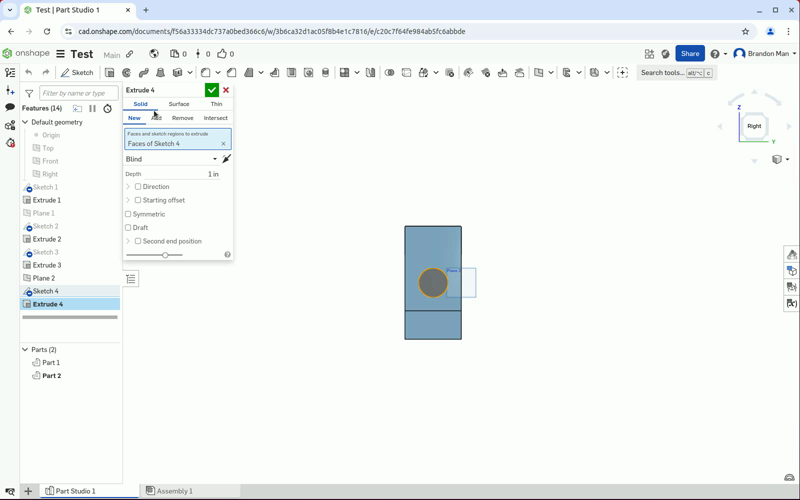
mouse_move(186, 120)
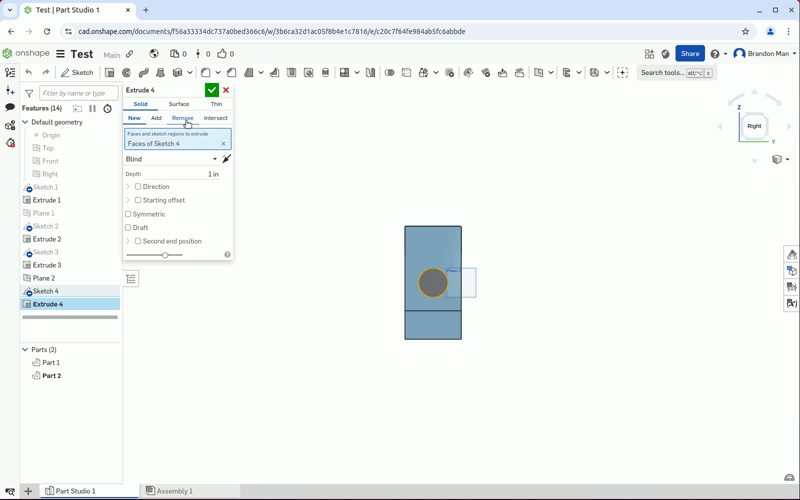
click(186, 120)
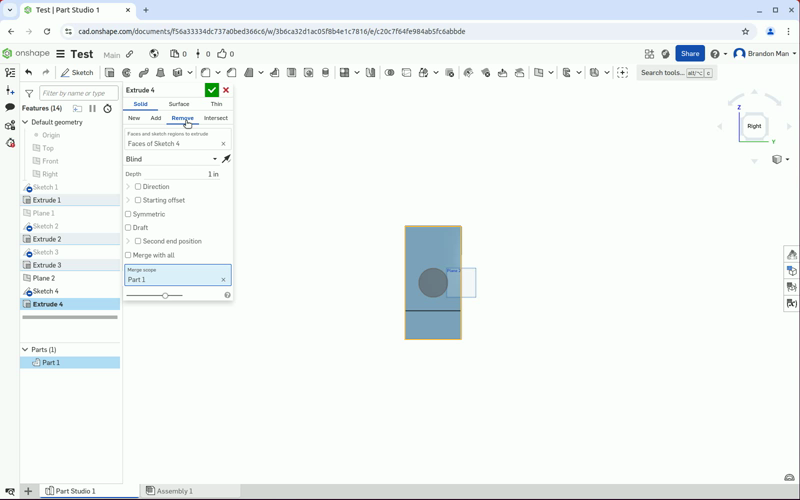
key(tab, 4)
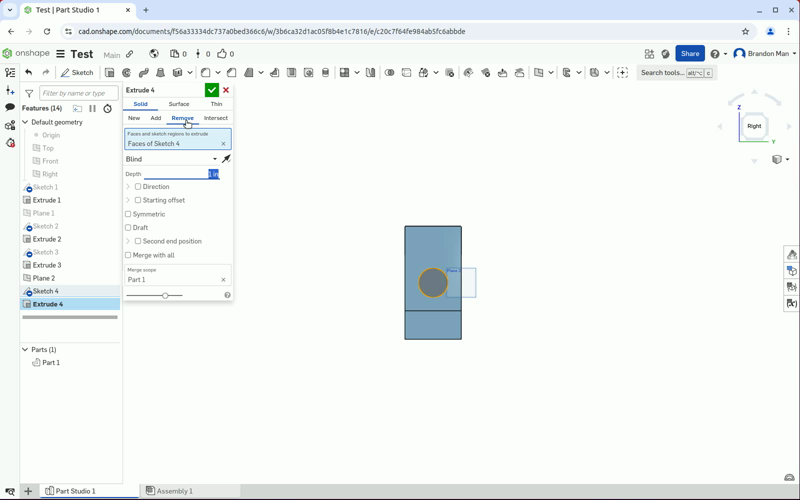
text(30.811)
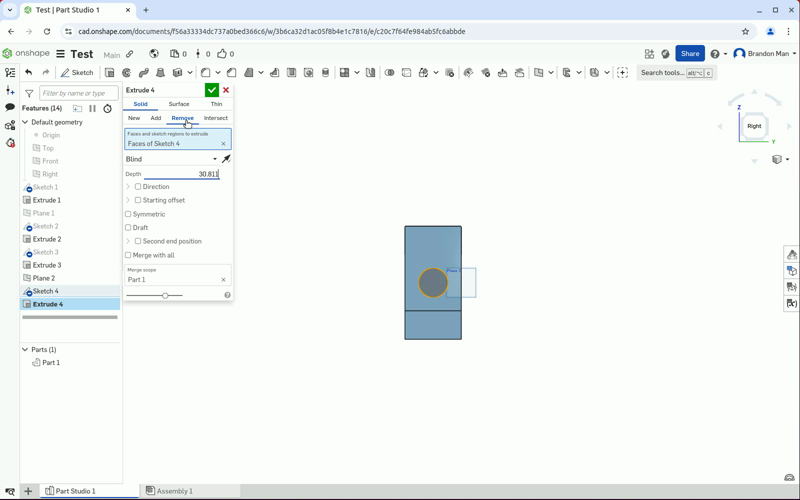
key(tab, 6)
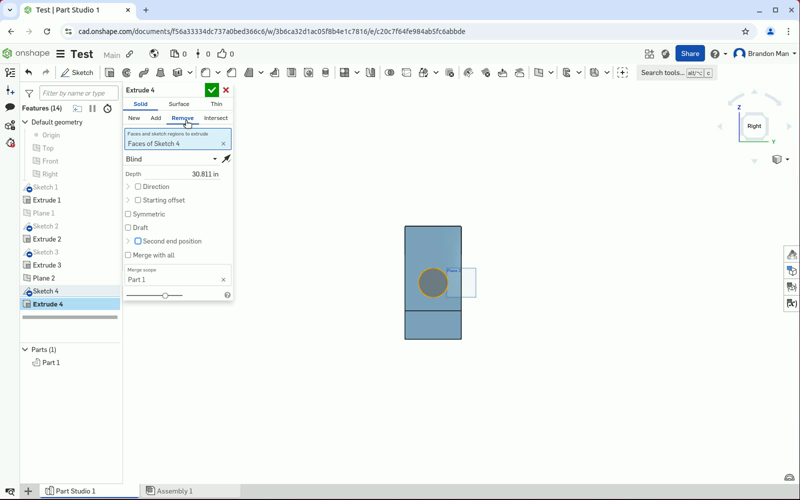
key(space)
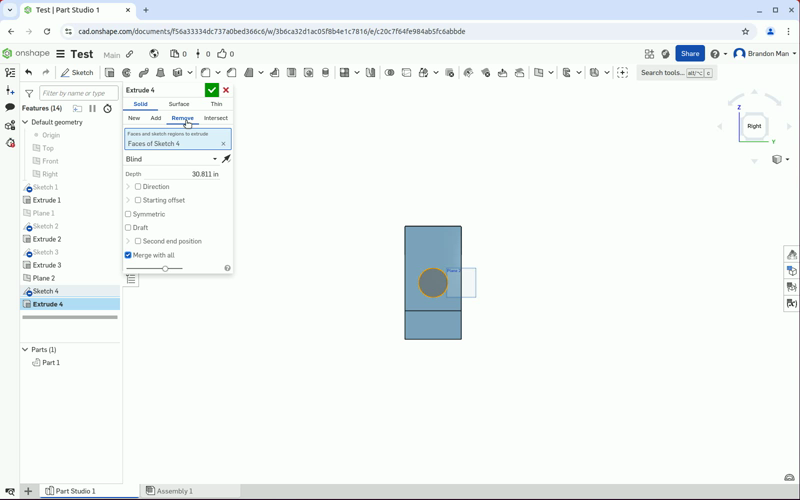
key(enter)
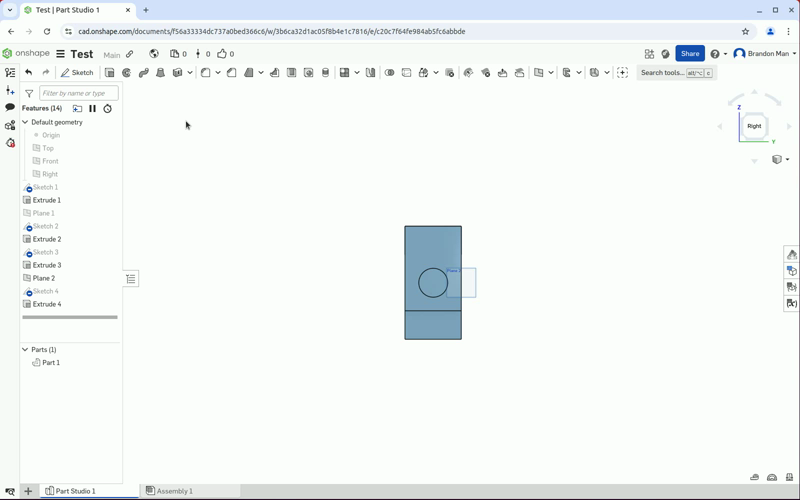
key(shift+h)
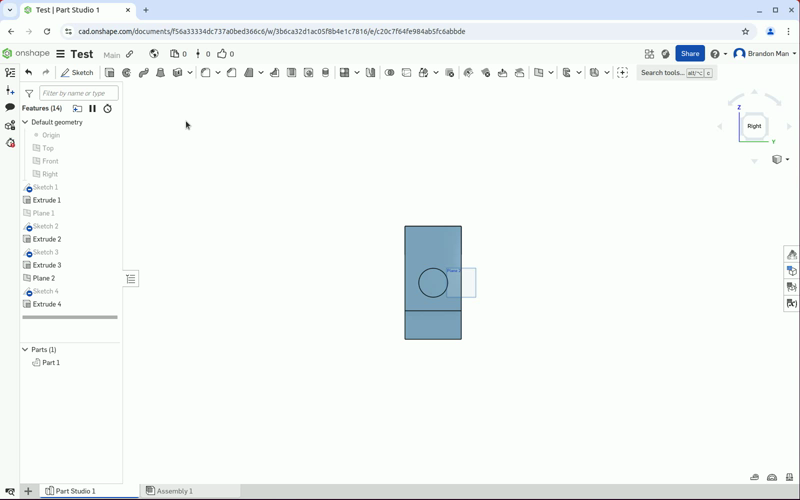
key(shift+h)
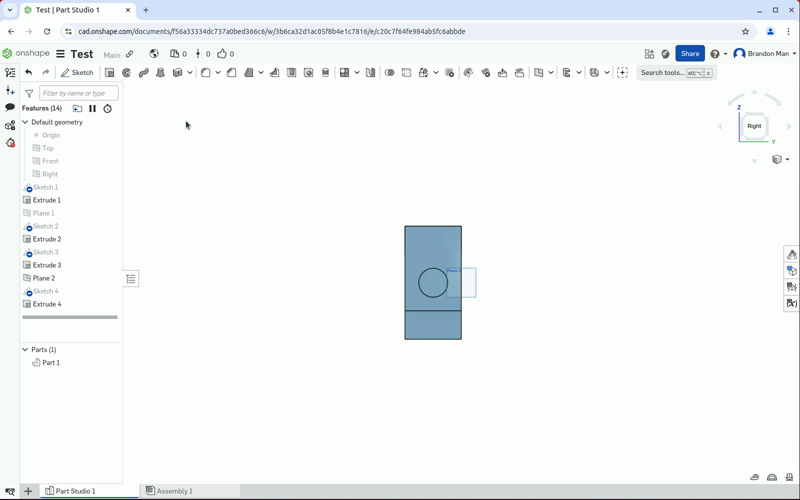
key(shift+7)
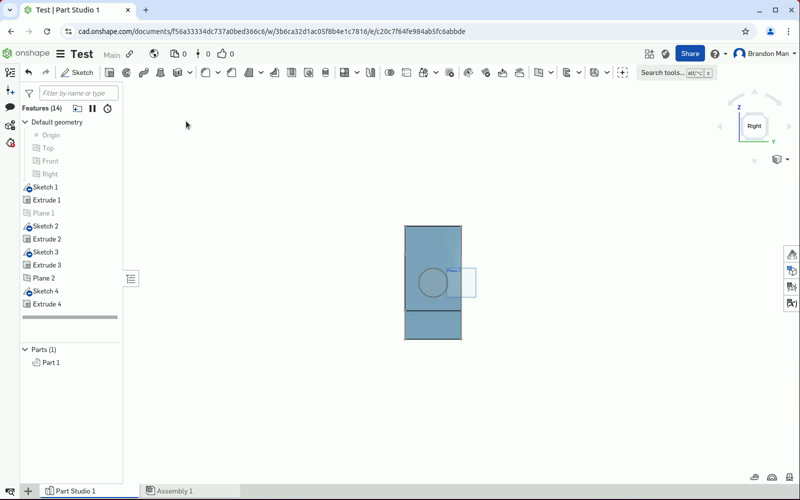
key(right, 2)
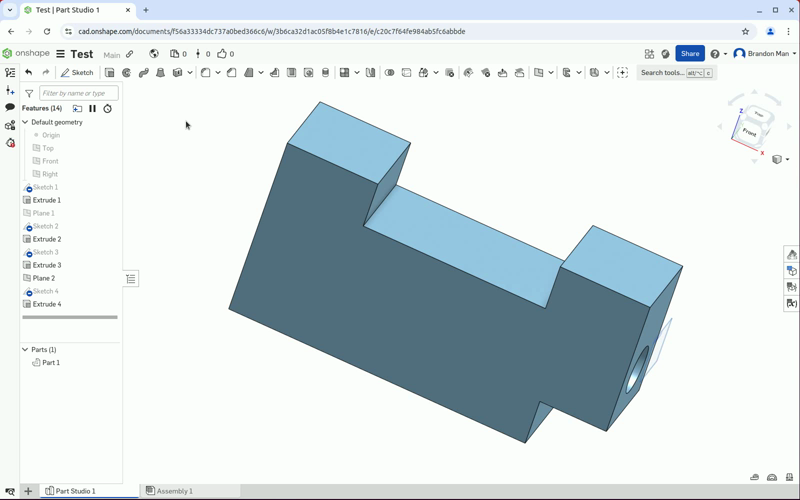
key(down, 2)
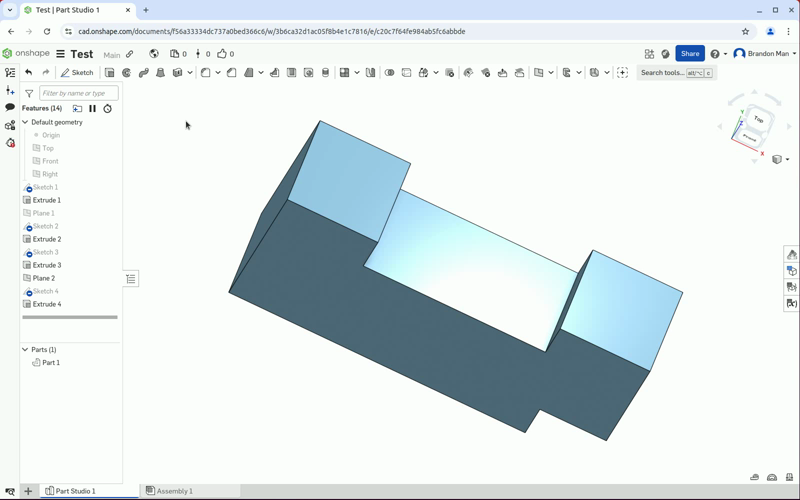
key(up, 2)
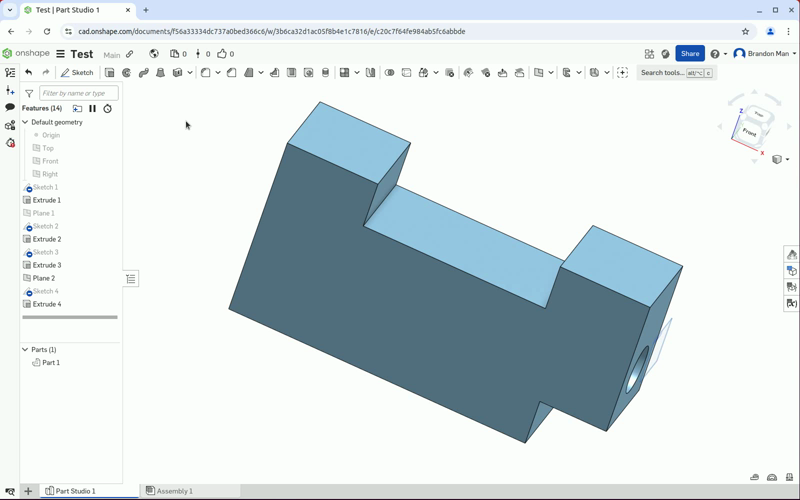
key(left, 2)
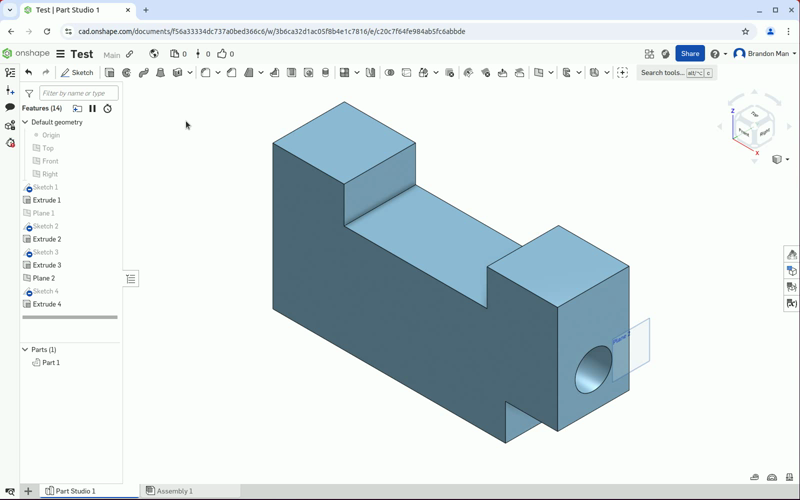
mouse_move(73, 189)
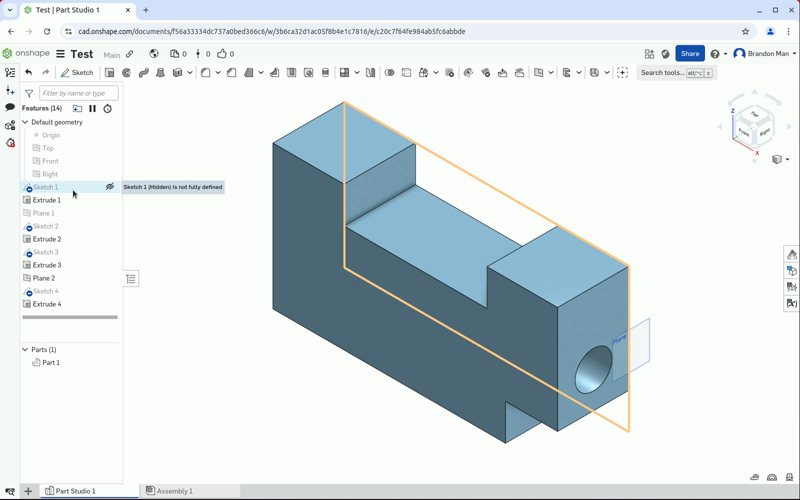
click(73, 189)